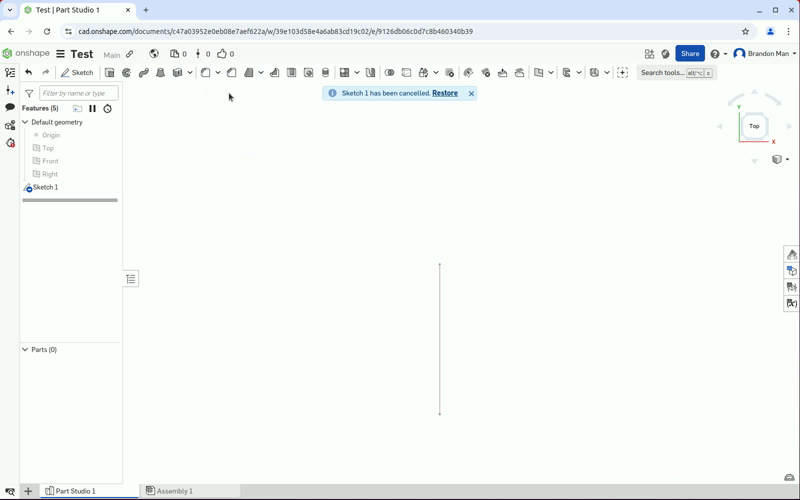
key(shift+h)
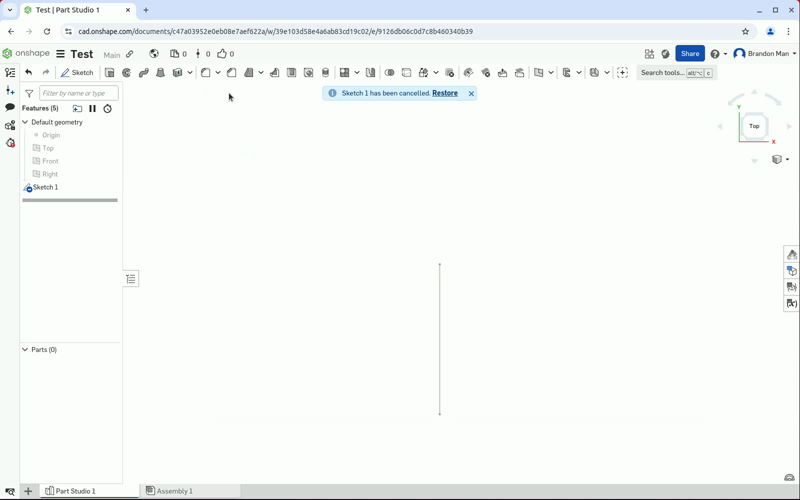
key(shift+s)
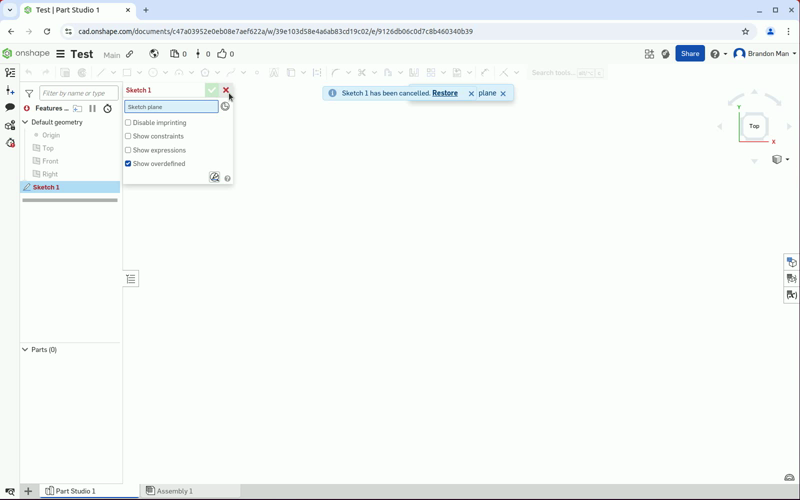
mouse_move(73, 150)
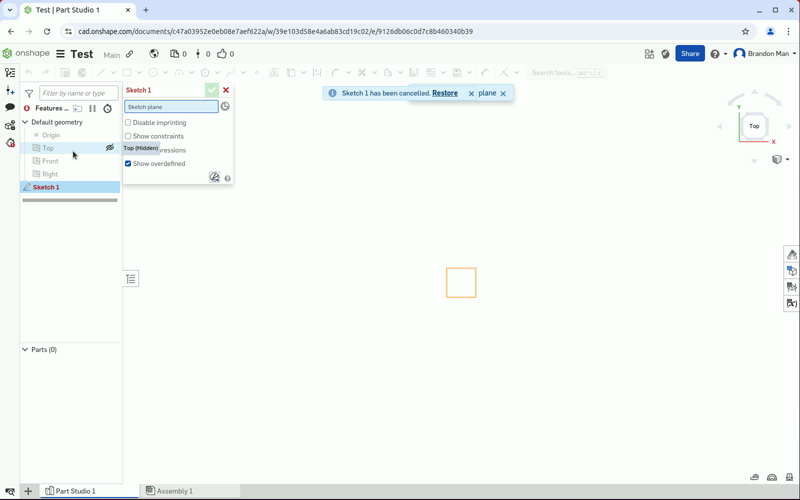
click(73, 150)
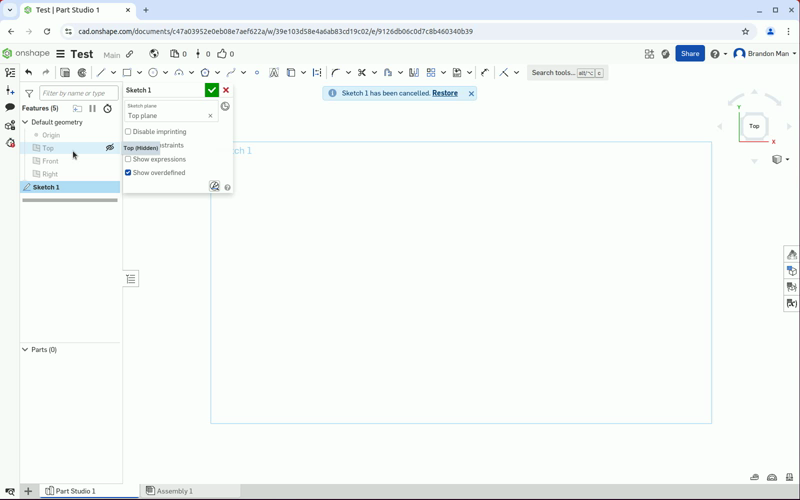
mouse_move(73, 352)
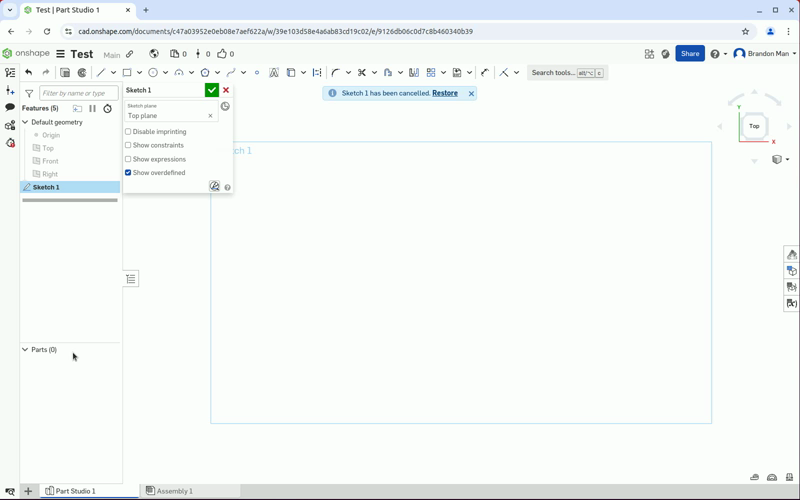
key(y)
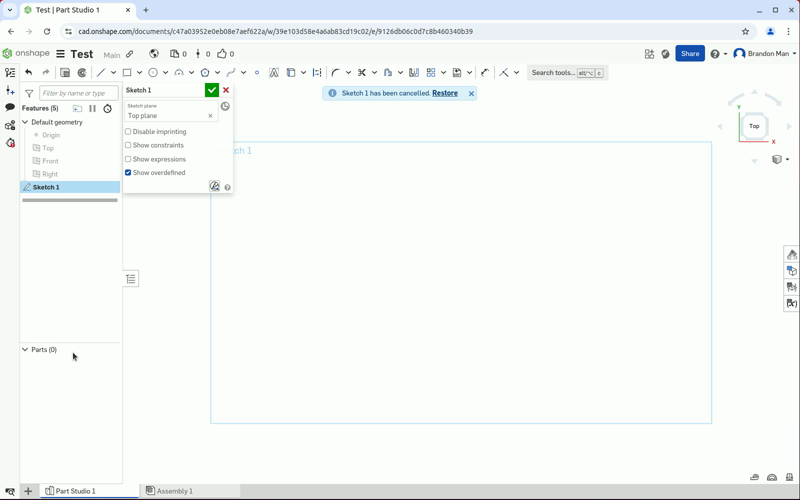
key(l)
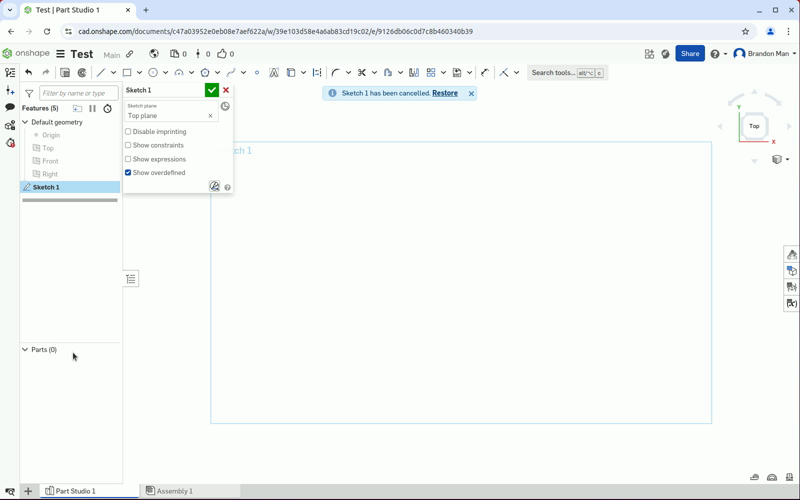
key_down(shift)
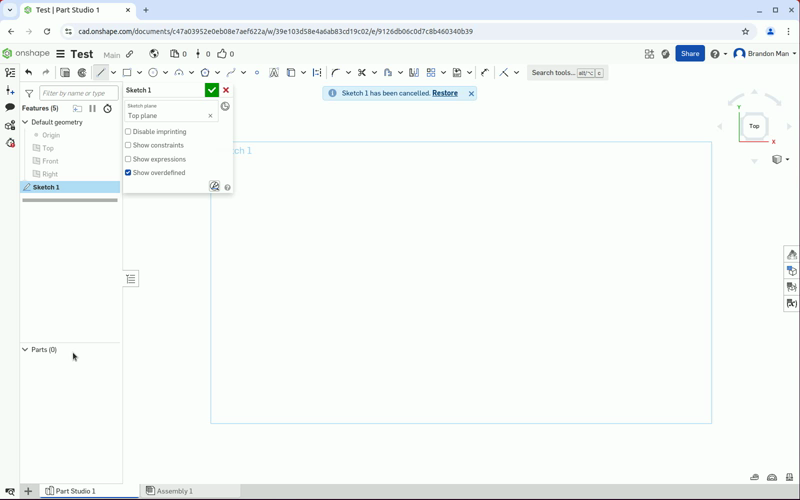
mouse_move(391, 187)
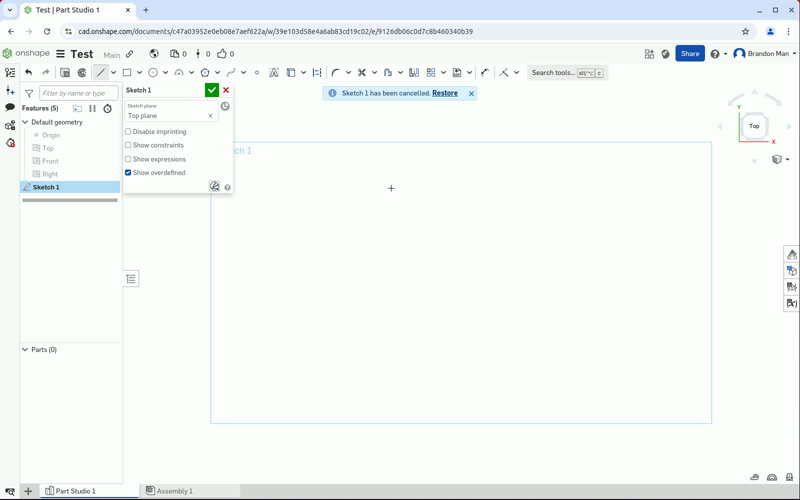
click(391, 187)
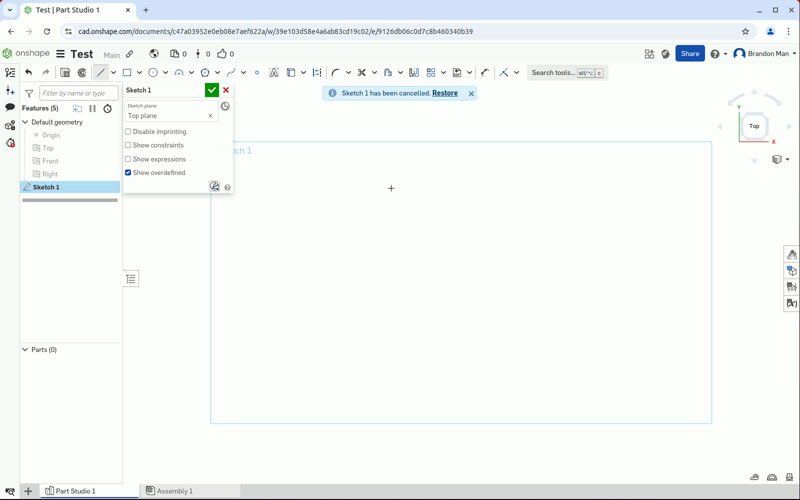
key_up(shift)
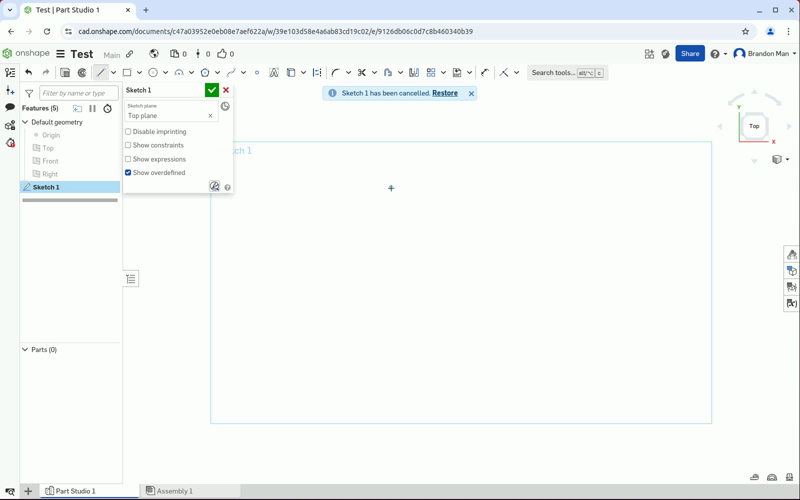
key_down(shift)
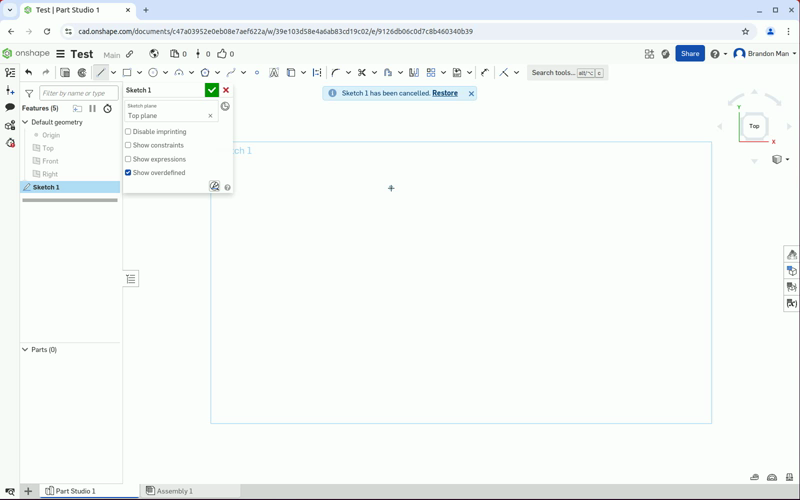
mouse_move(529, 187)
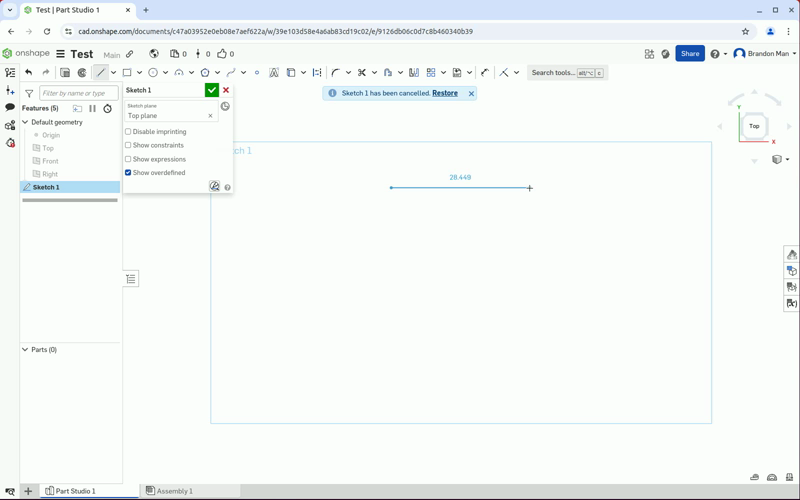
click(529, 187)
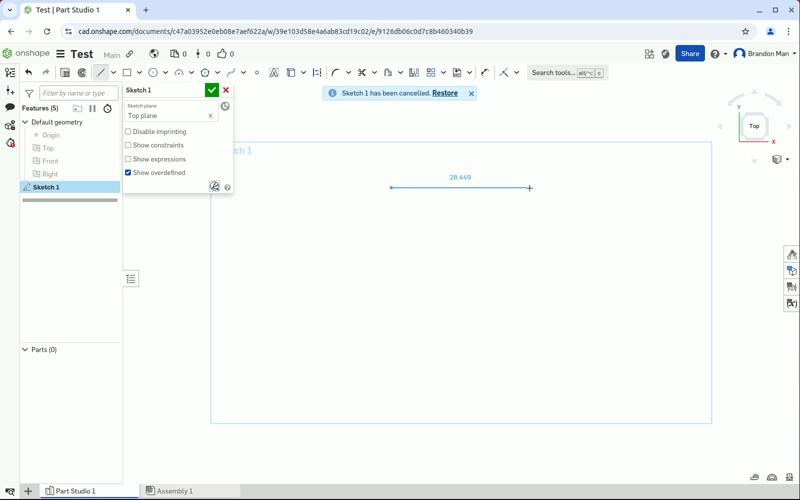
key_up(shift)
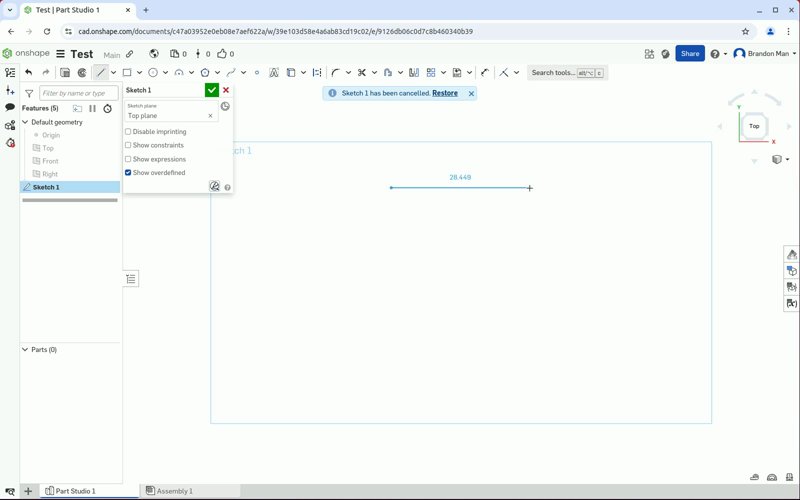
key_down(shift)
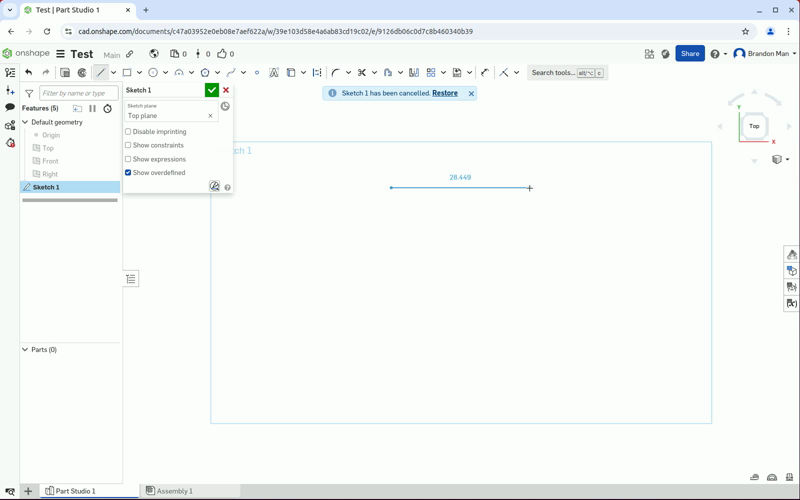
mouse_move(559, 187)
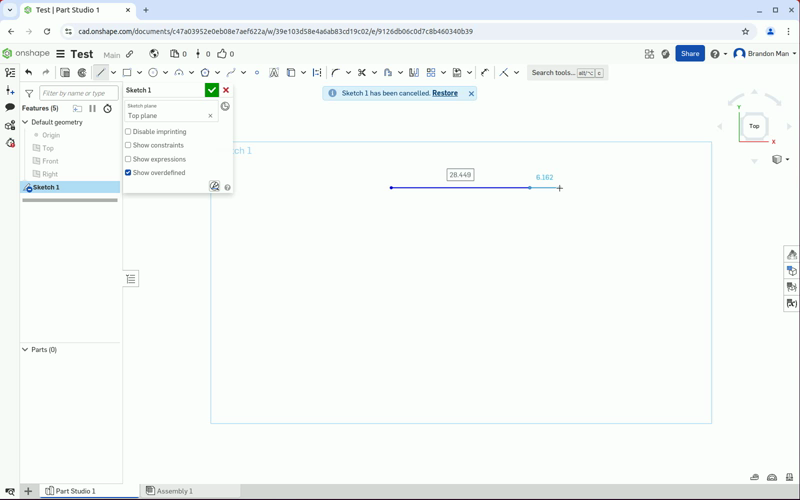
mouse_move(529, 170)
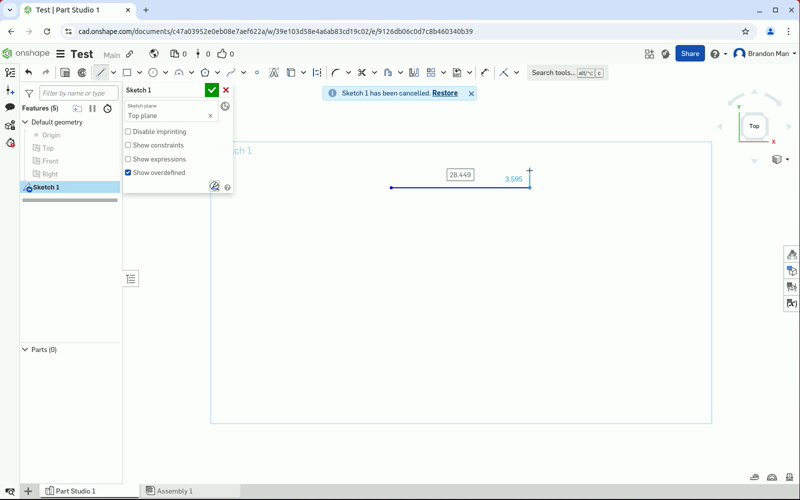
click(529, 170)
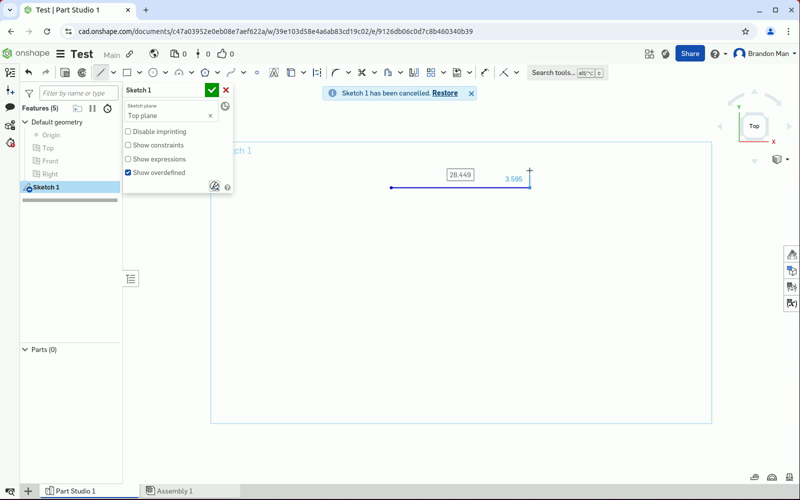
key_up(shift)
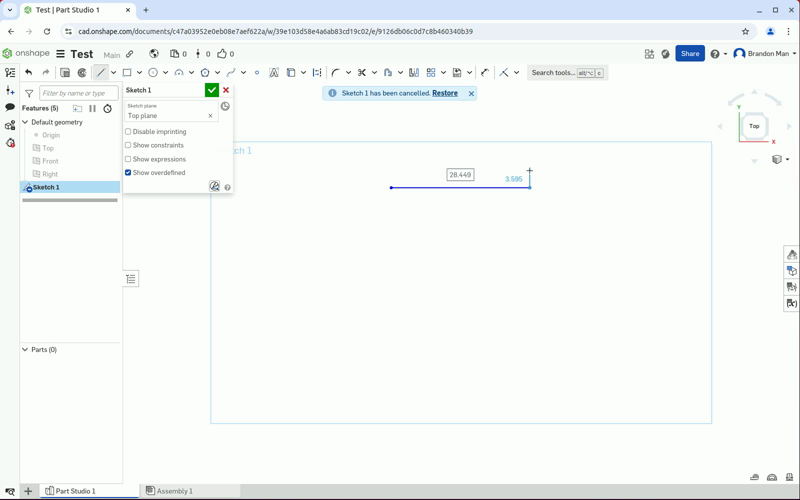
key_down(shift)
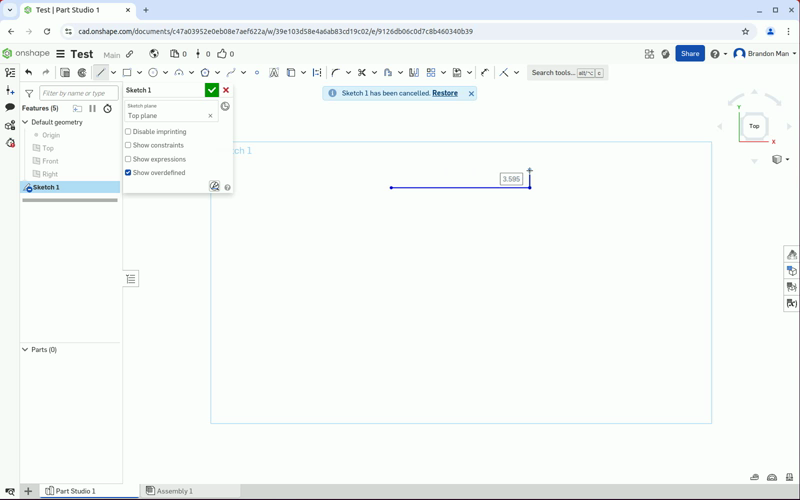
mouse_move(467, 170)
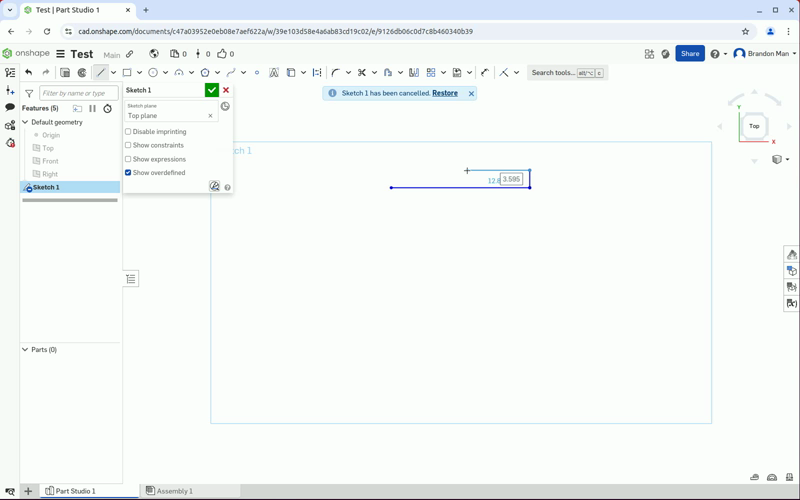
click(467, 170)
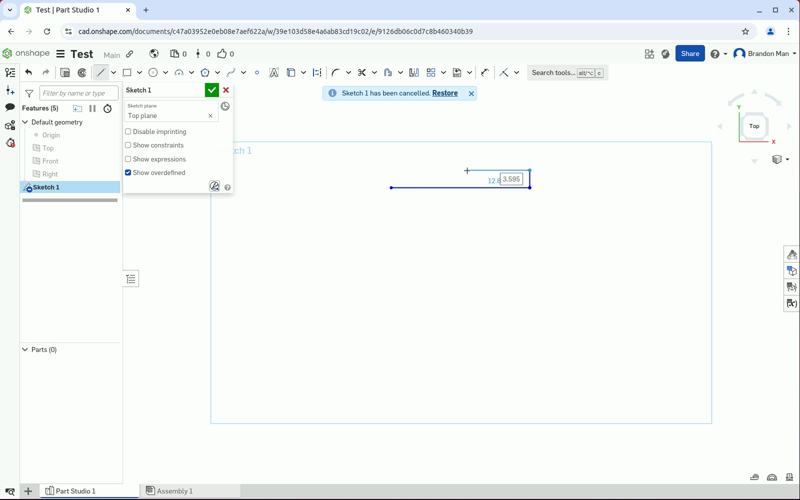
key_up(shift)
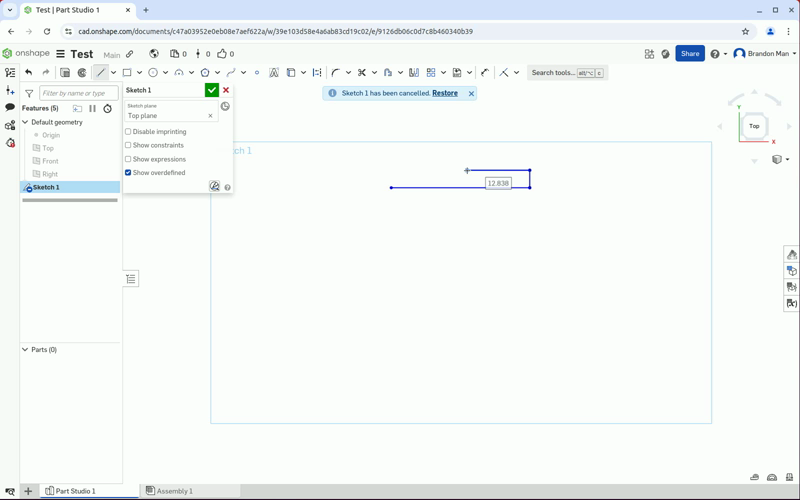
key_down(shift)
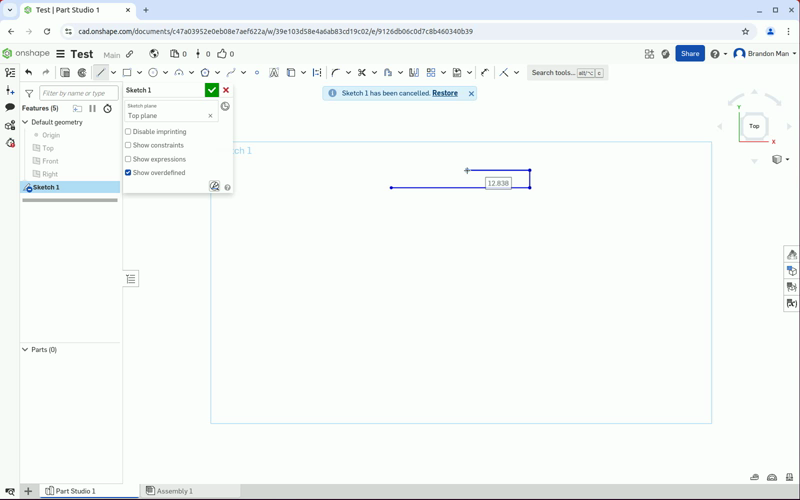
mouse_move(497, 170)
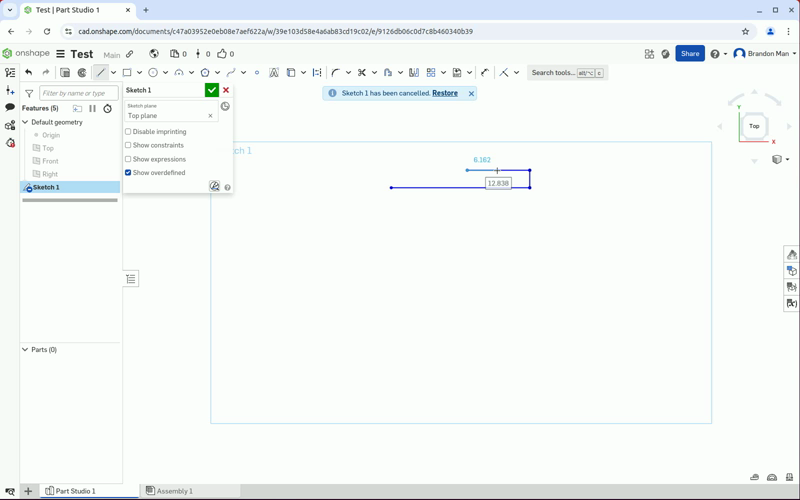
mouse_move(467, 176)
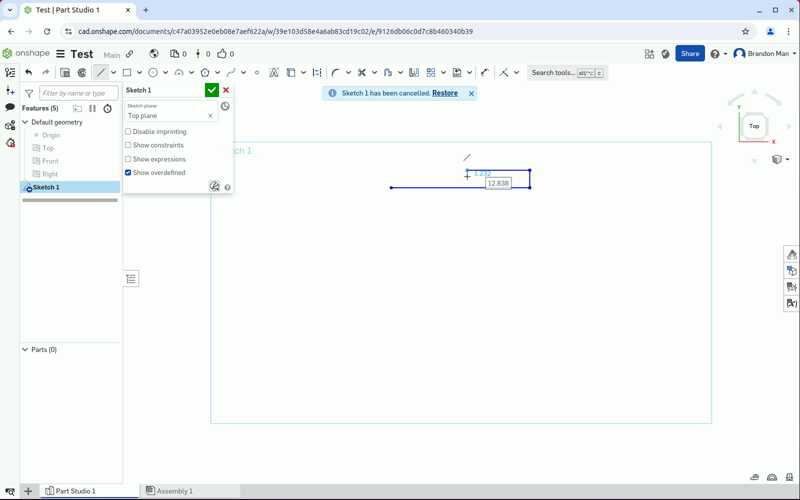
scroll(6)
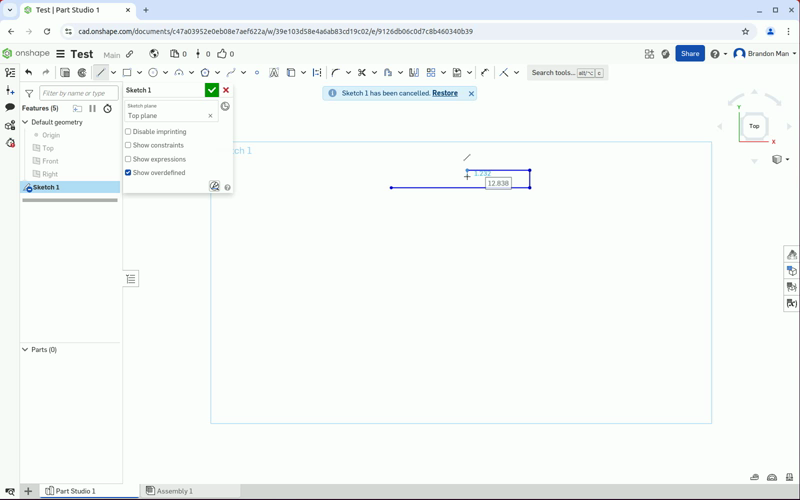
scroll(6)
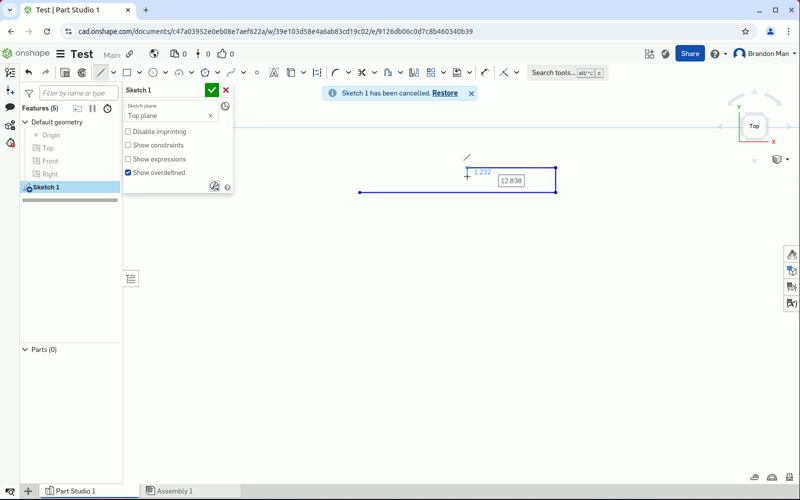
scroll(6)
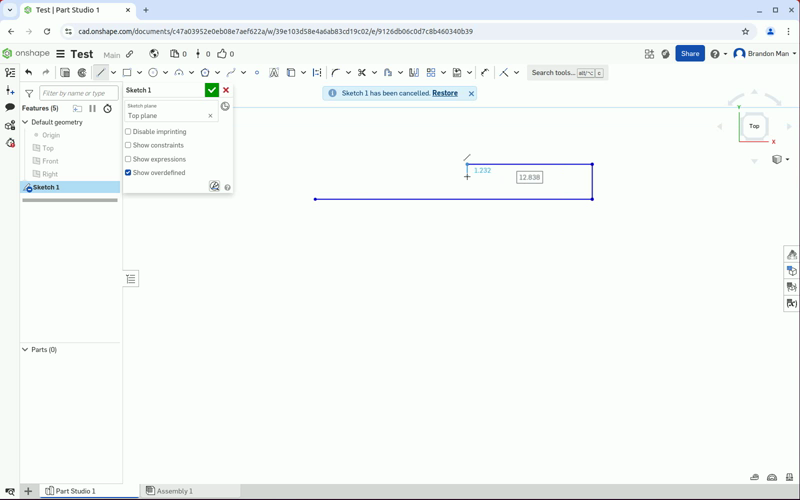
scroll(6)
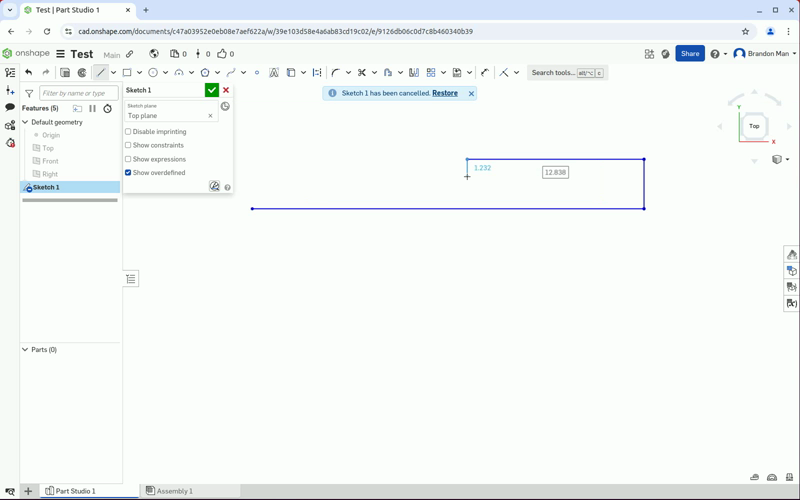
scroll(6)
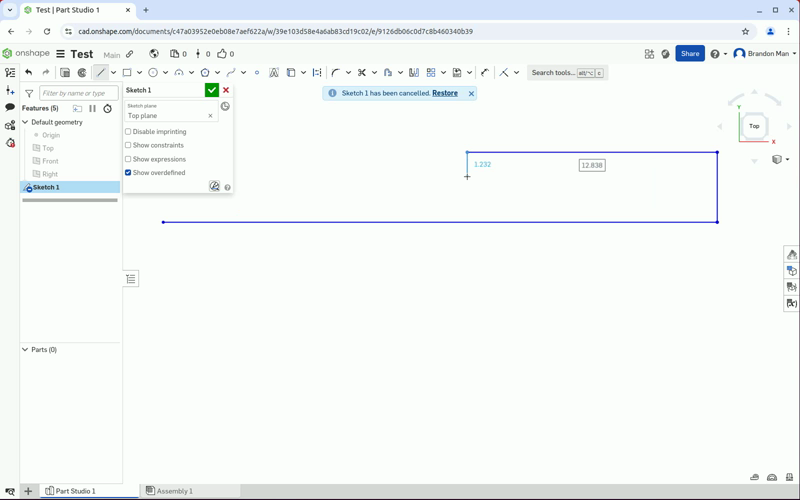
scroll(6)
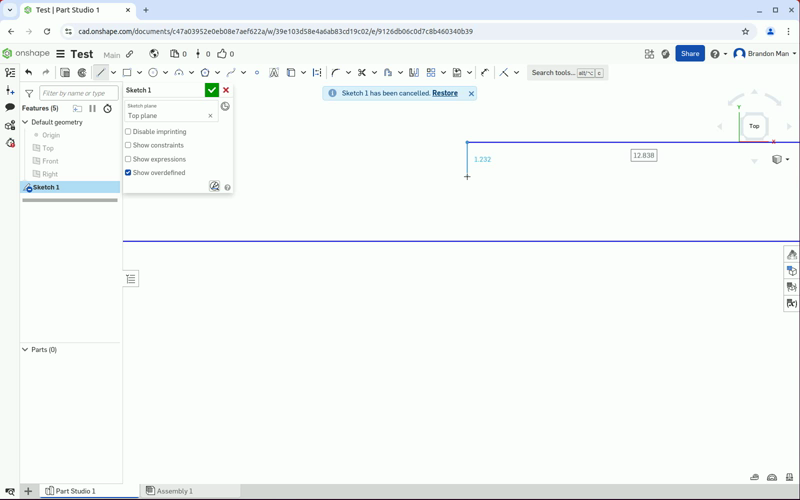
scroll(6)
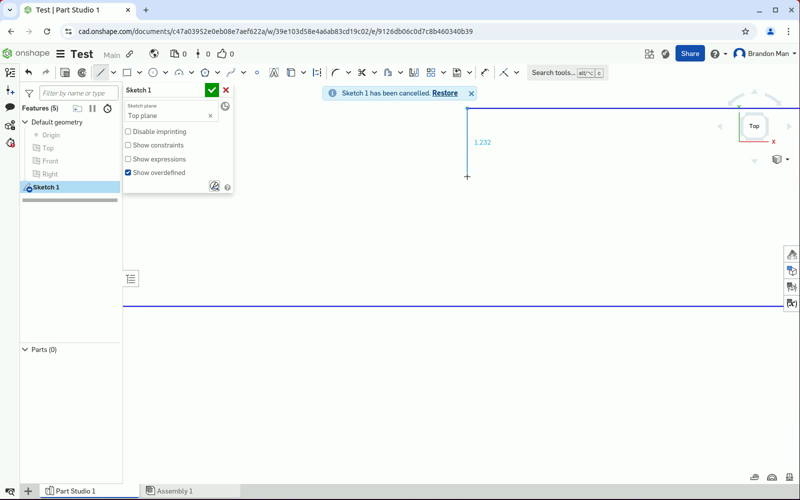
click(467, 176)
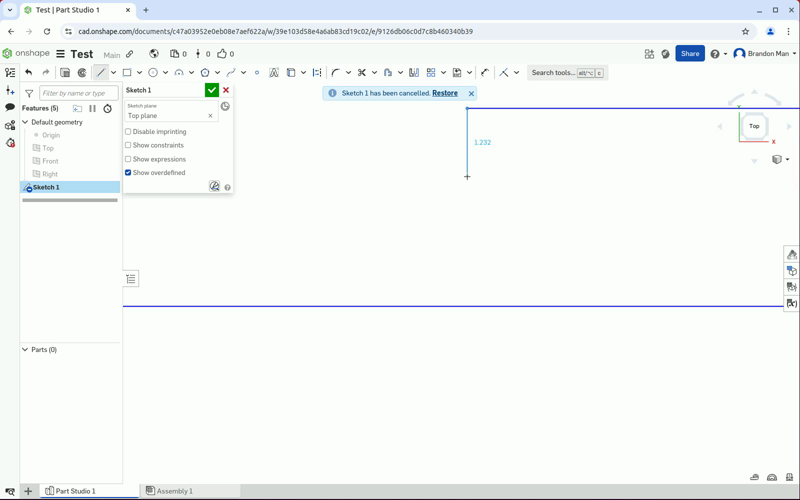
scroll(-6)
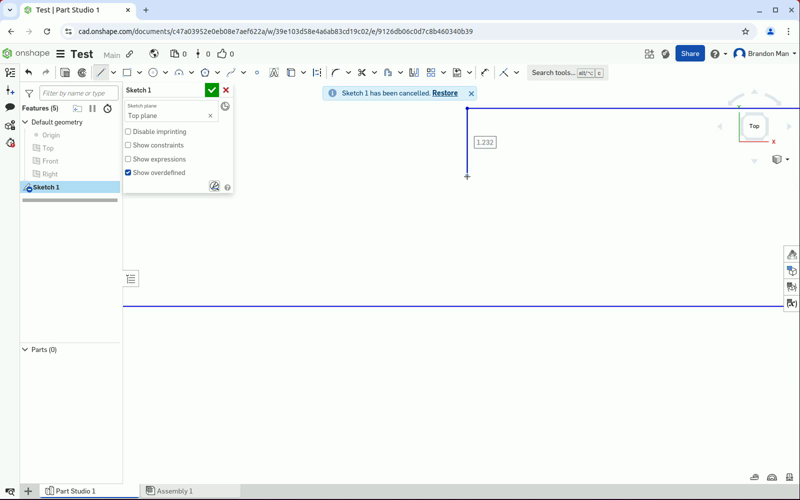
scroll(-6)
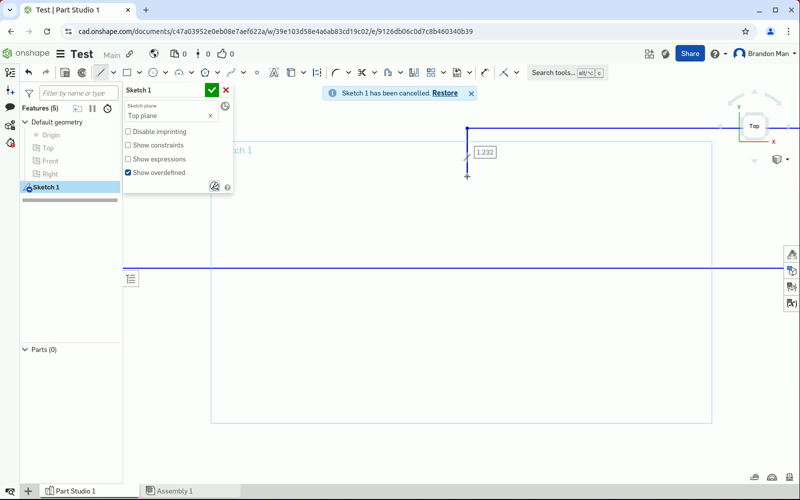
scroll(-6)
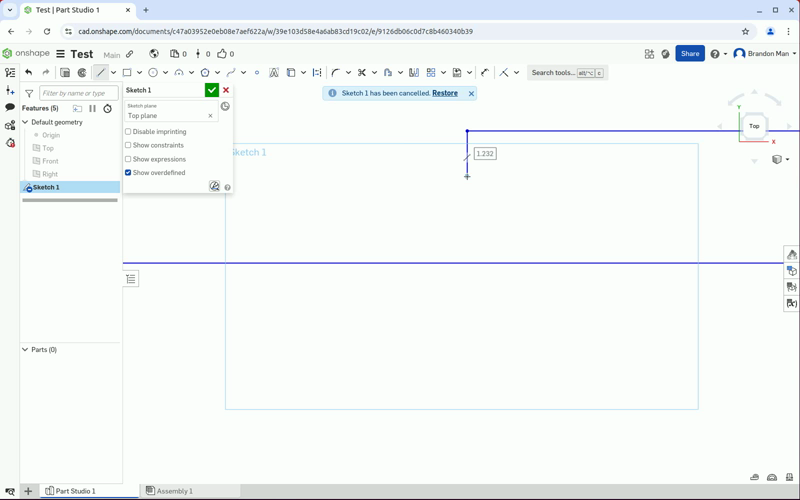
scroll(-6)
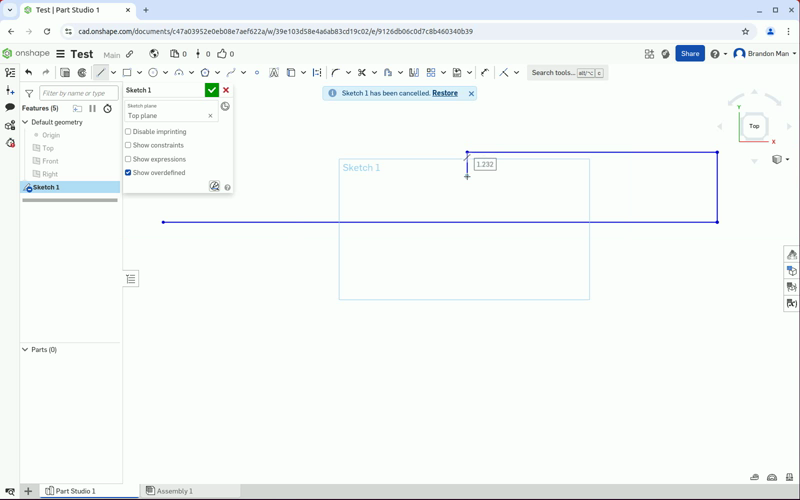
scroll(-6)
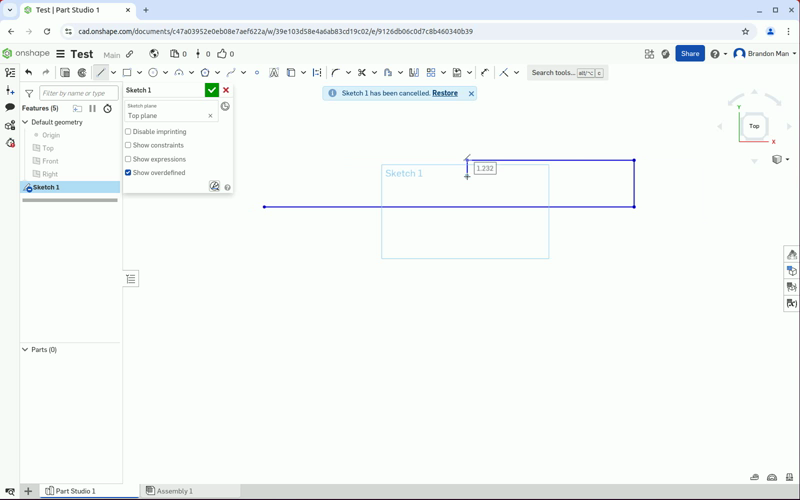
scroll(-6)
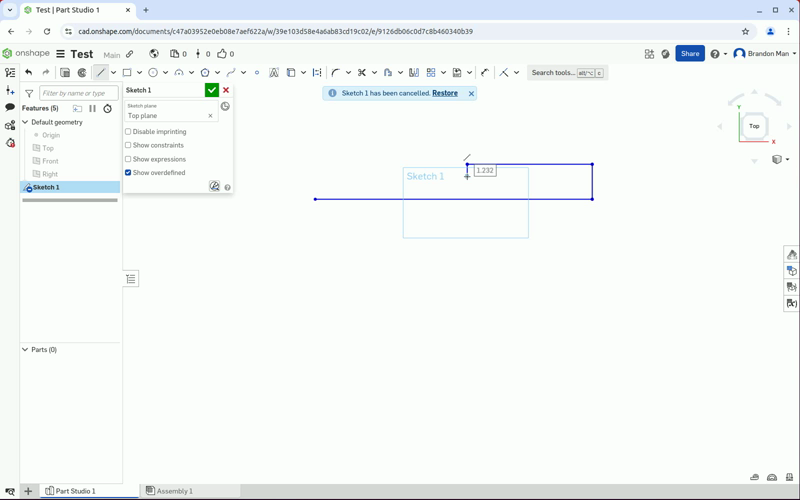
scroll(-6)
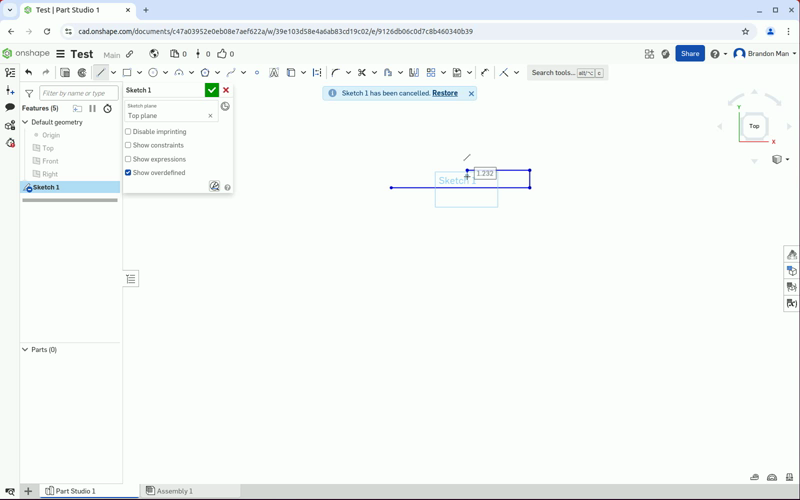
key_up(shift)
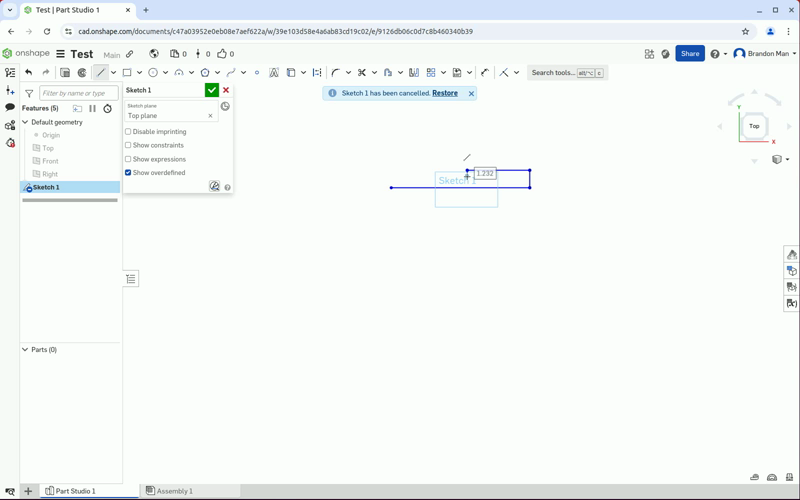
key(esc)
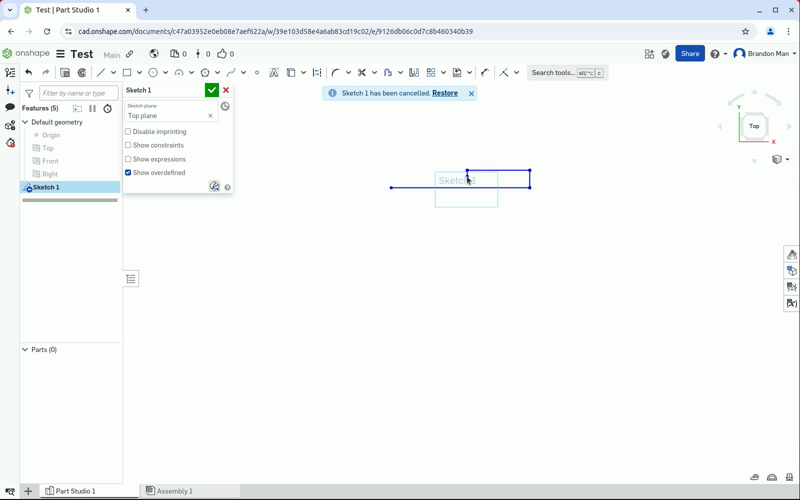
key(a)
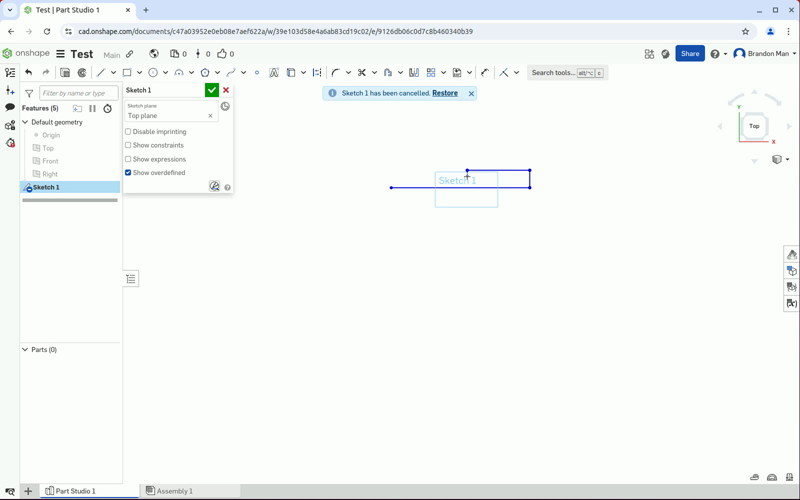
mouse_move(467, 176)
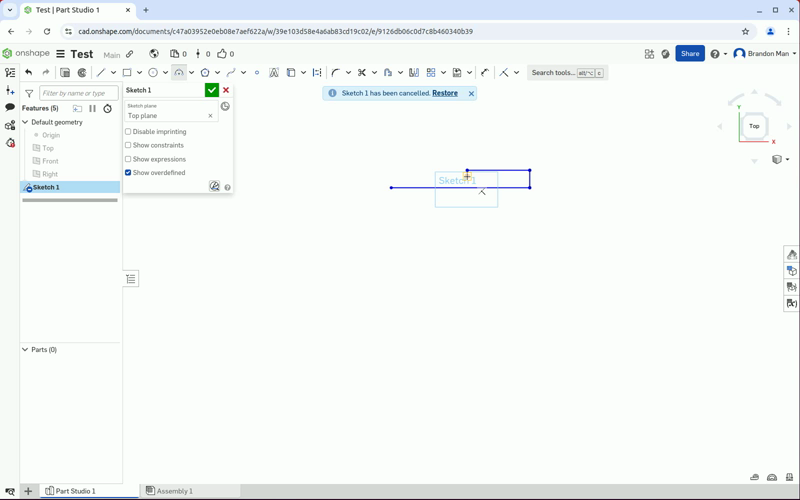
click(467, 176)
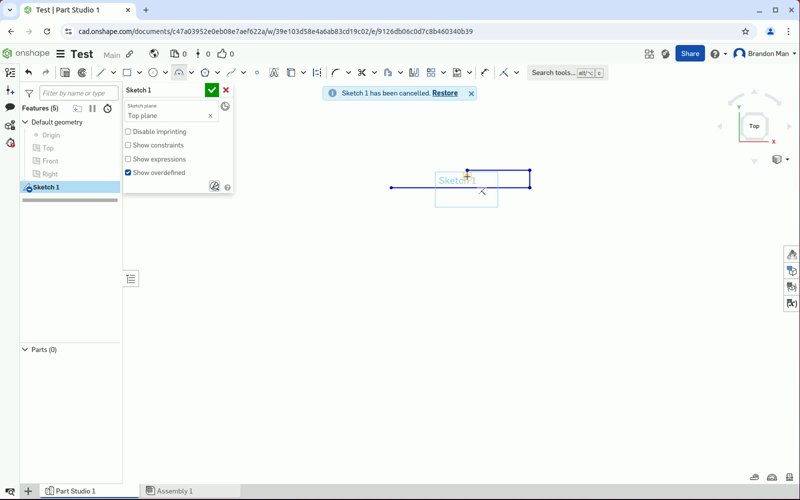
key_down(shift)
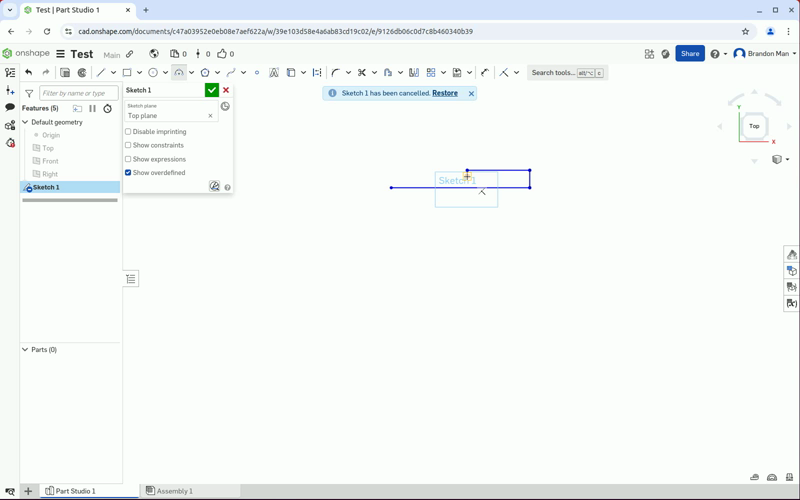
mouse_move(454, 176)
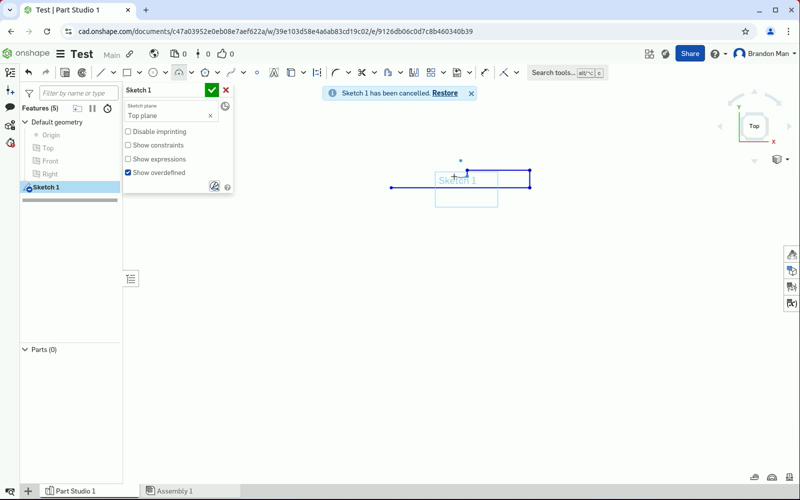
click(454, 176)
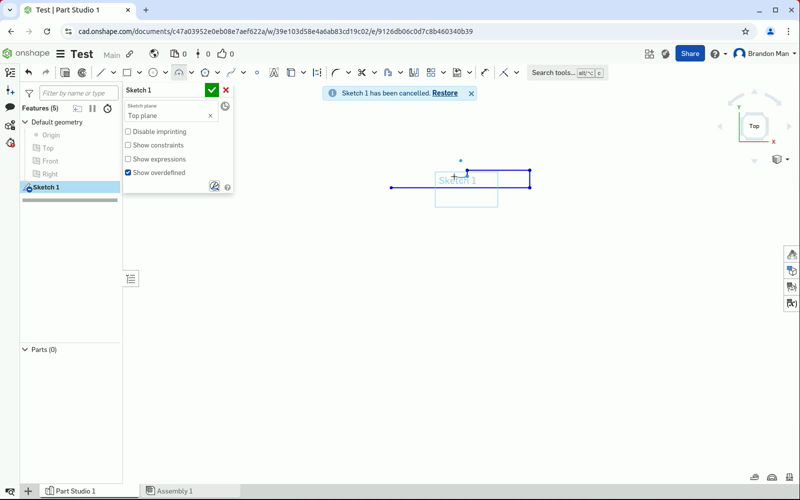
mouse_move(460, 183)
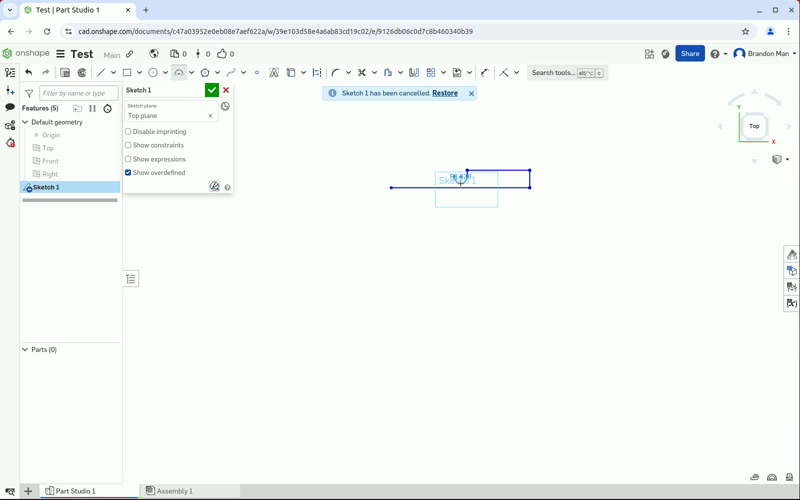
click(460, 183)
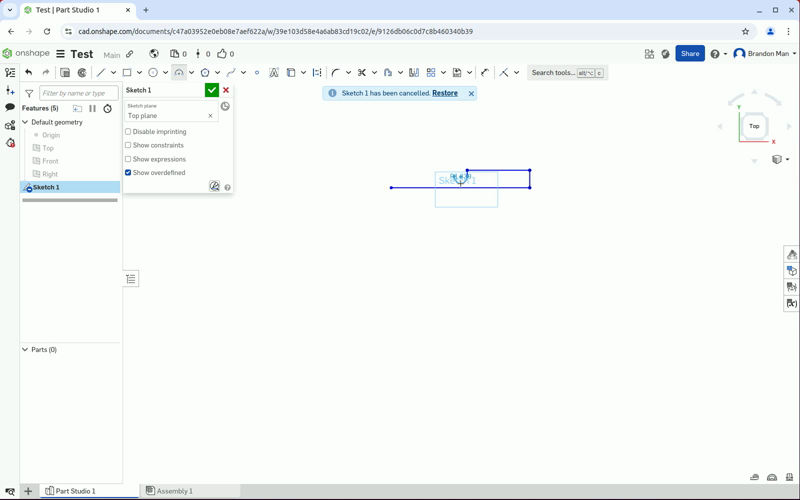
key_up(shift)
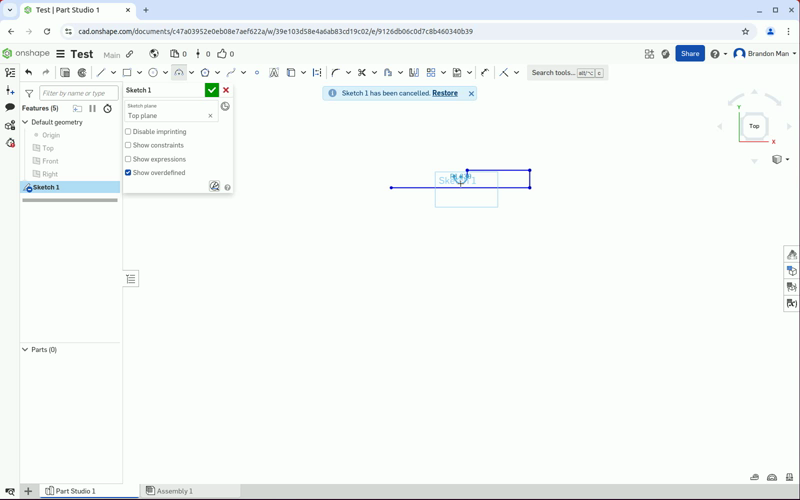
key(esc)
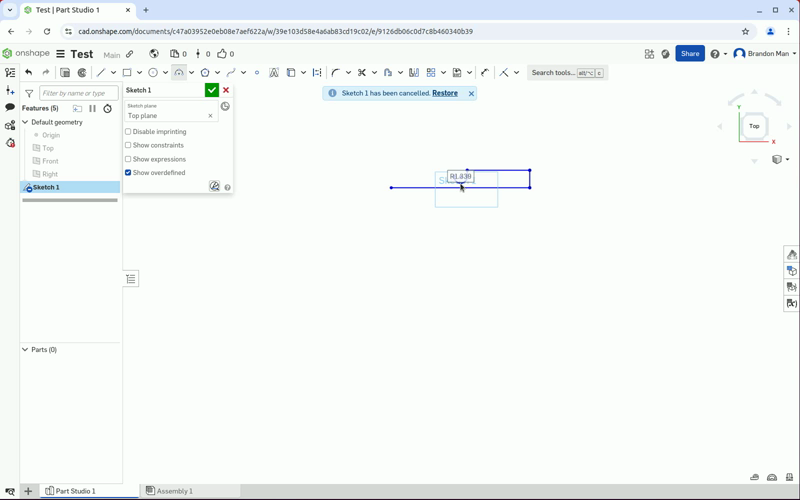
key(l)
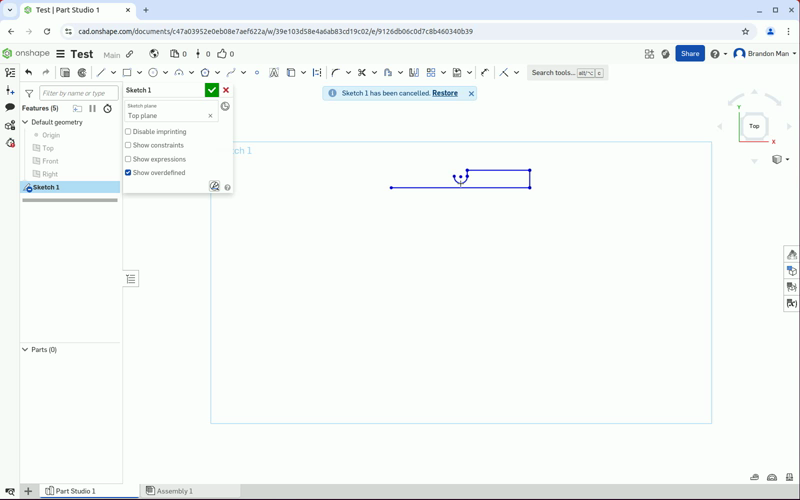
mouse_move(454, 176)
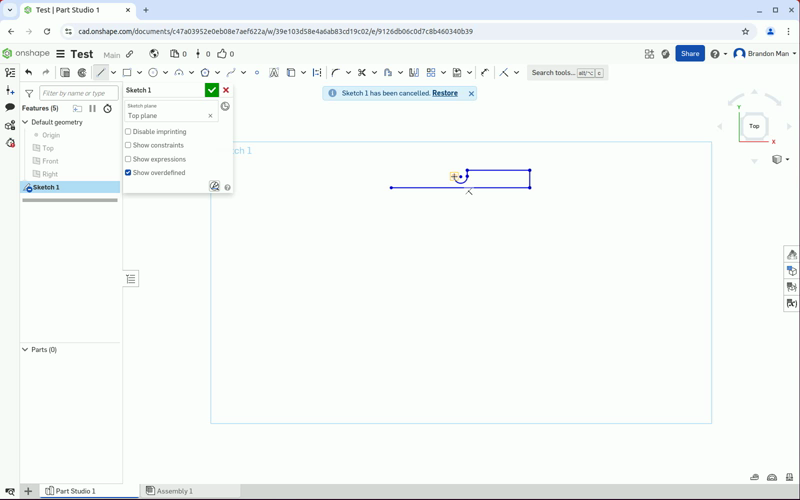
click(454, 176)
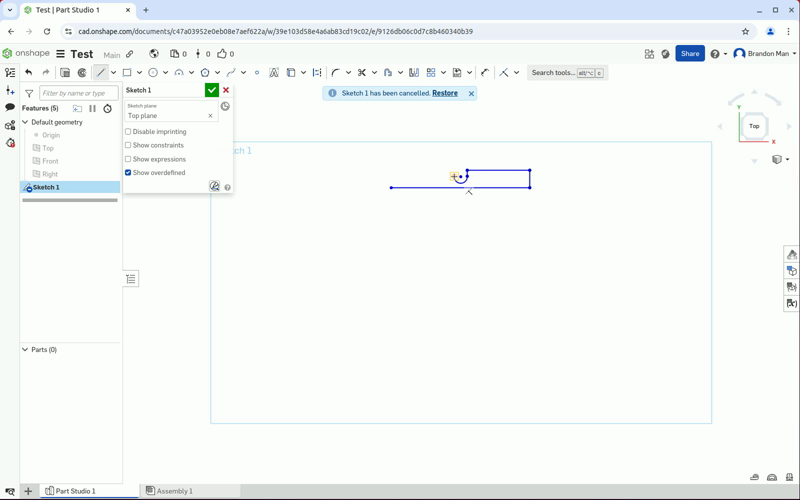
key_down(shift)
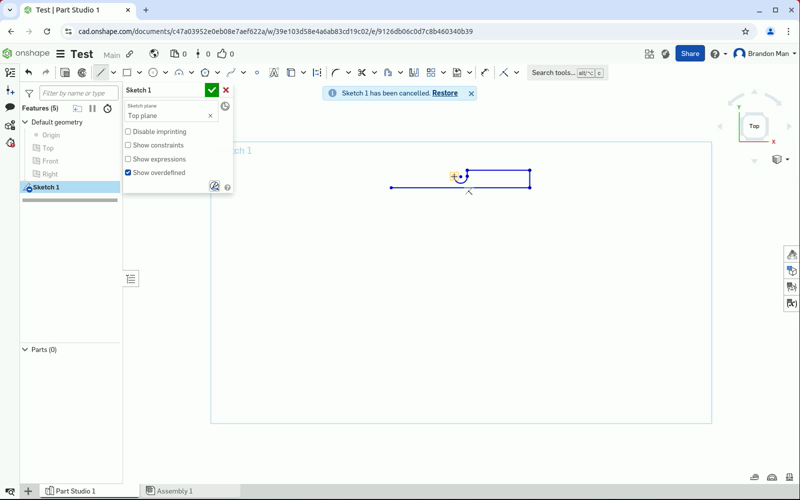
mouse_move(484, 176)
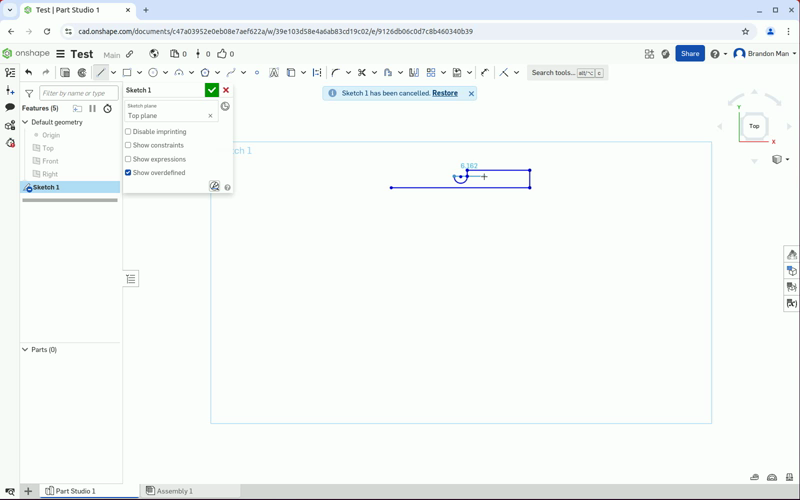
mouse_move(454, 170)
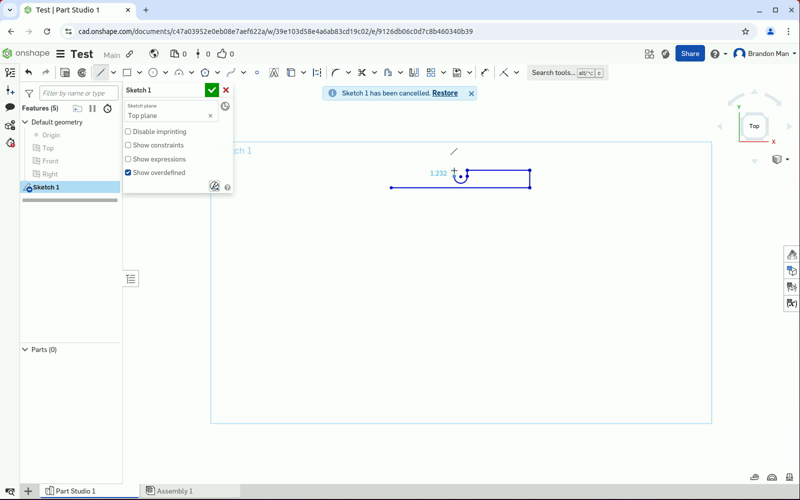
scroll(6)
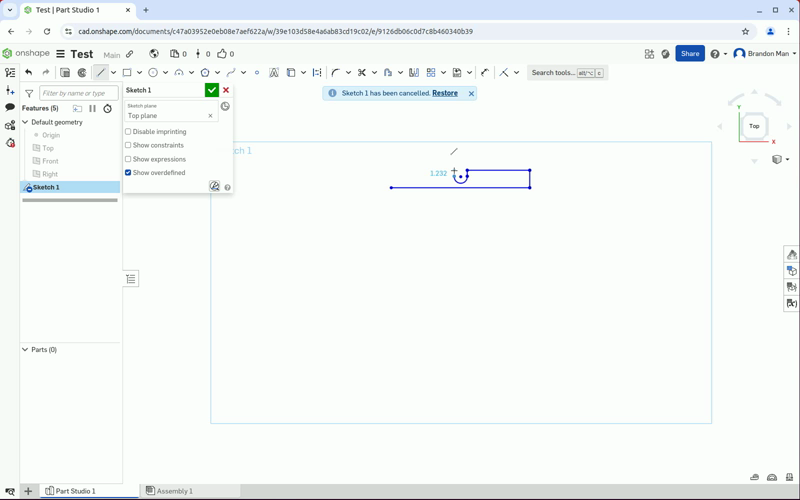
scroll(6)
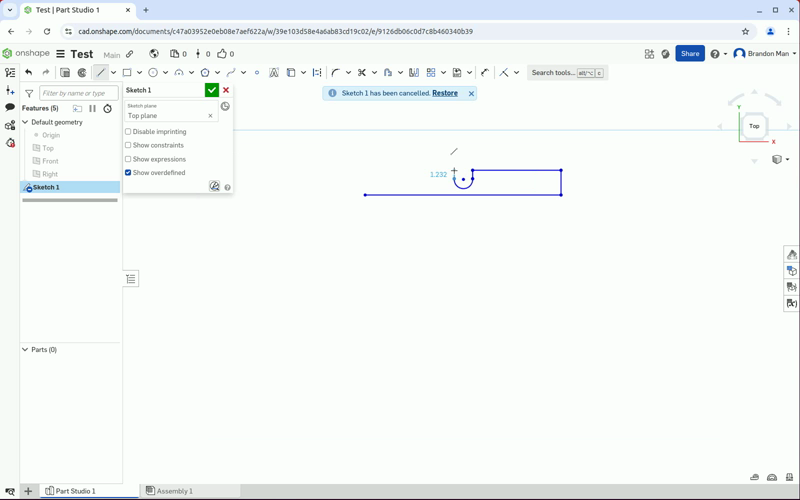
scroll(6)
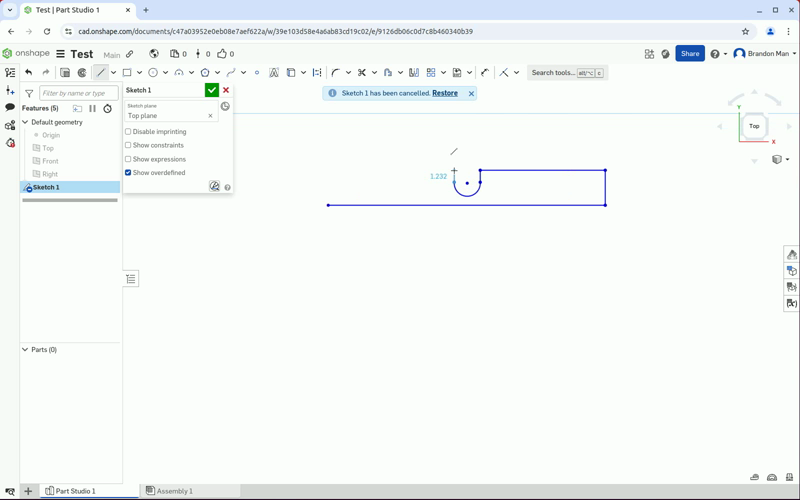
scroll(6)
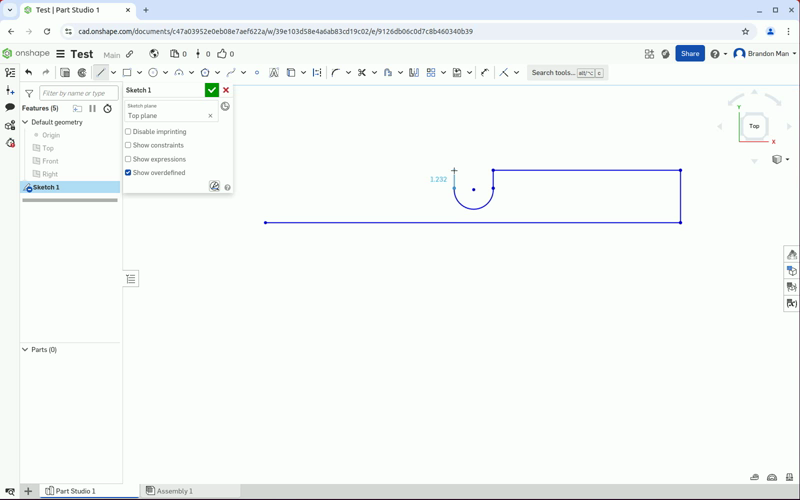
scroll(6)
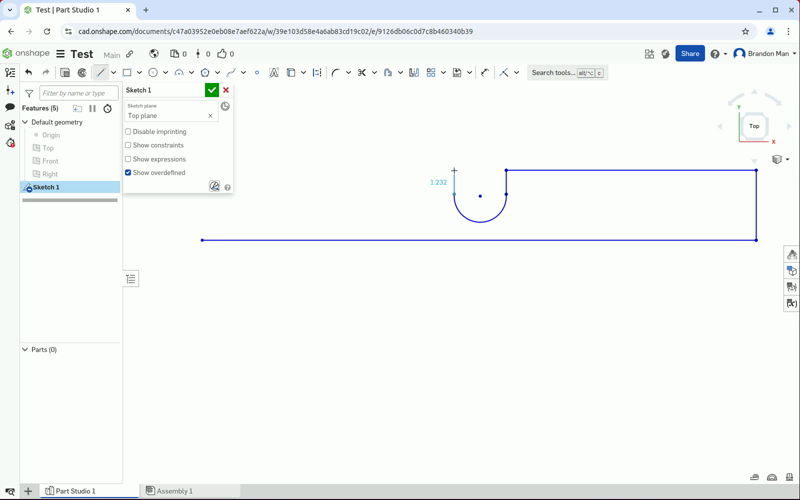
scroll(6)
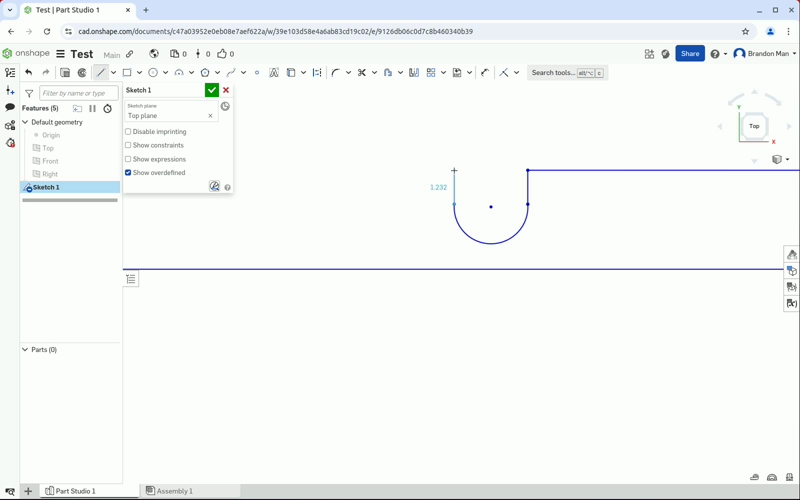
scroll(6)
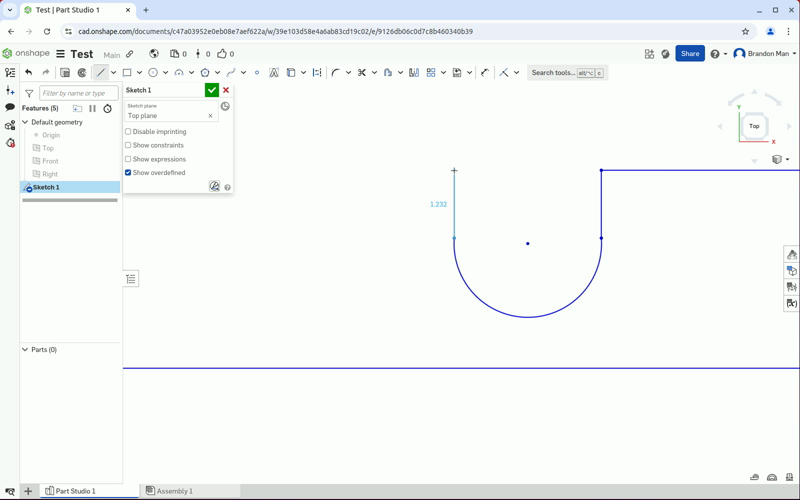
click(454, 170)
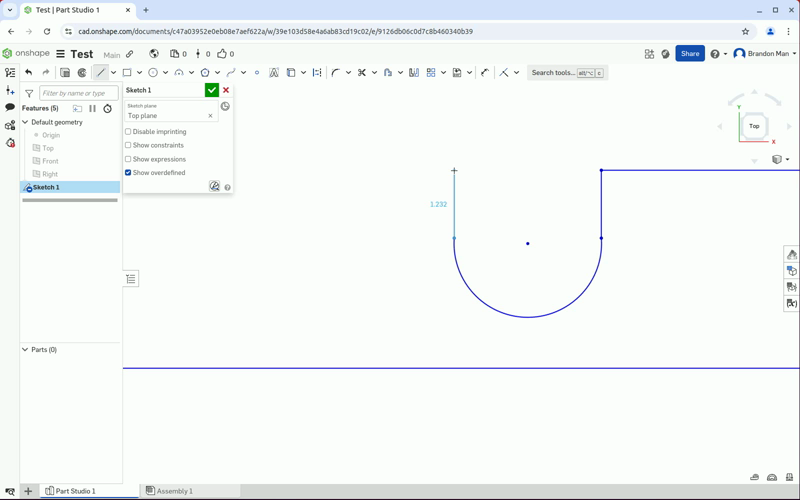
scroll(-6)
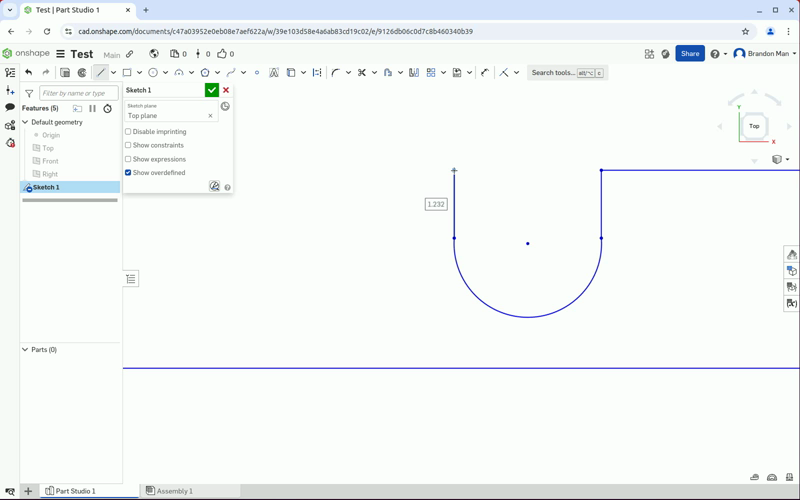
scroll(-6)
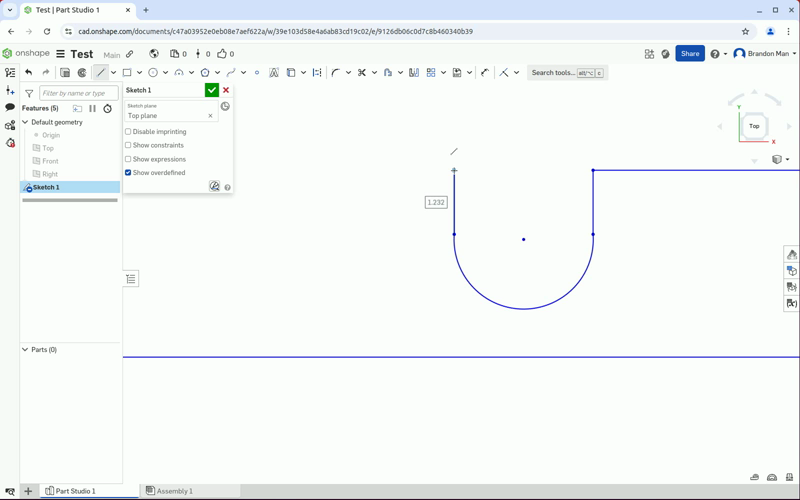
scroll(-6)
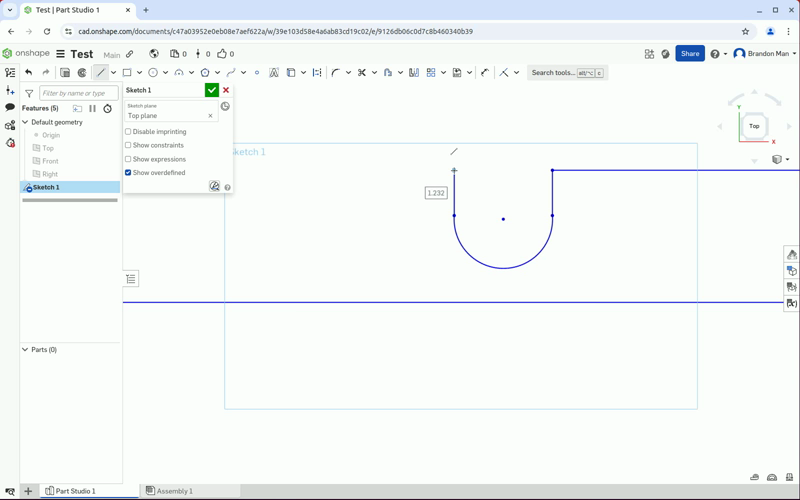
scroll(-6)
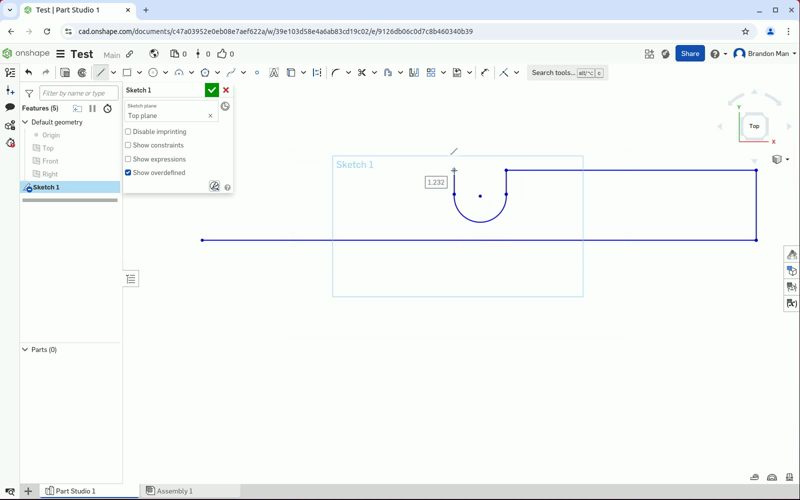
scroll(-6)
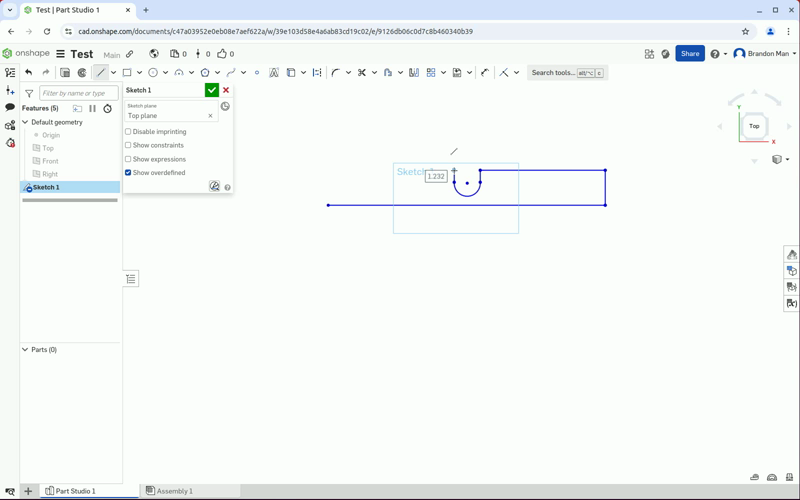
scroll(-6)
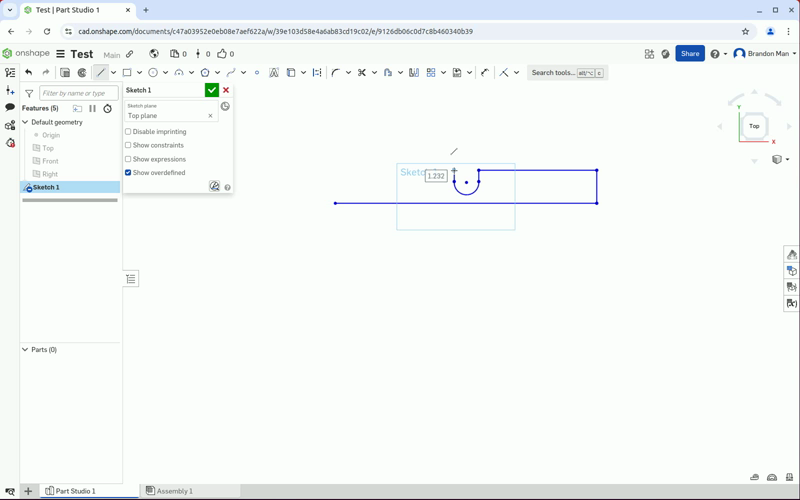
scroll(-6)
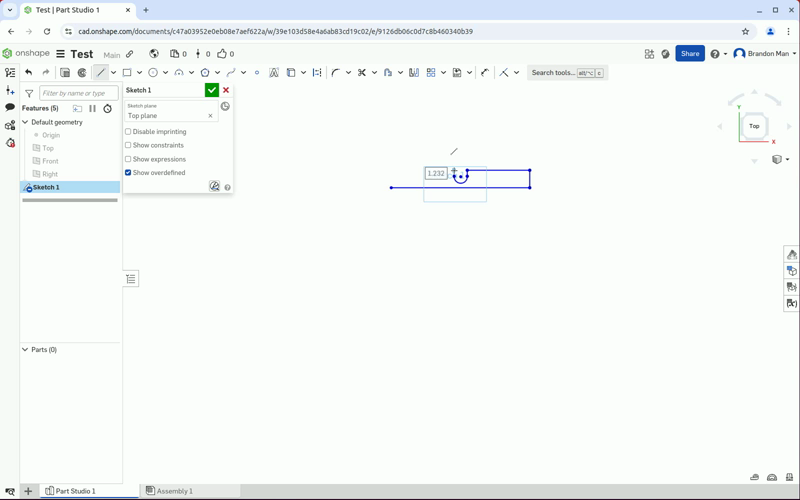
key_up(shift)
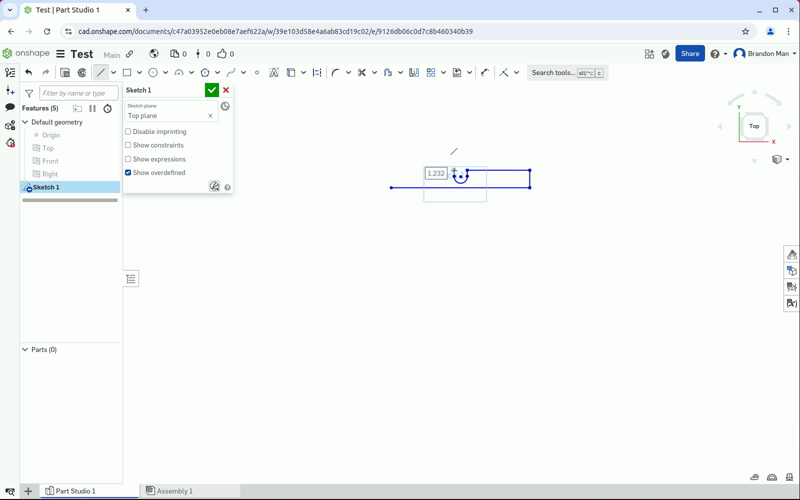
key_down(shift)
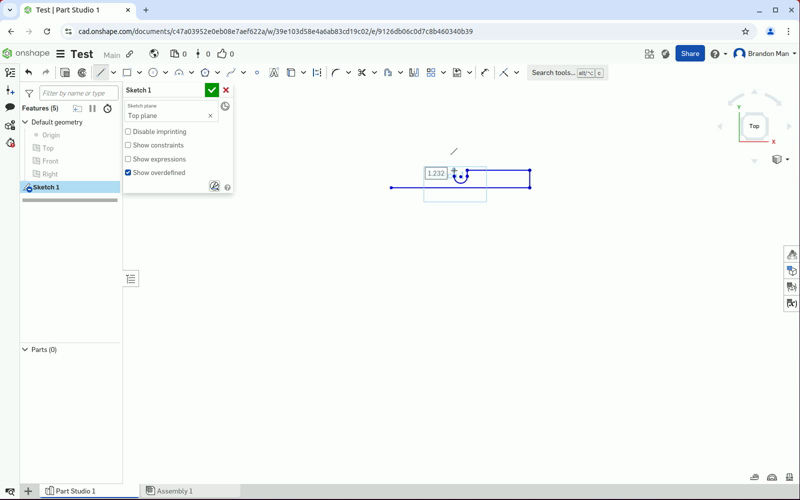
mouse_move(391, 170)
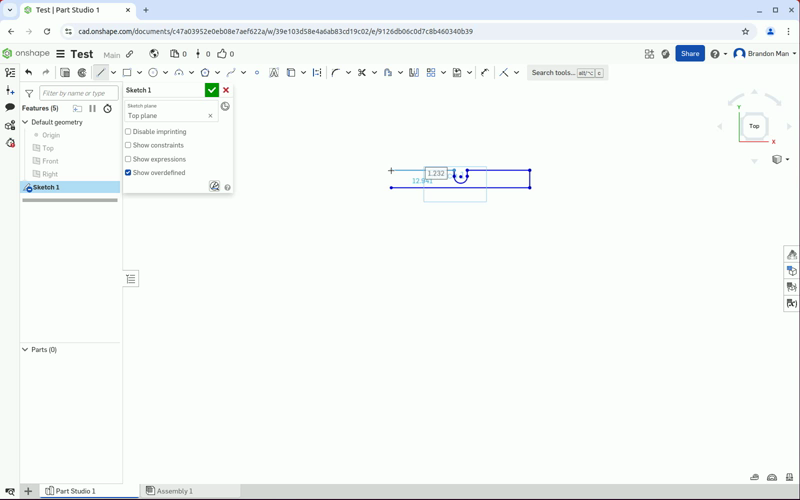
click(391, 170)
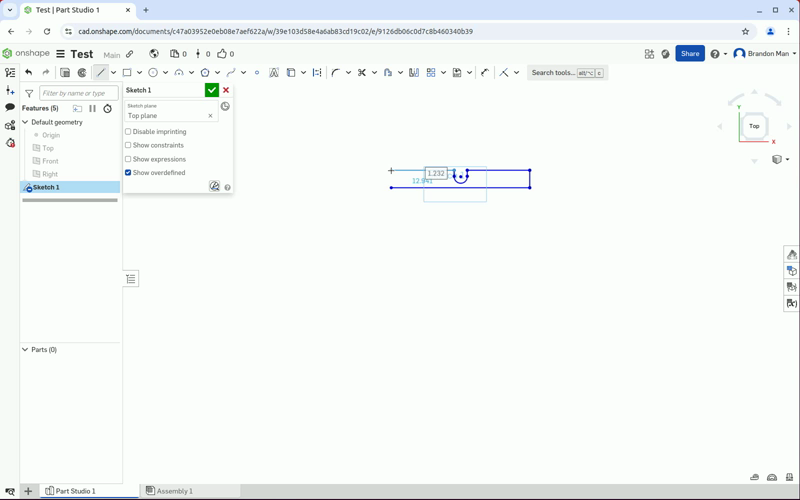
key_up(shift)
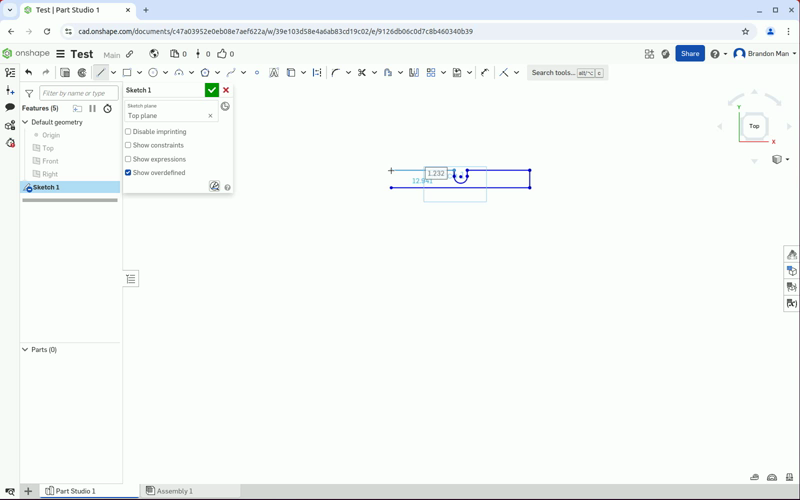
mouse_move(421, 170)
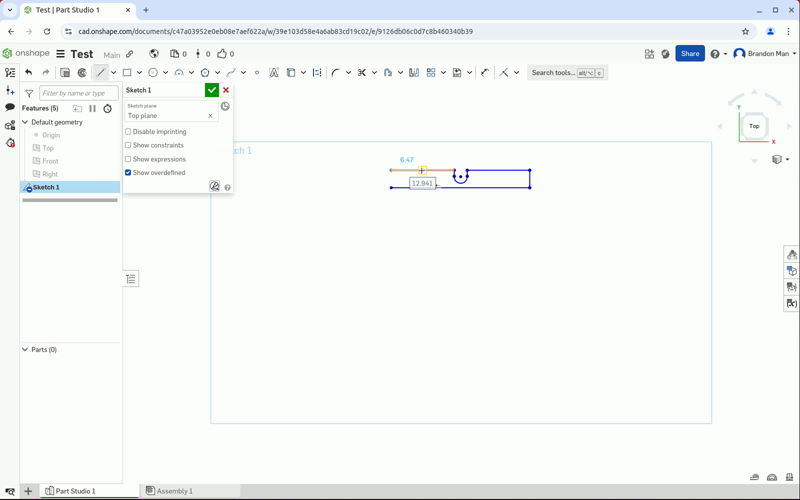
key_down(shift)
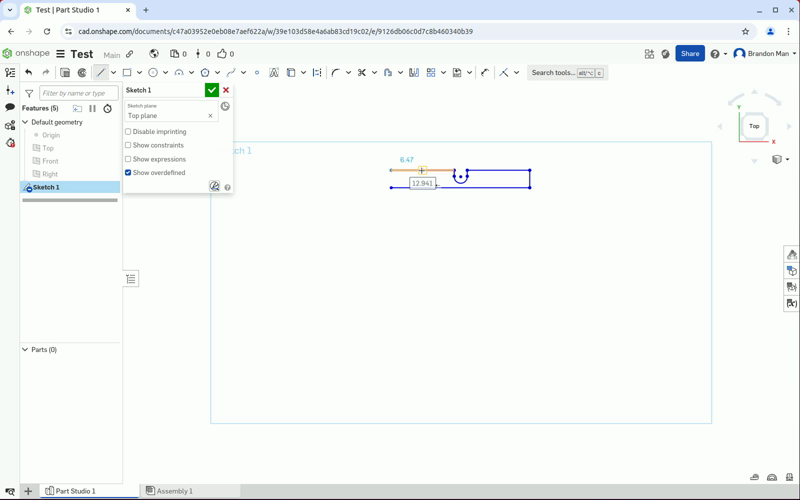
mouse_move(391, 187)
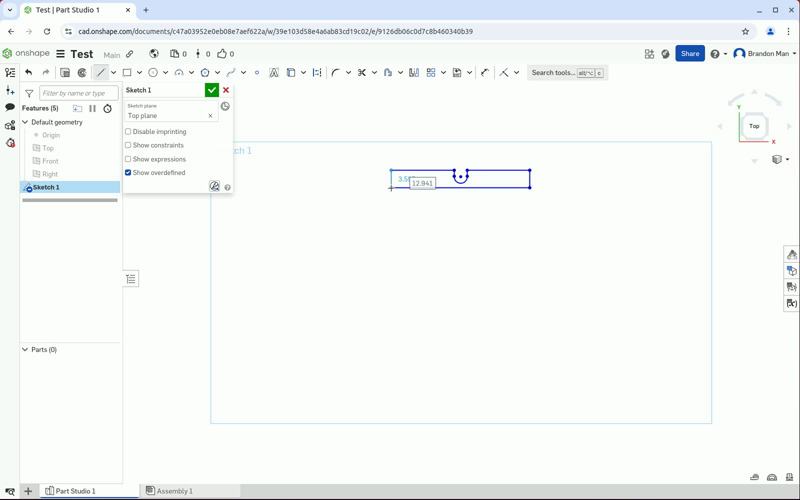
key_up(shift)
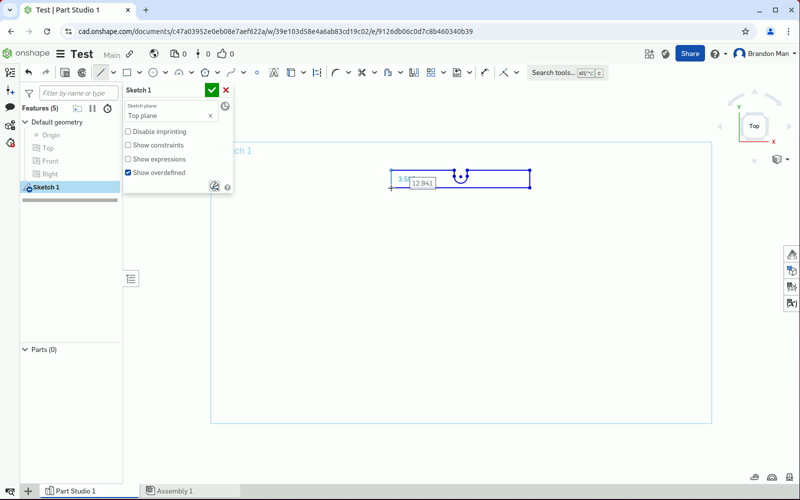
click(391, 187)
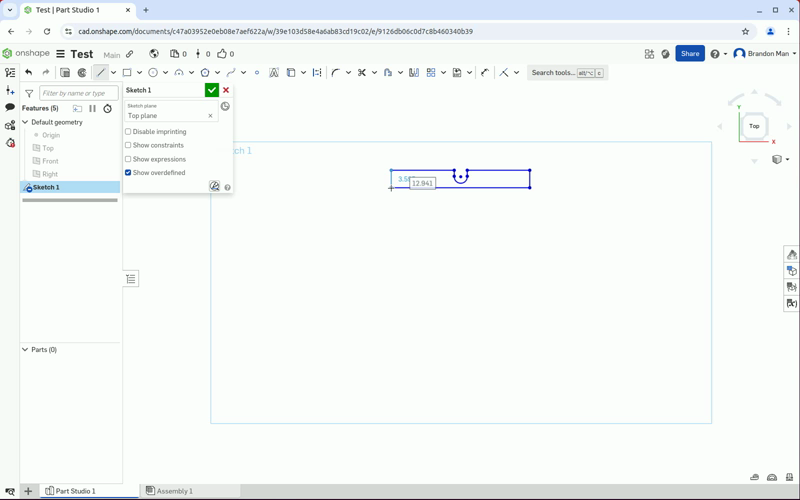
key(esc)
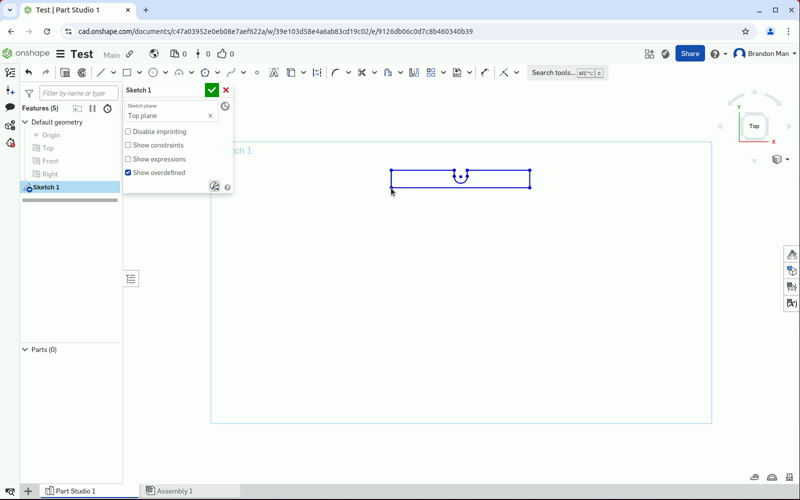
mouse_move(516, 183)
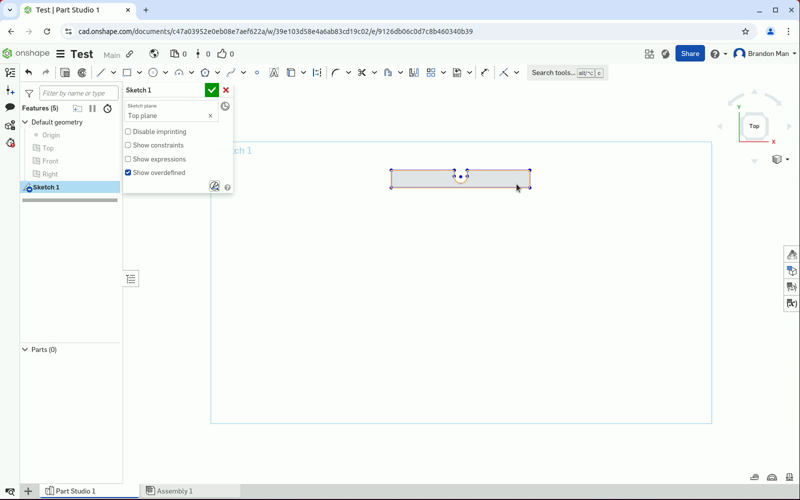
scroll(6)
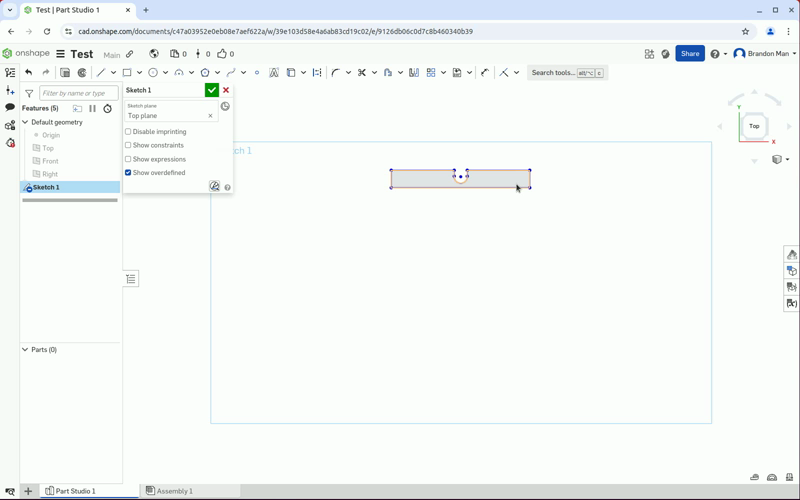
scroll(6)
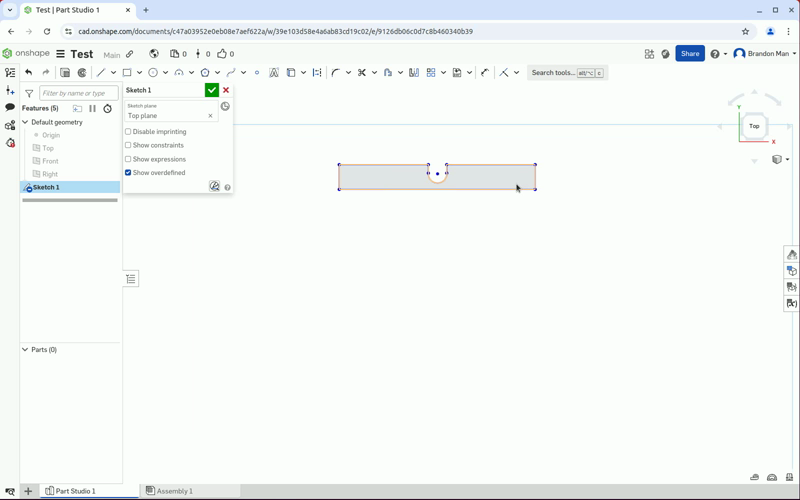
scroll(6)
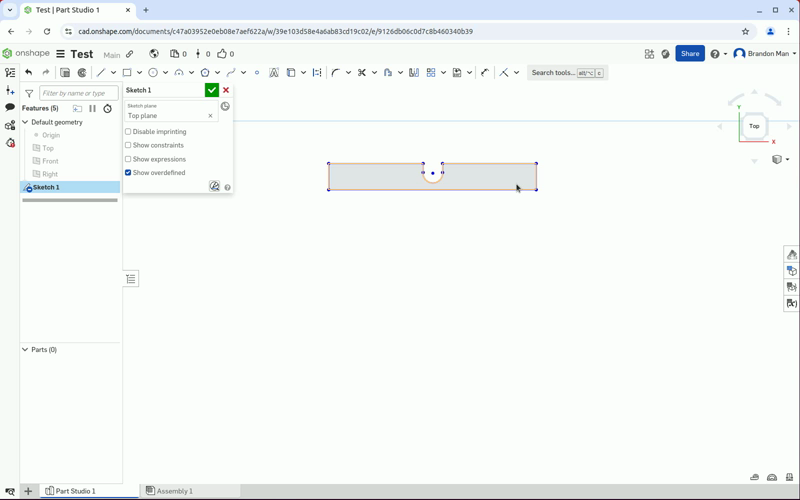
scroll(6)
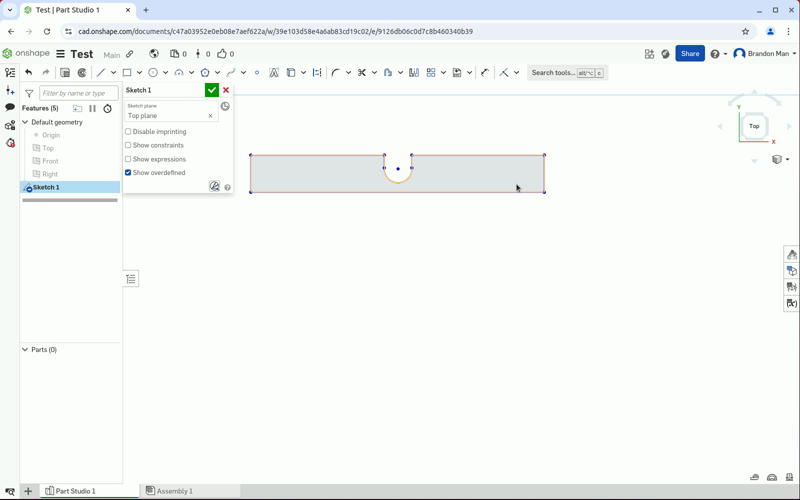
scroll(6)
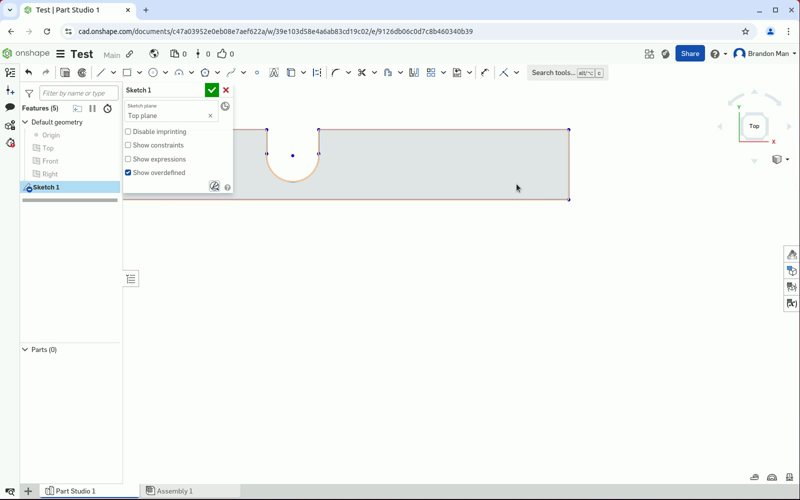
scroll(6)
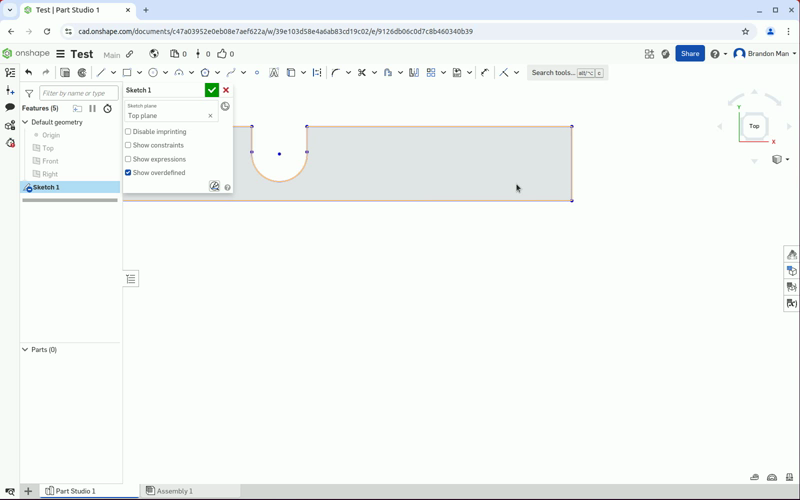
scroll(6)
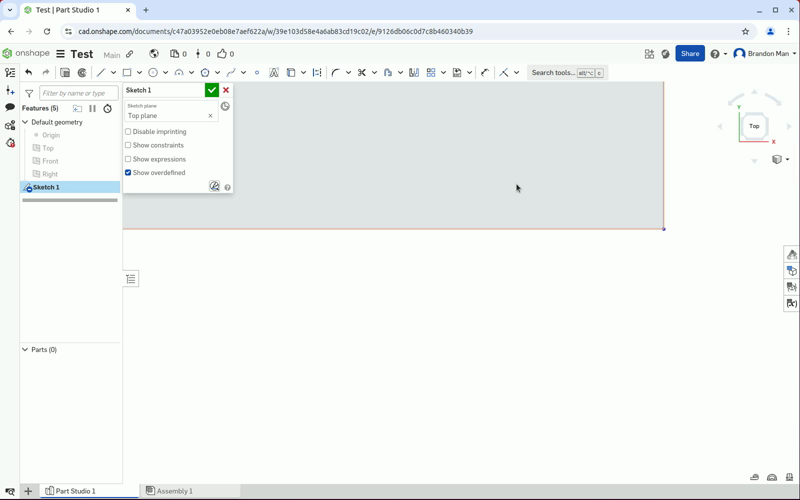
click(516, 183)
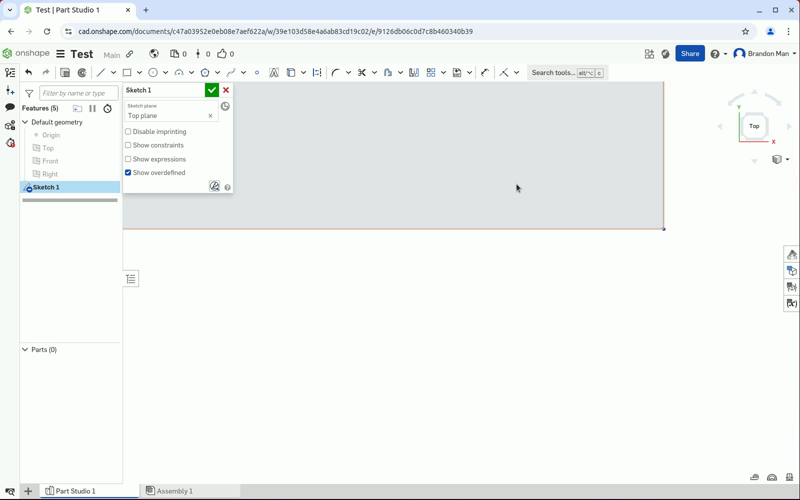
scroll(-6)
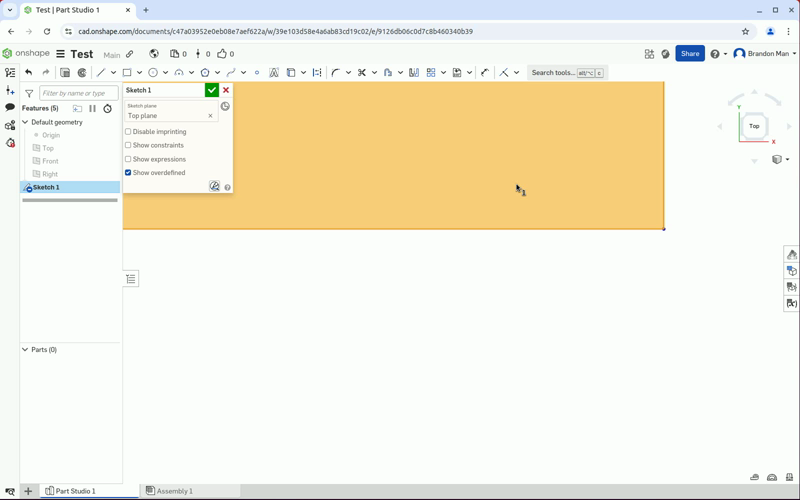
scroll(-6)
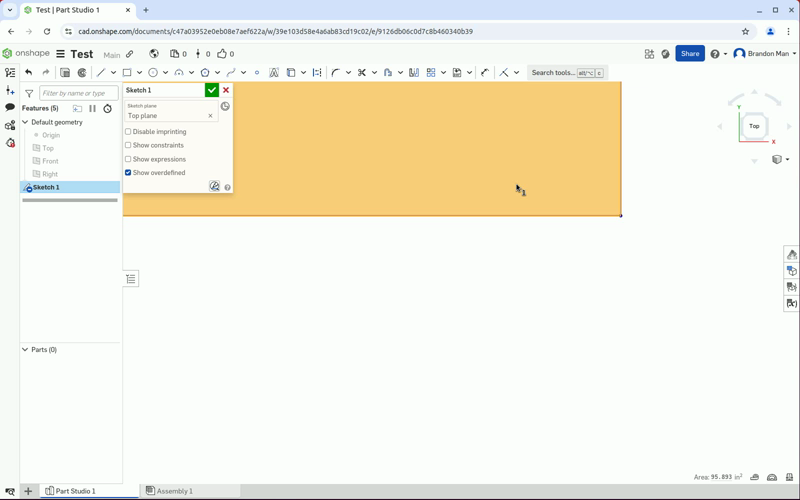
scroll(-6)
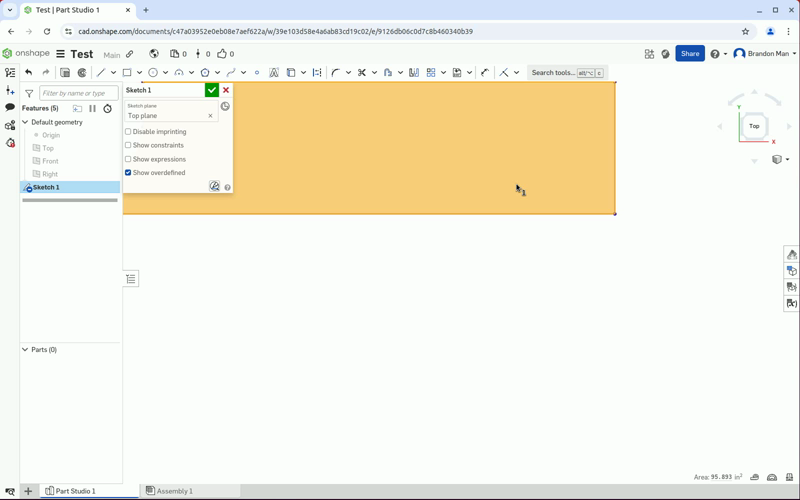
scroll(-6)
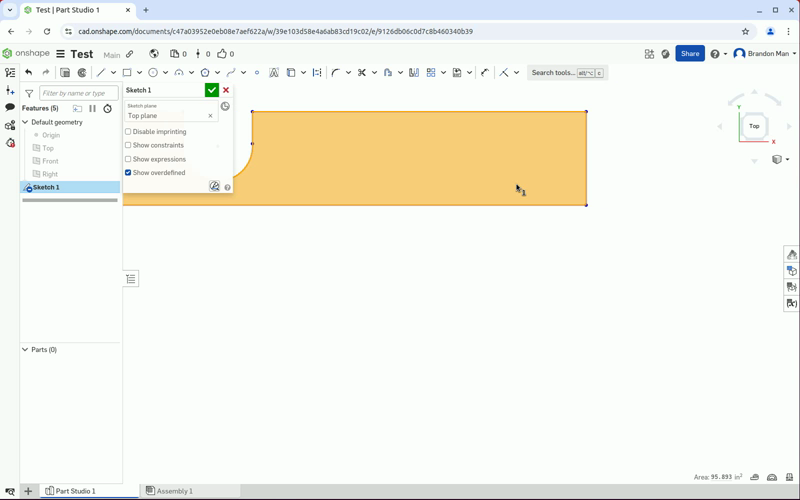
scroll(-6)
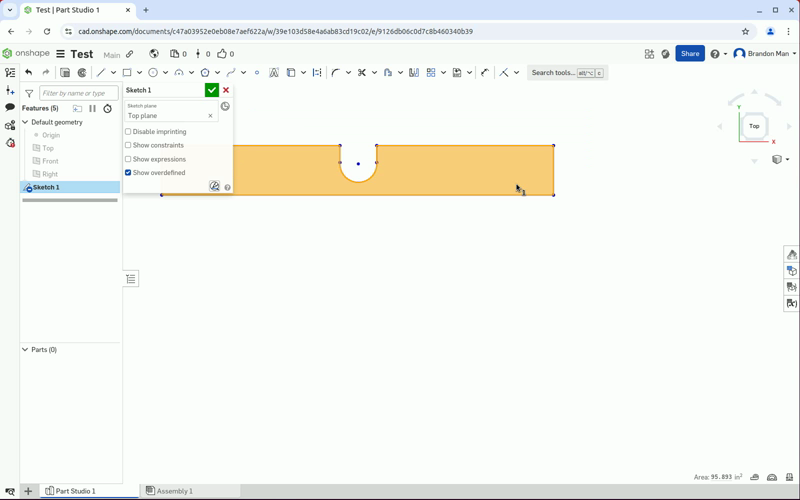
scroll(-6)
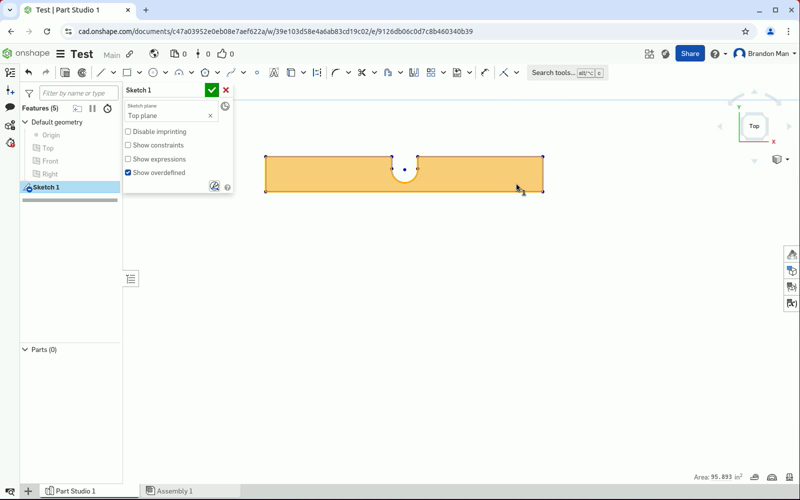
scroll(-6)
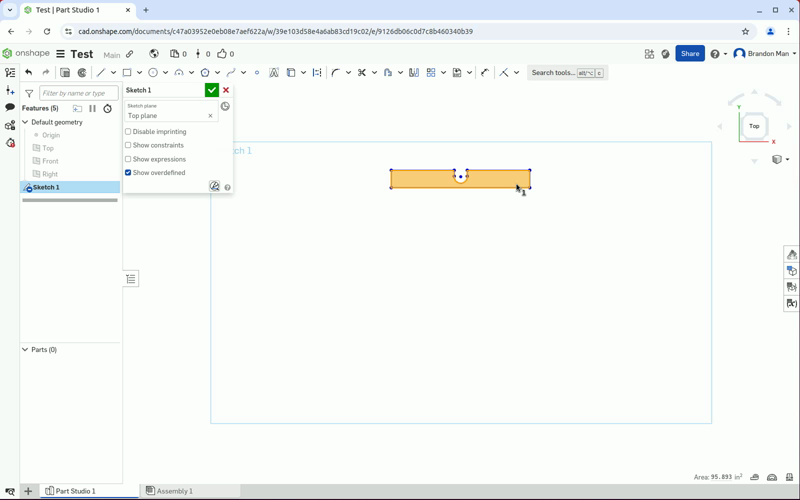
mouse_move(73, 352)
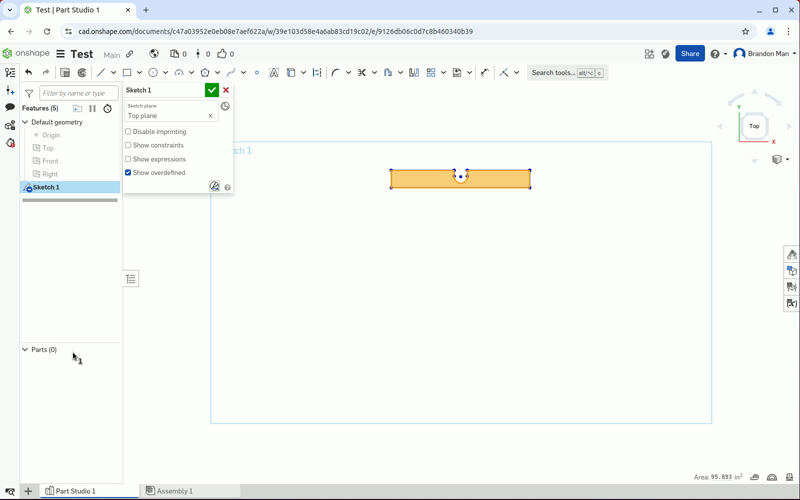
key(shift+y)
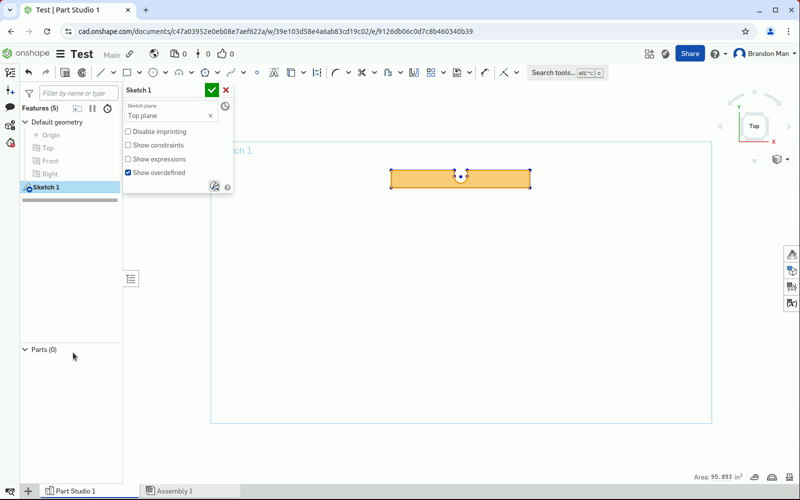
key(shift+e)
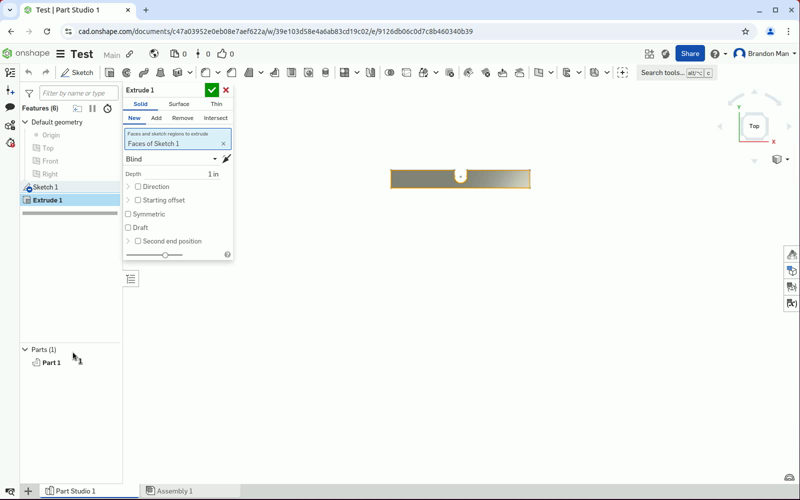
mouse_move(143, 106)
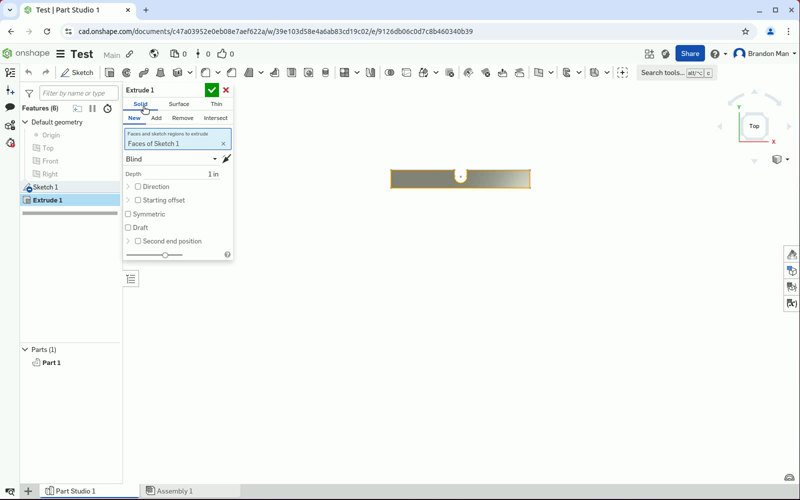
click(143, 106)
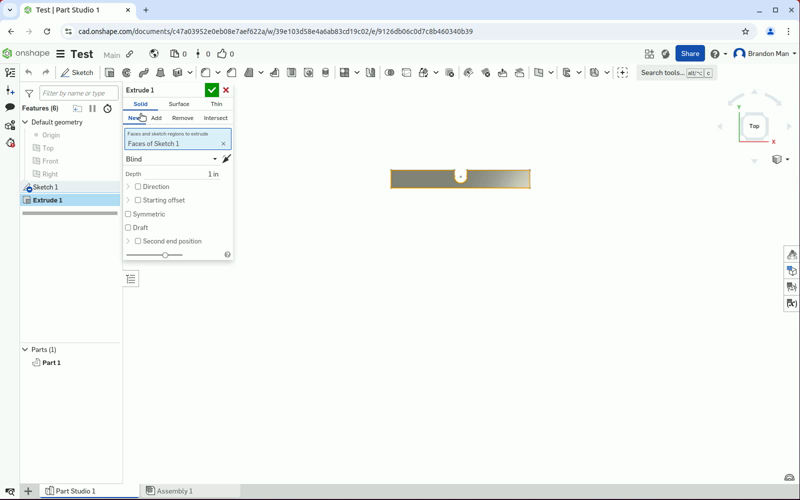
mouse_move(137, 120)
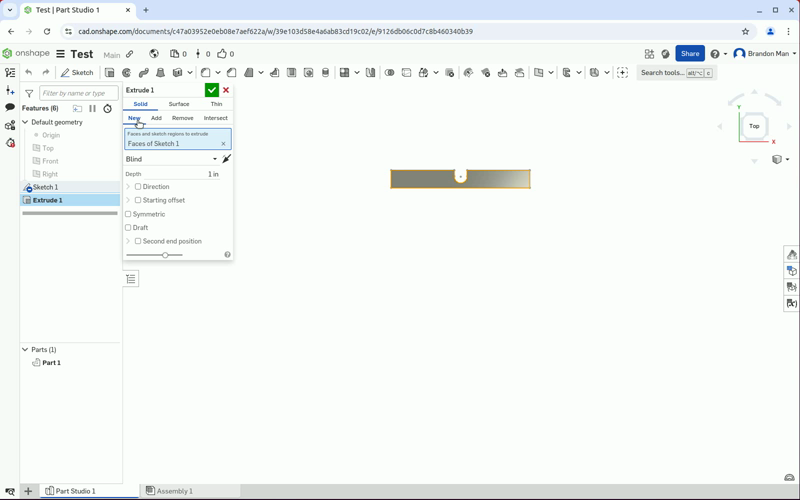
click(137, 120)
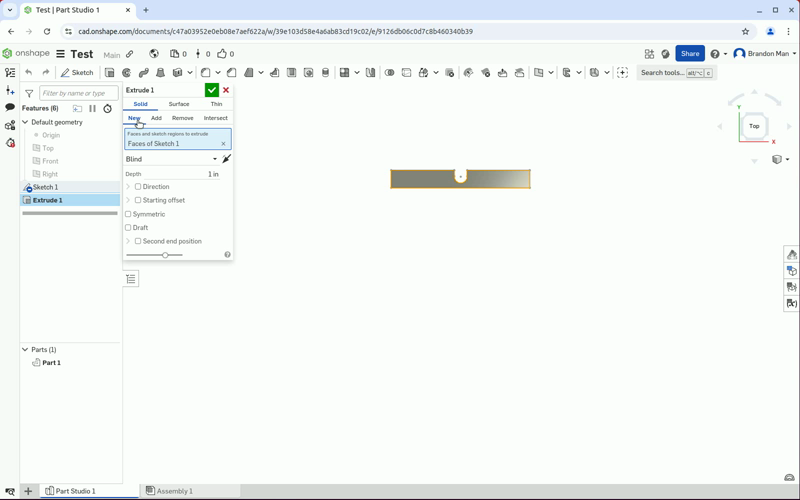
key(tab, 4)
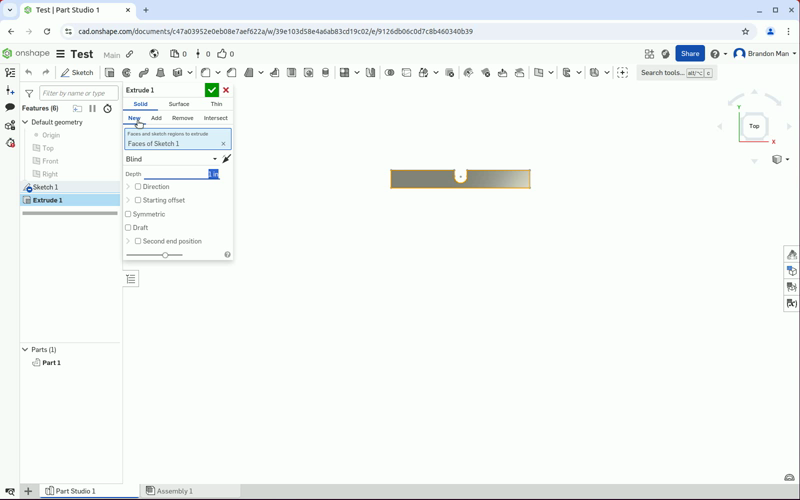
text(0.722)
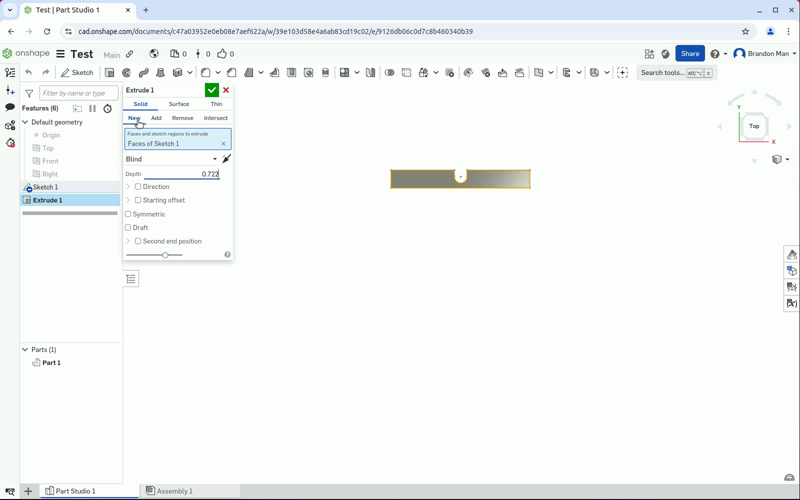
key(enter)
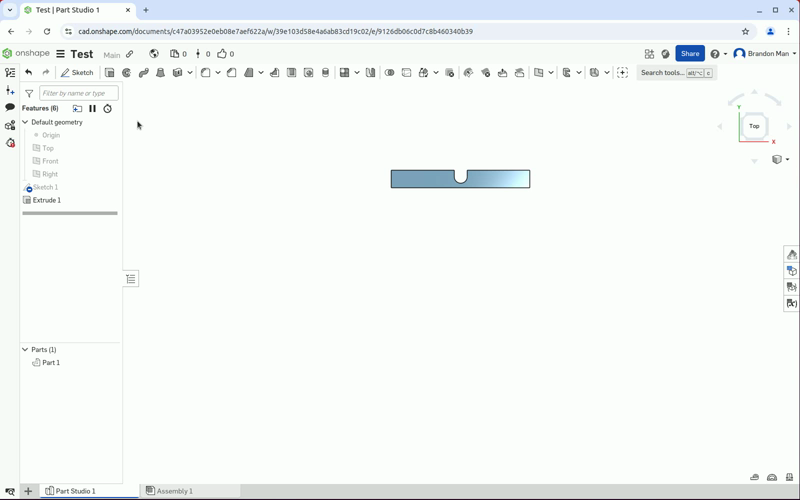
key(shift+h)
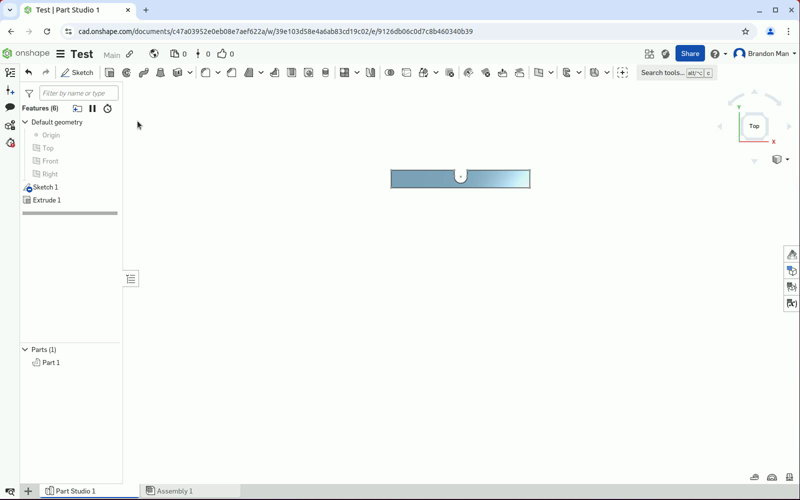
key(shift+h)
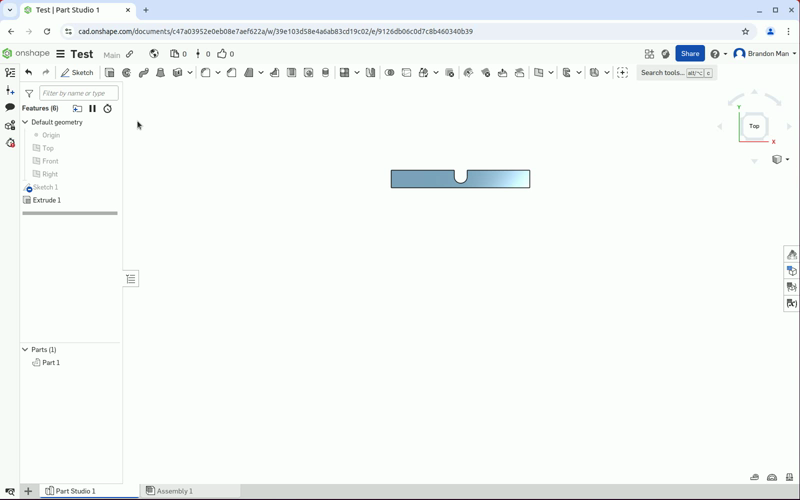
mouse_move(73, 189)
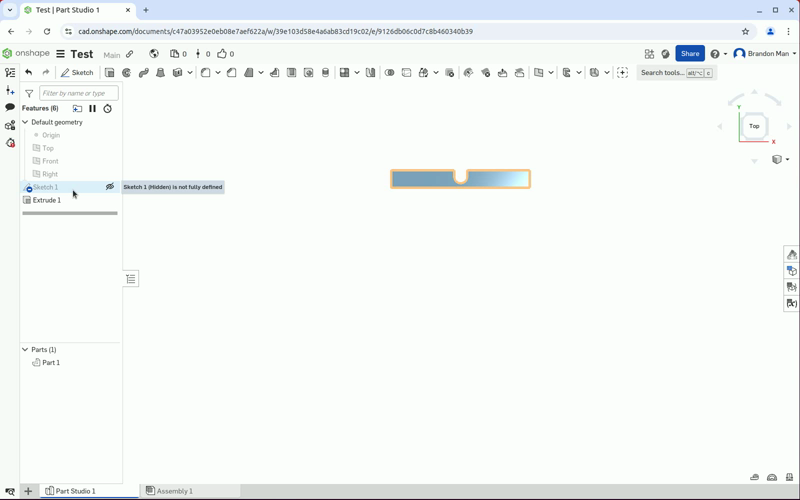
click(73, 189)
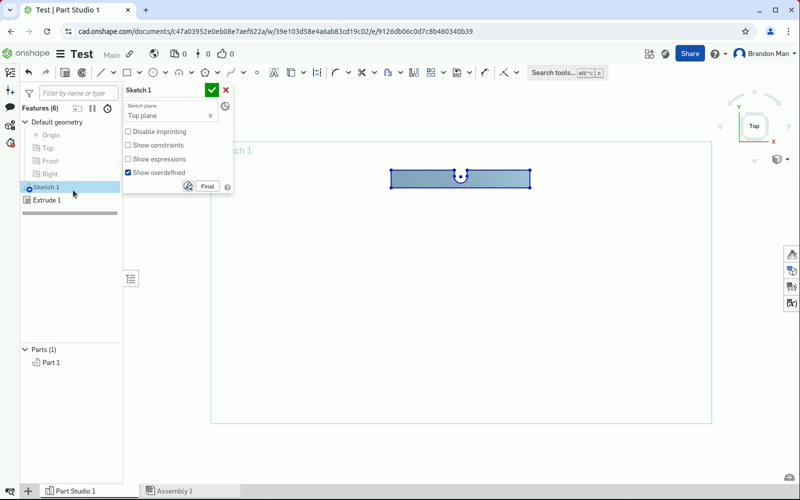
mouse_move(229, 92)
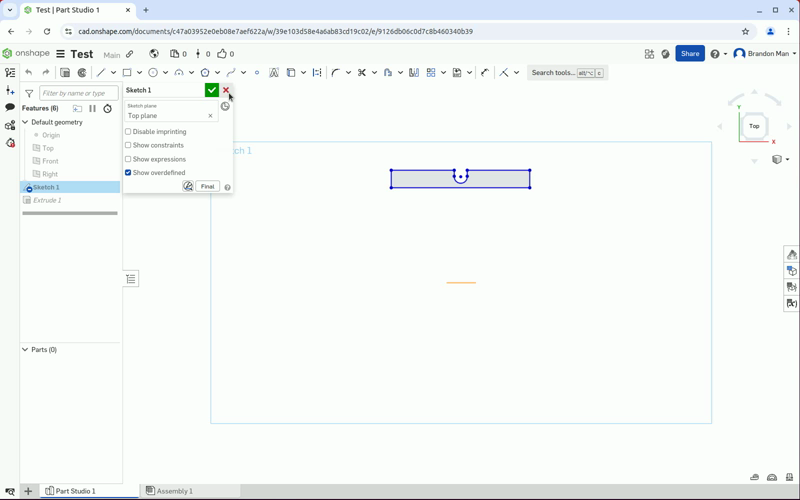
click(229, 92)
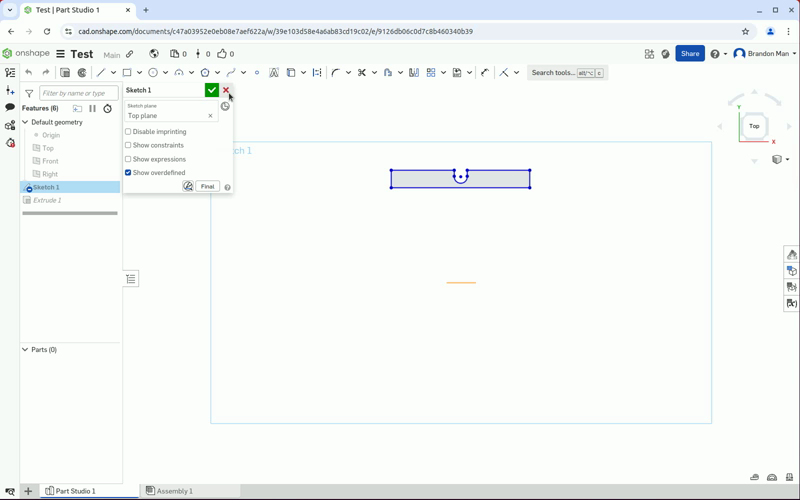
key(shift+s)
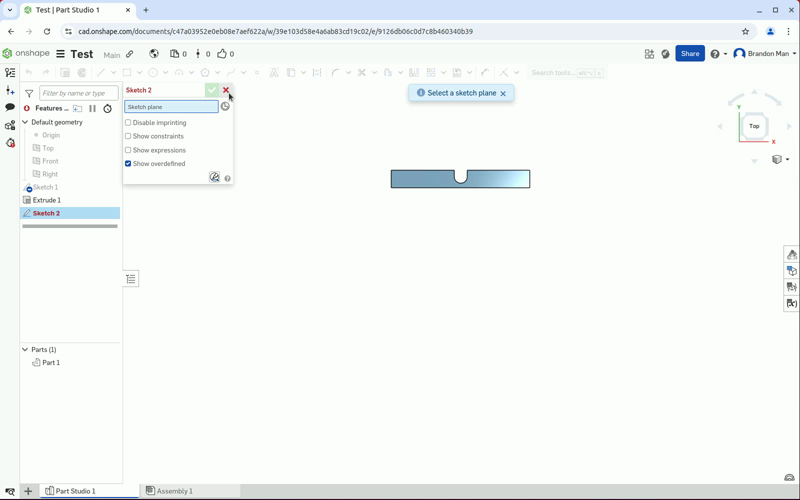
mouse_move(73, 150)
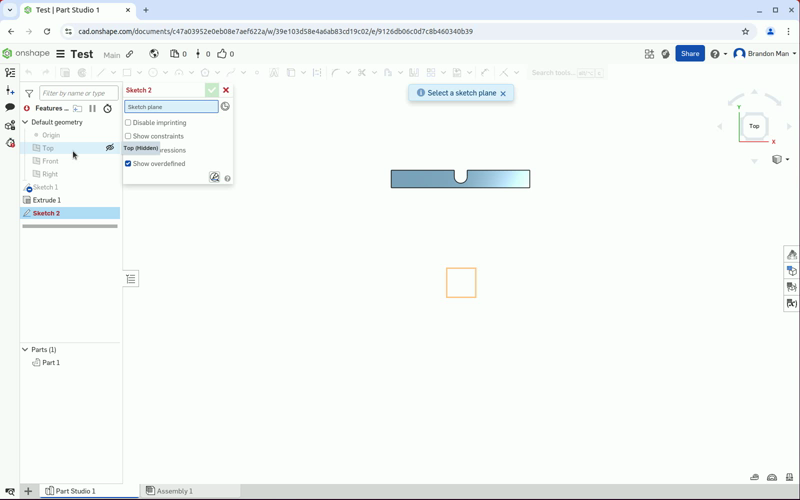
click(73, 150)
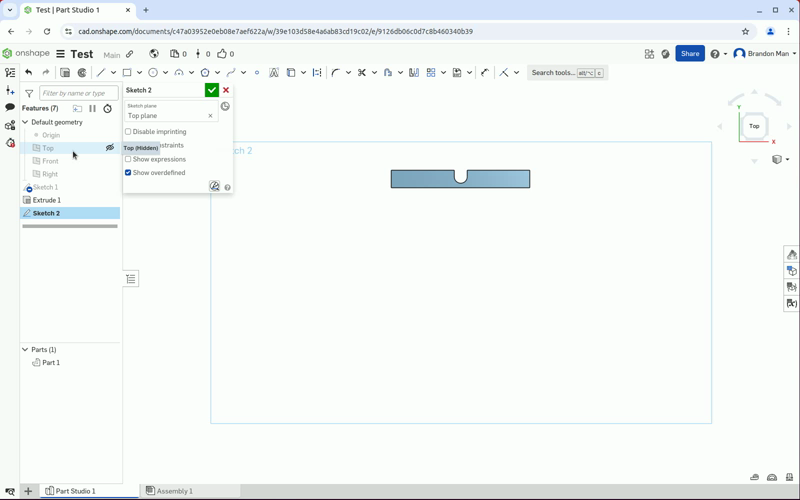
mouse_move(73, 352)
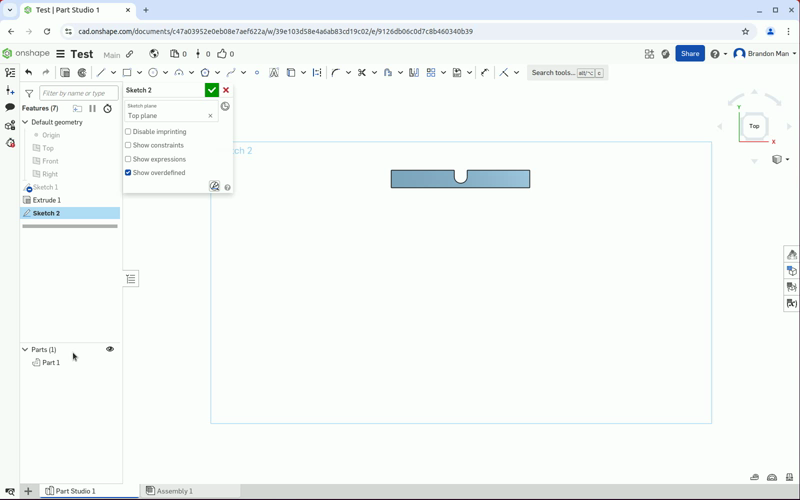
key(y)
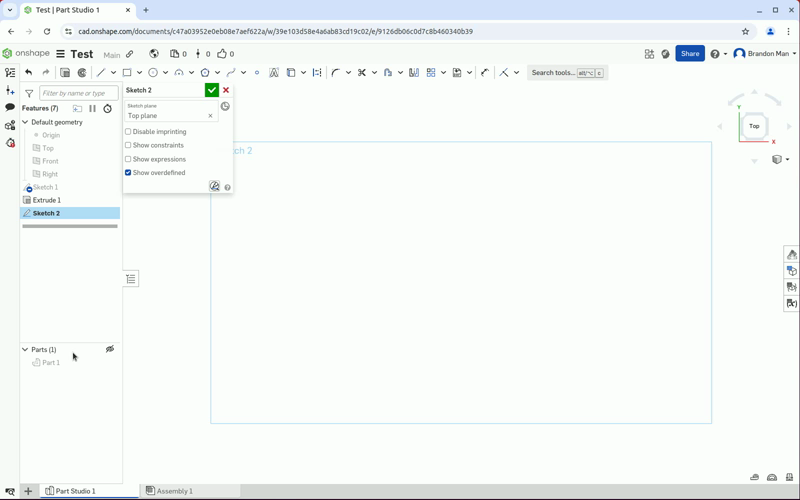
key(l)
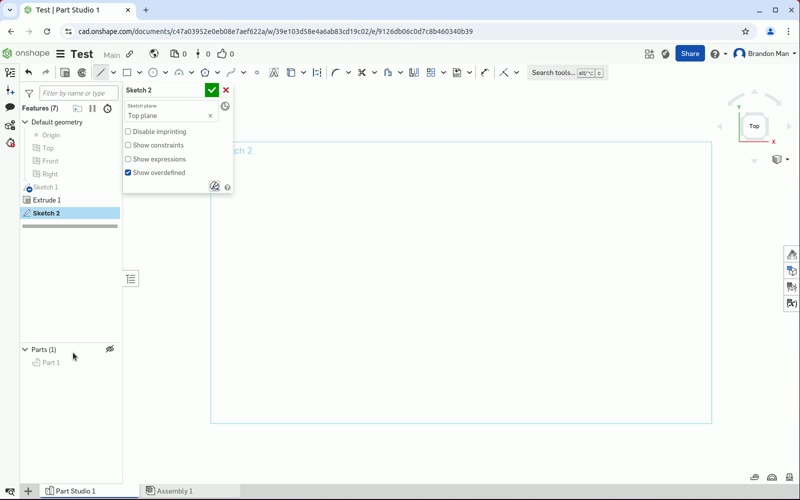
key_down(shift)
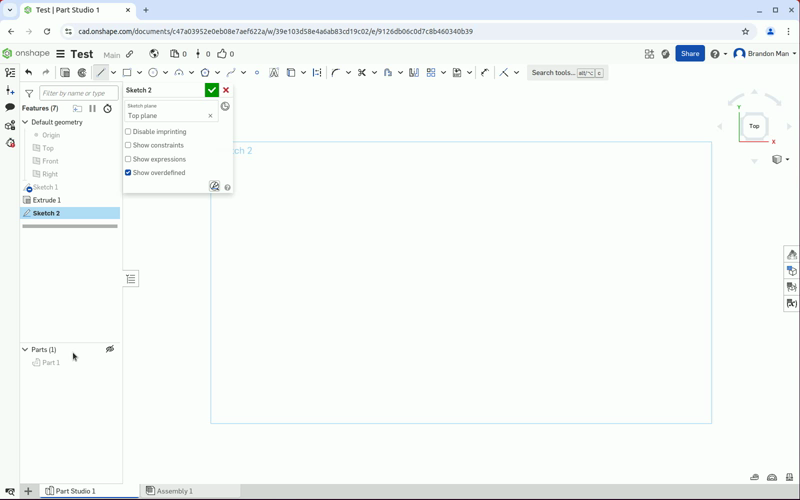
mouse_move(391, 378)
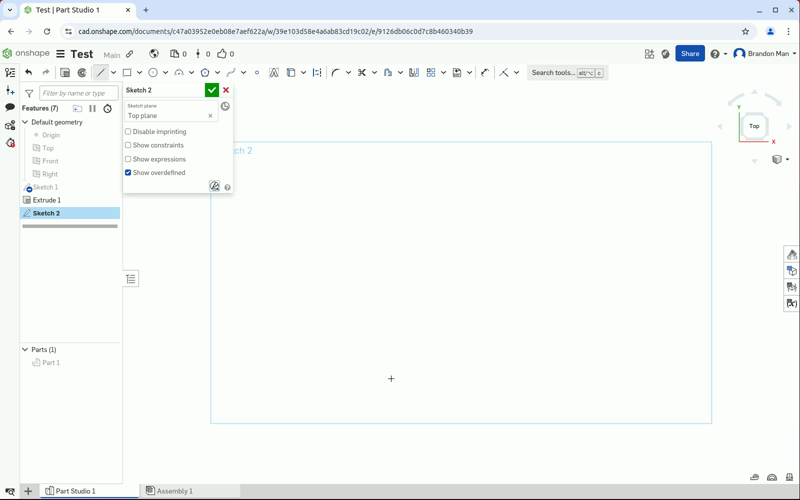
click(391, 378)
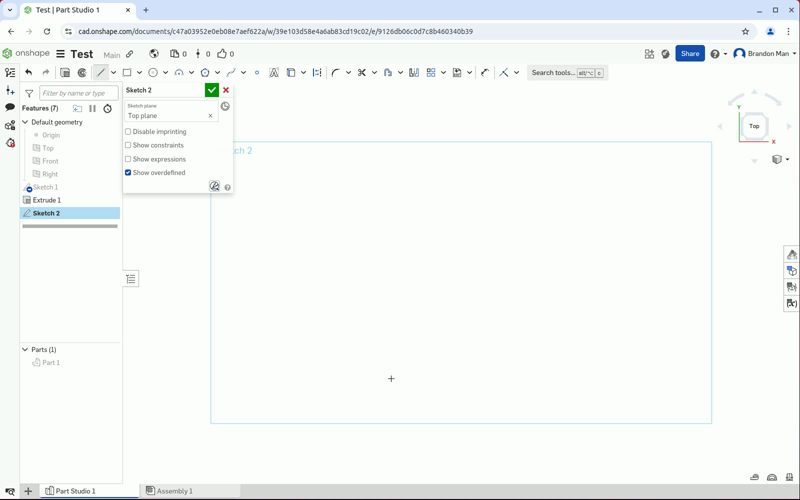
key_up(shift)
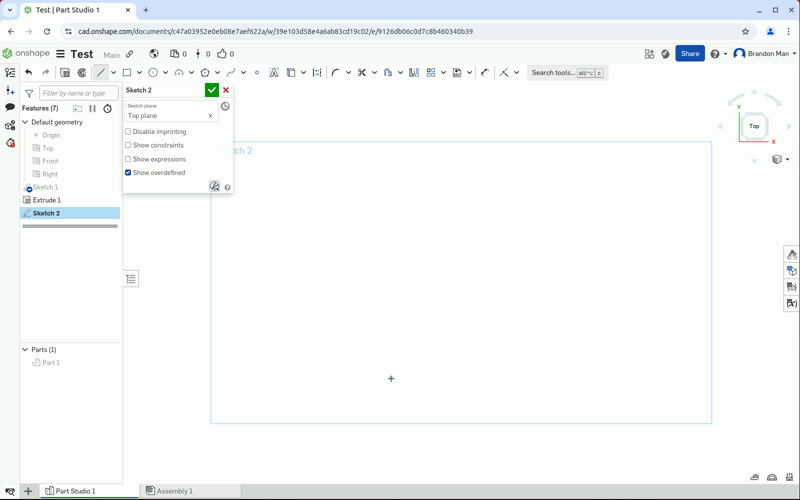
key_down(shift)
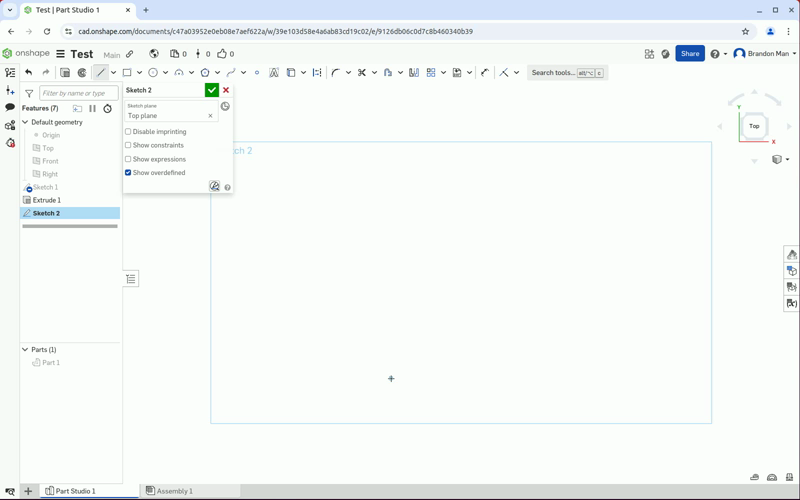
mouse_move(528, 378)
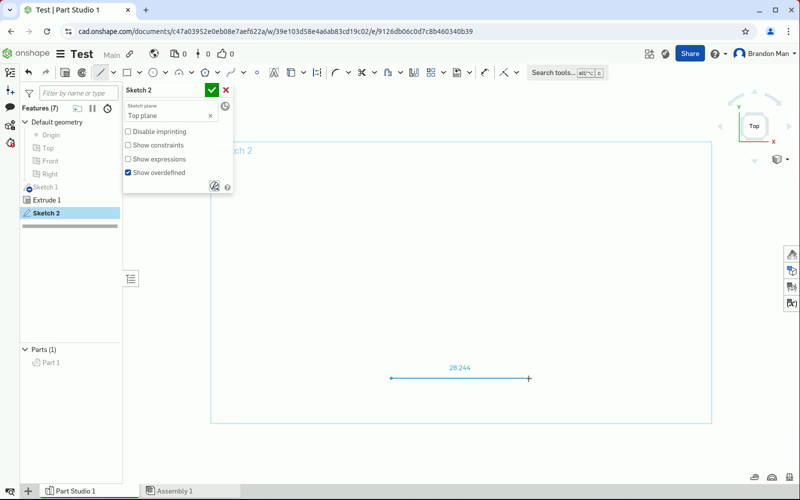
click(528, 378)
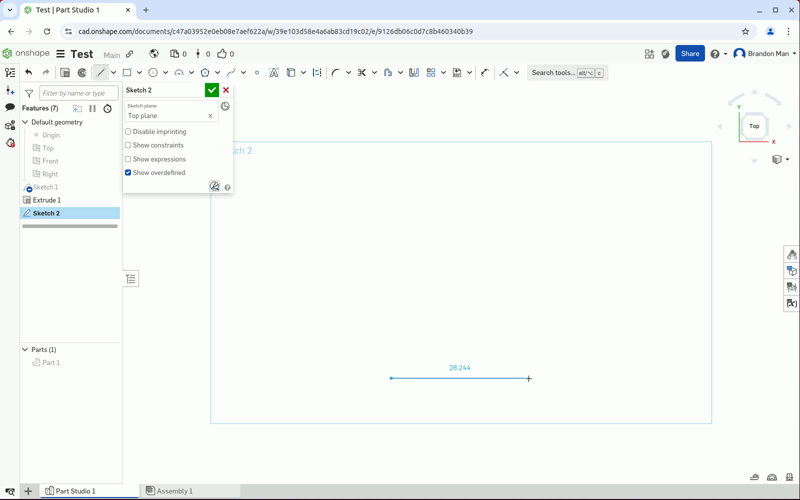
key_up(shift)
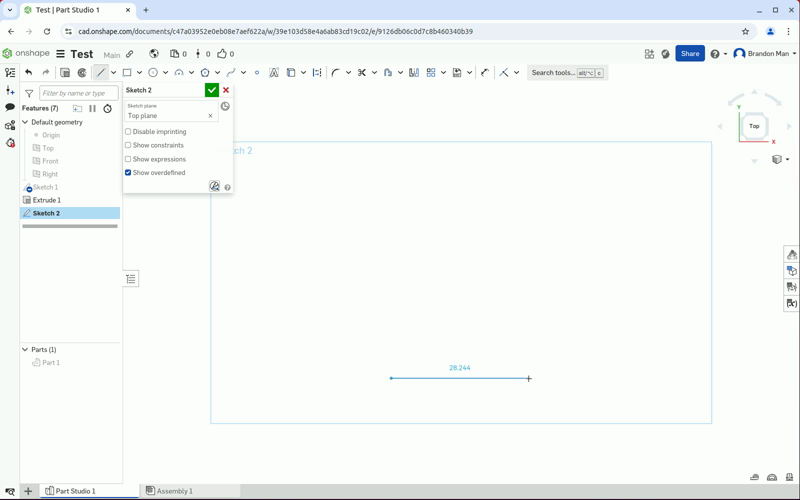
key_down(shift)
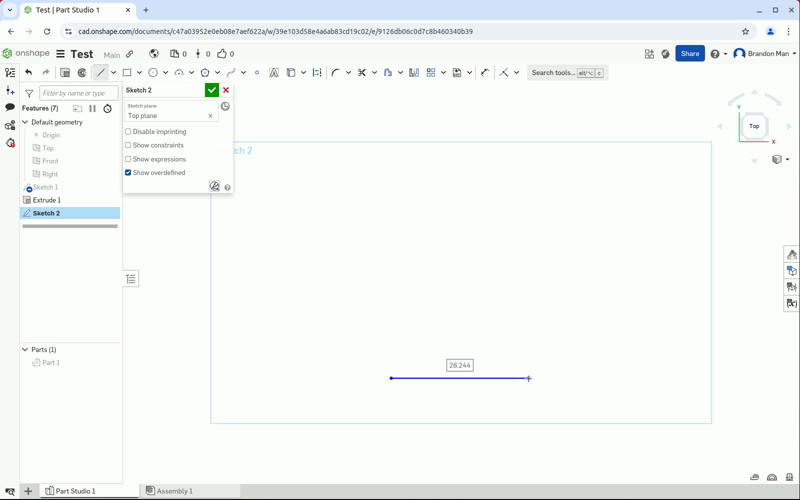
mouse_move(528, 188)
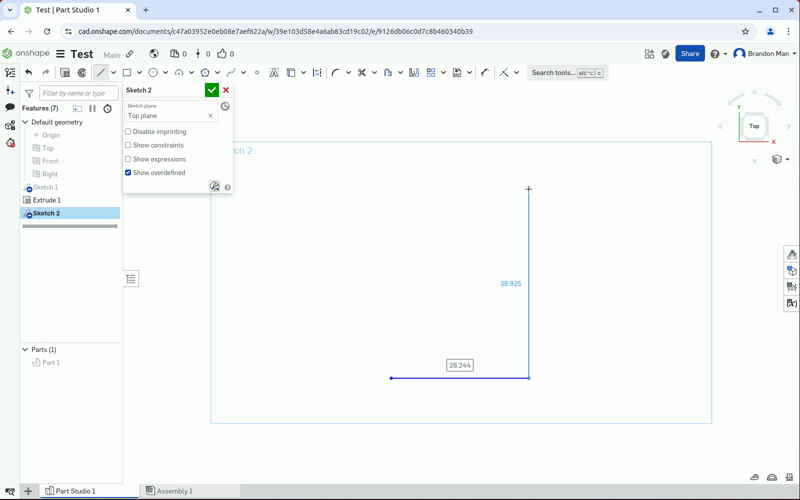
click(528, 188)
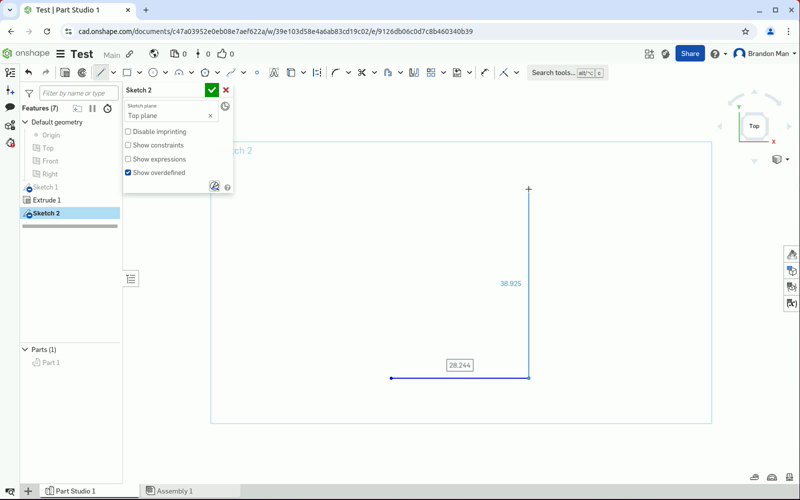
key_up(shift)
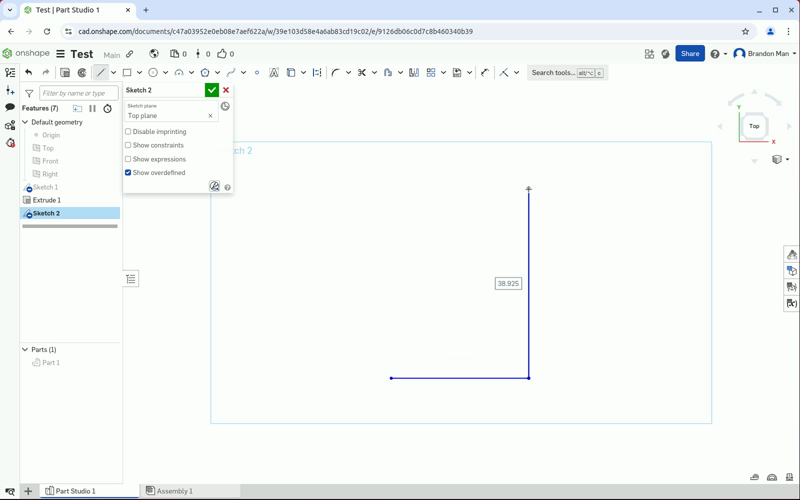
key_down(shift)
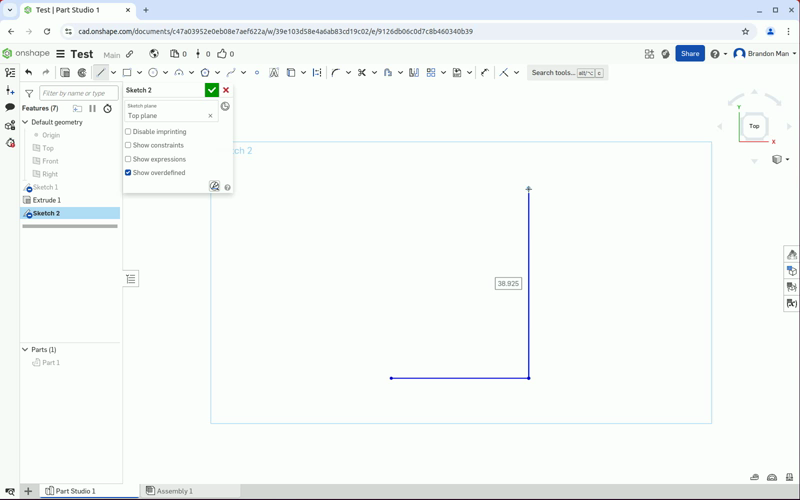
mouse_move(391, 188)
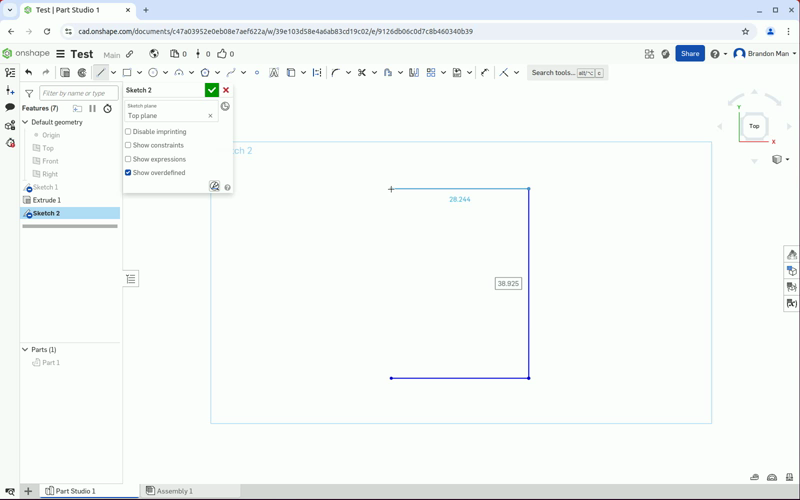
click(391, 188)
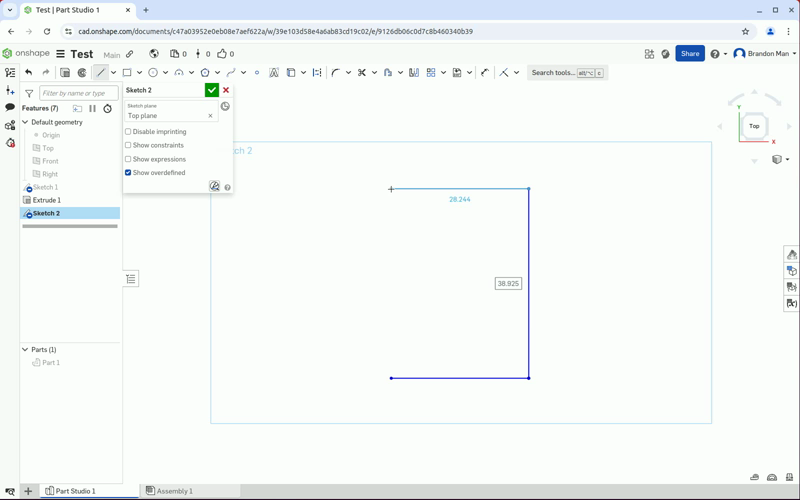
key_up(shift)
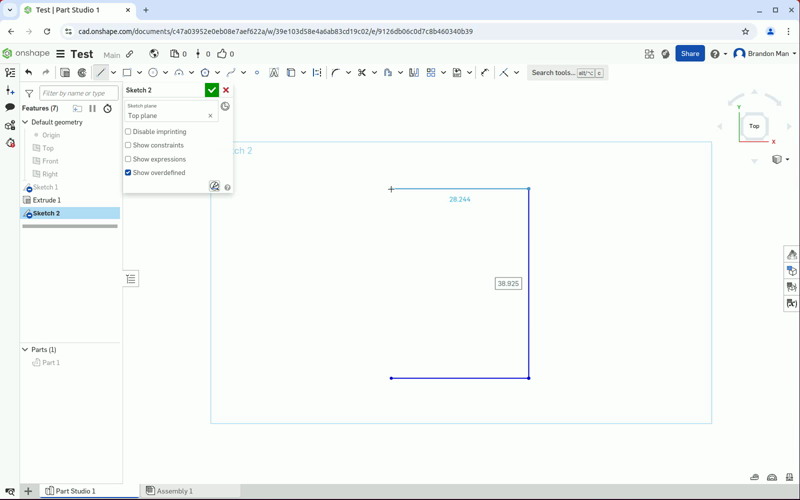
key_down(shift)
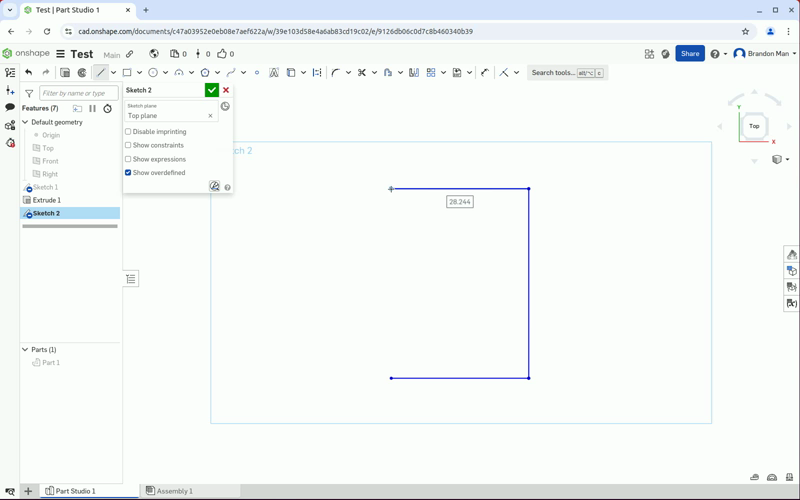
mouse_move(391, 378)
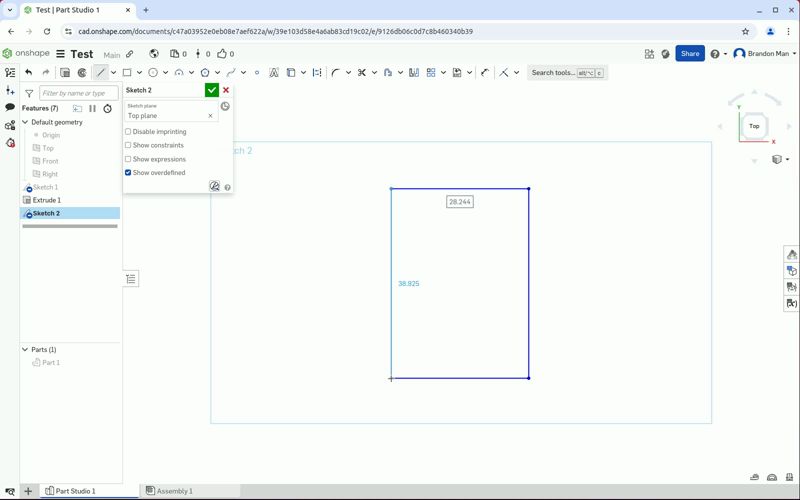
key_up(shift)
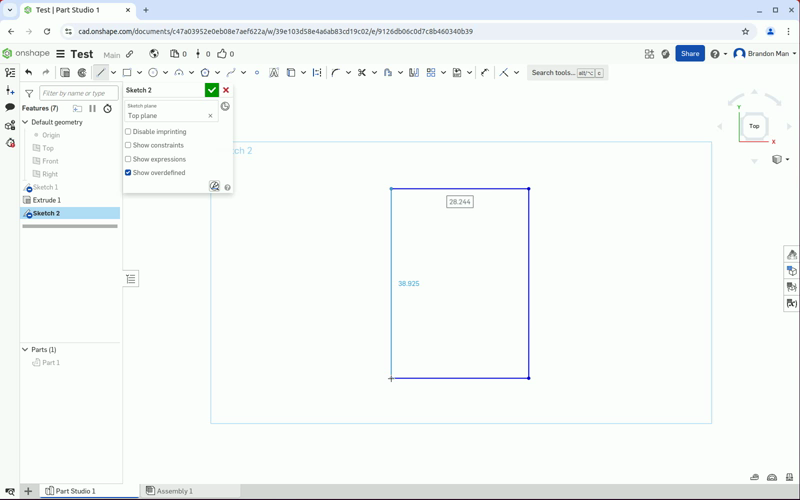
click(391, 378)
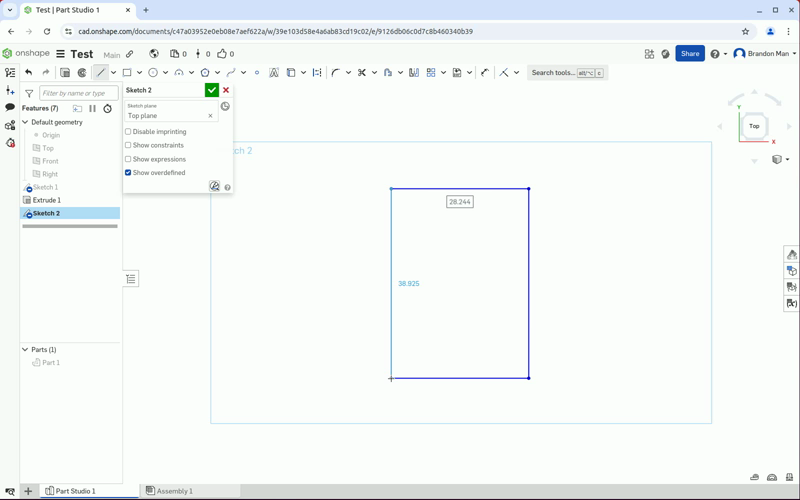
key(esc)
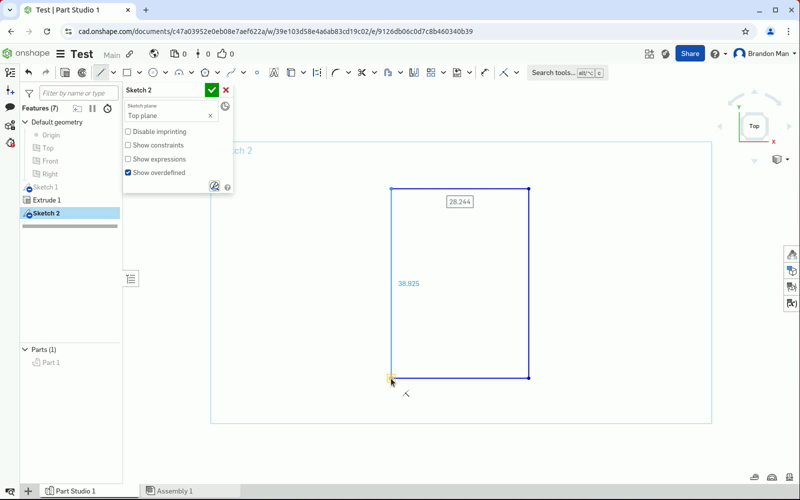
mouse_move(485, 287)
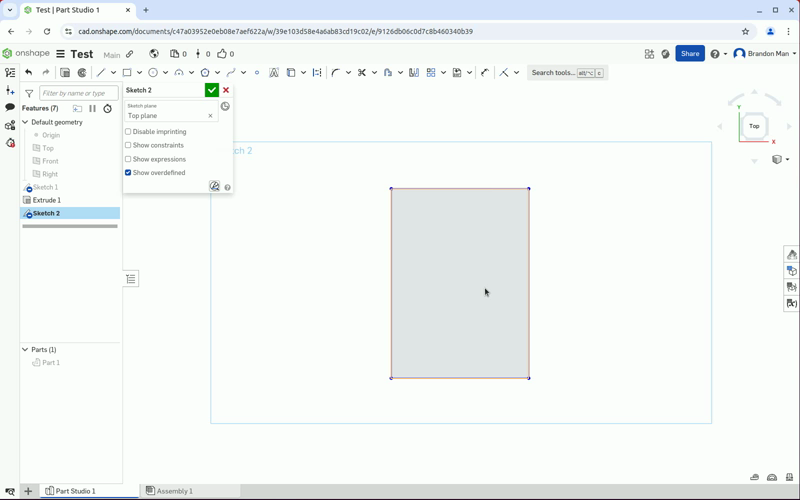
click(485, 287)
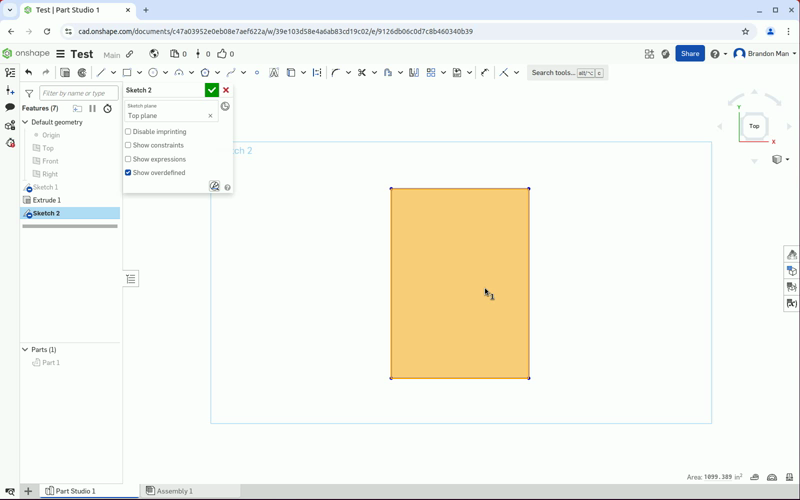
mouse_move(73, 352)
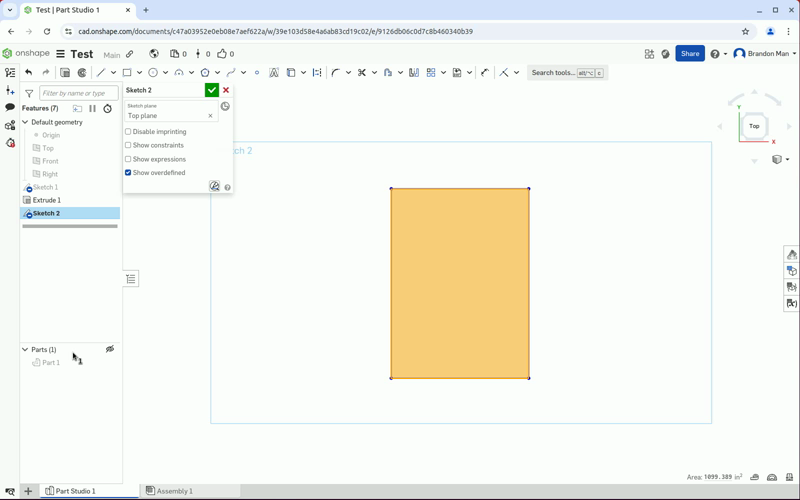
key(shift+y)
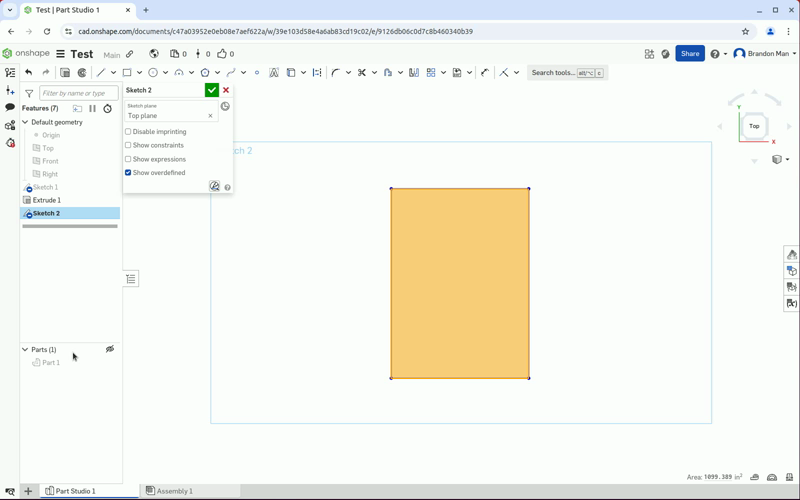
key(shift+e)
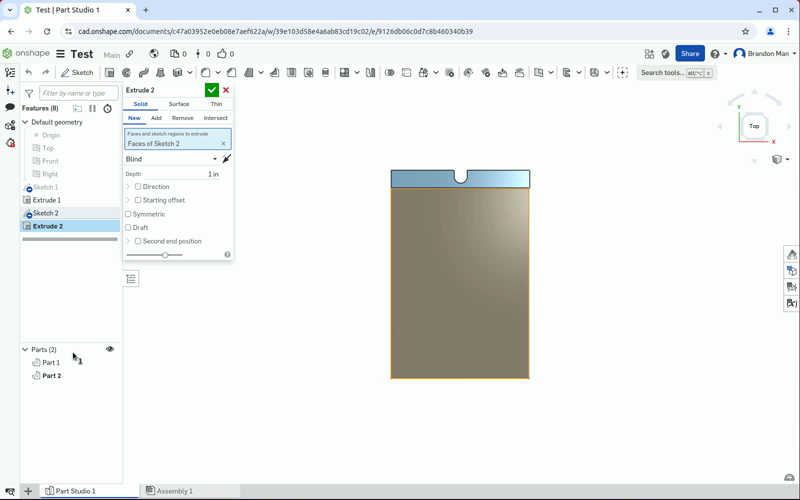
mouse_move(143, 106)
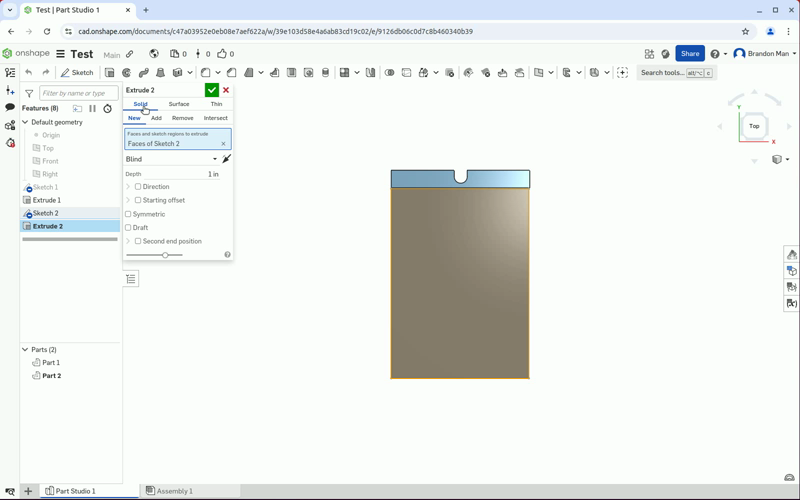
click(143, 106)
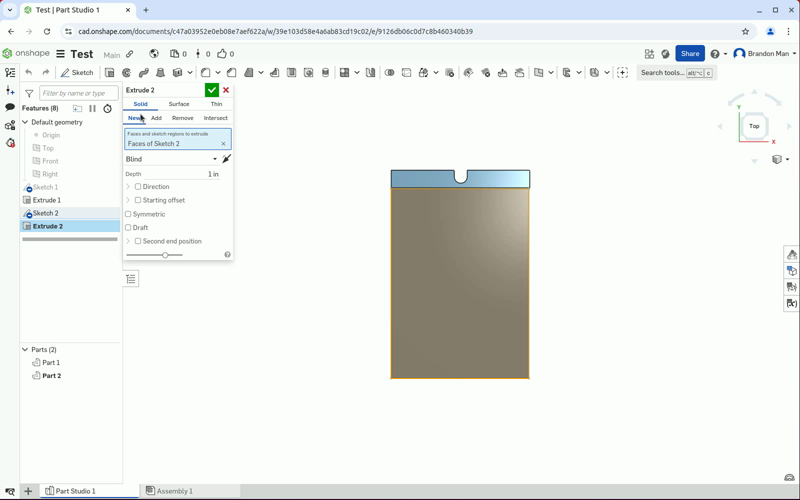
mouse_move(137, 120)
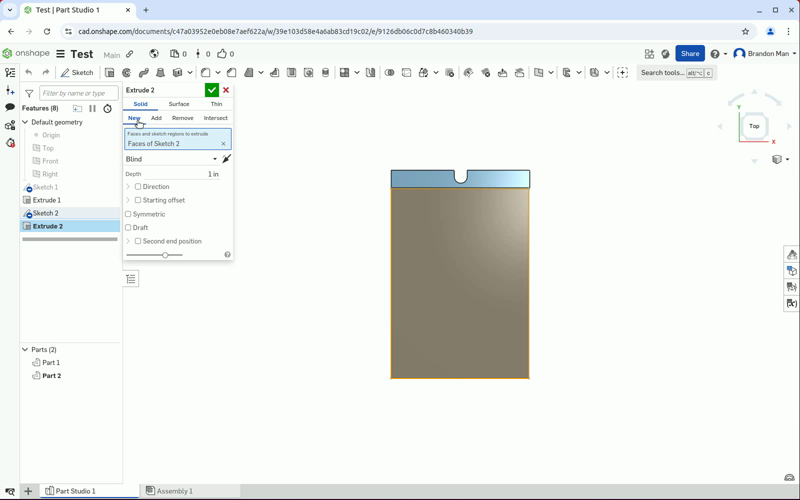
click(137, 120)
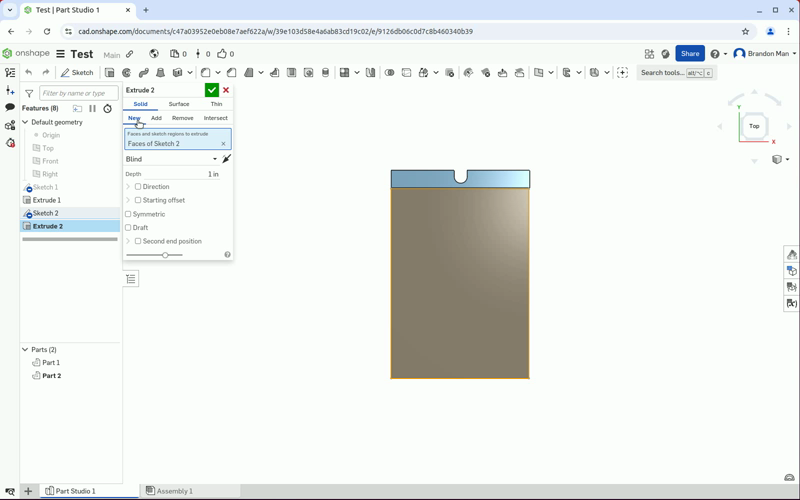
key(tab, 4)
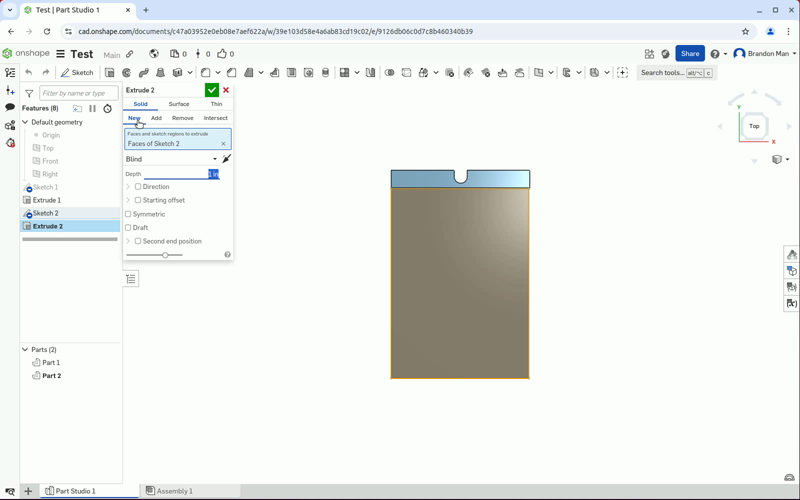
text(0.722)
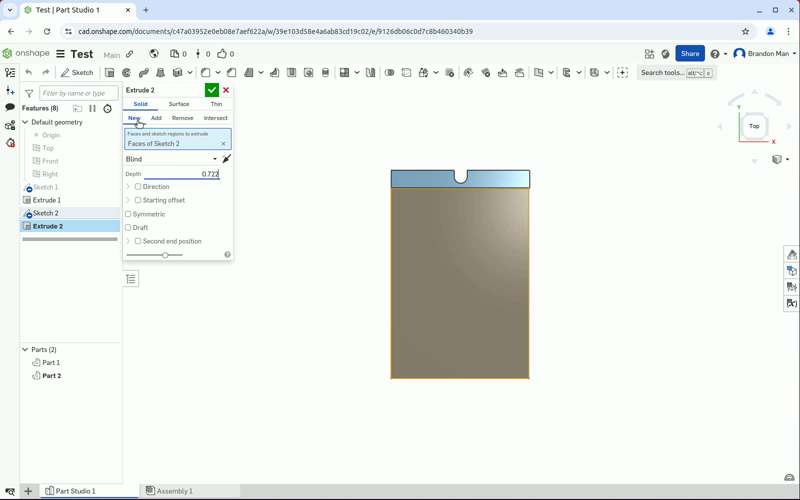
key(enter)
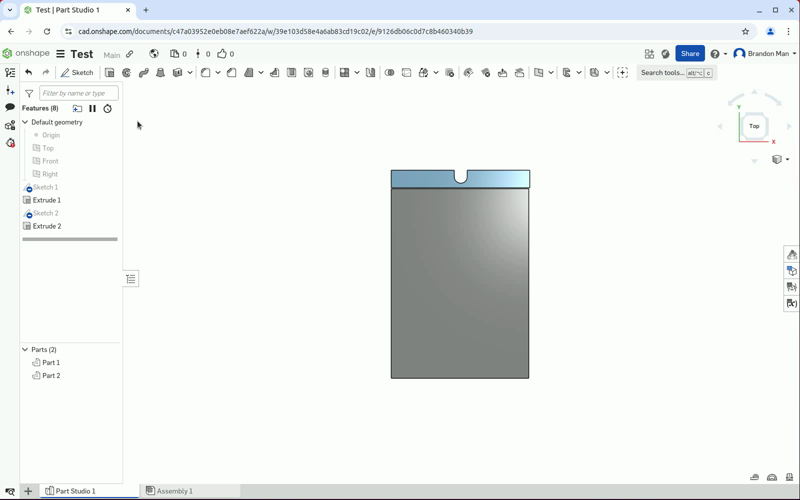
key(shift+h)
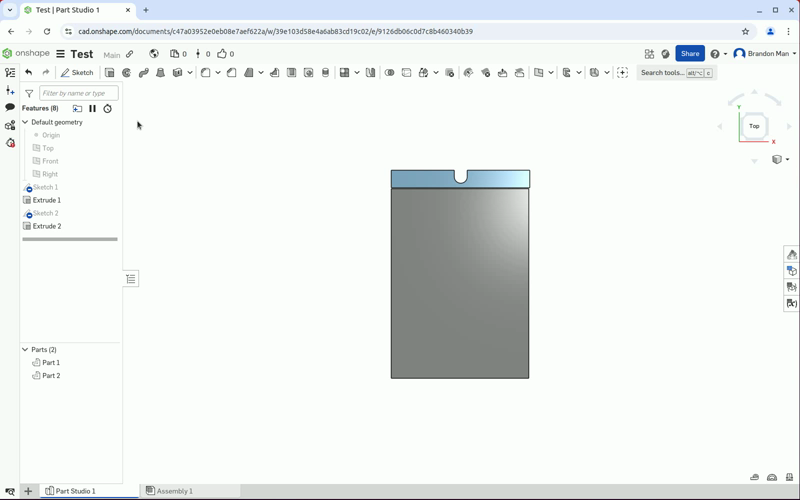
key(shift+h)
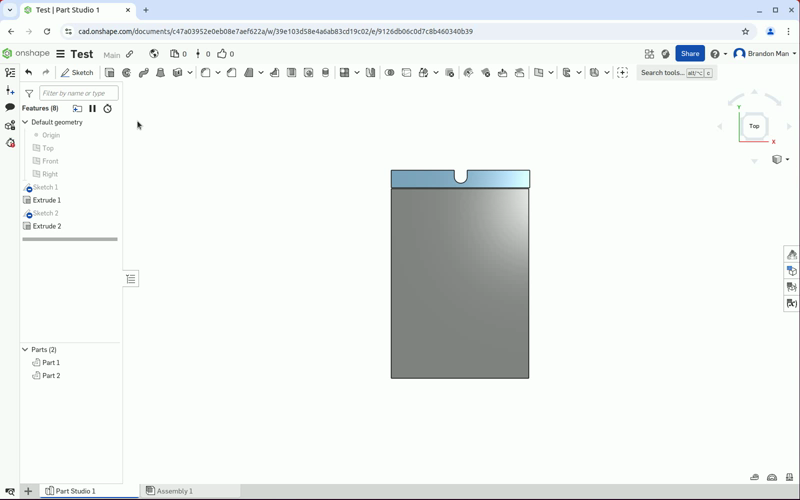
mouse_move(73, 189)
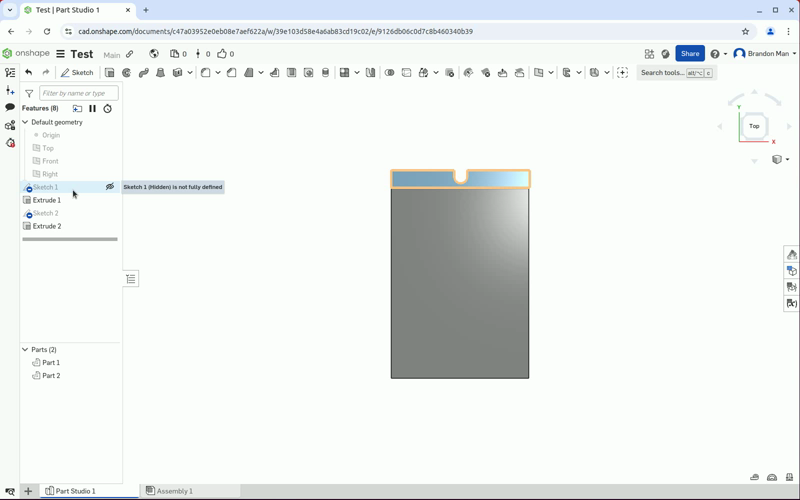
click(73, 189)
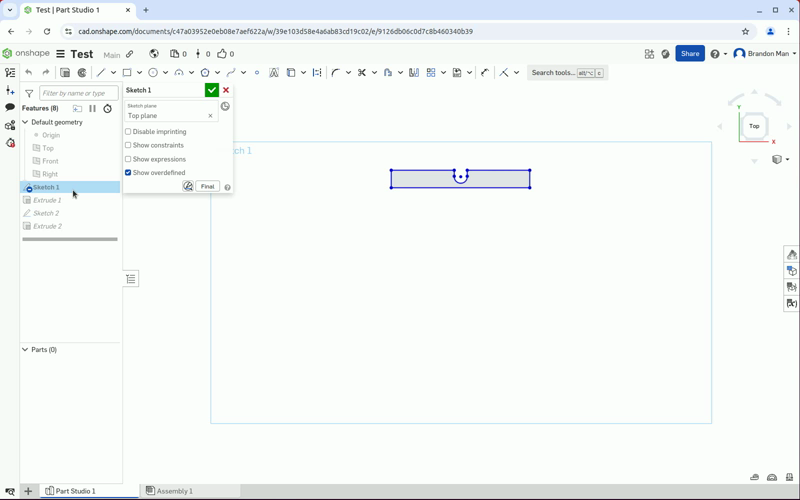
mouse_move(229, 92)
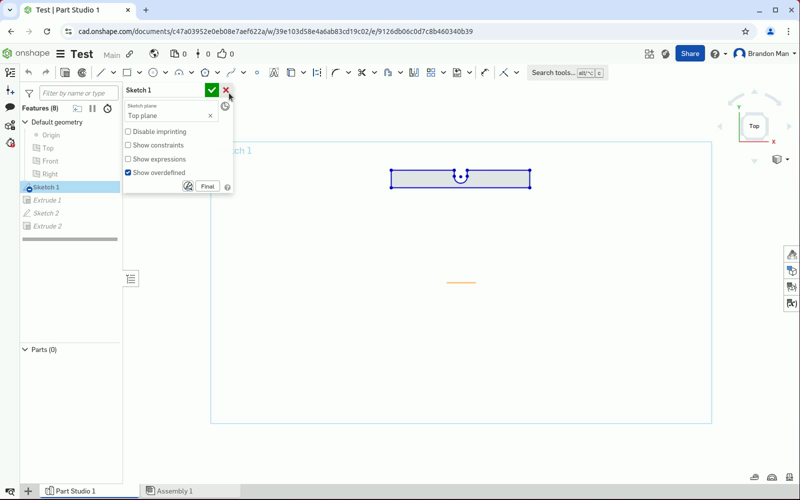
click(229, 92)
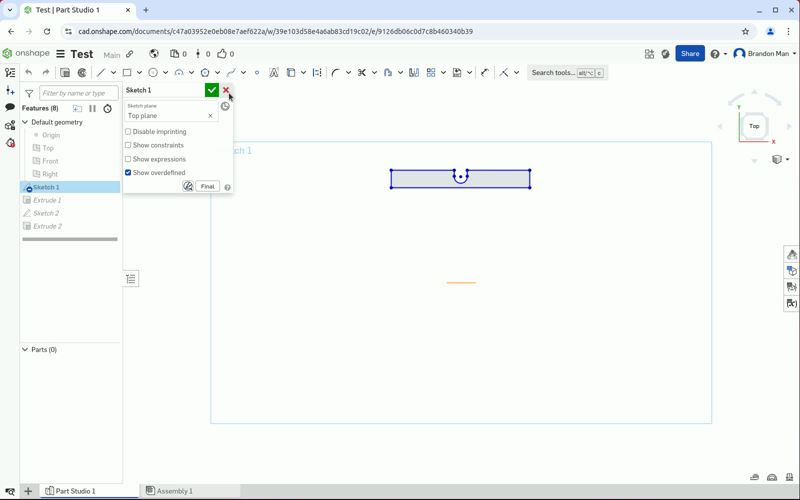
key(shift+s)
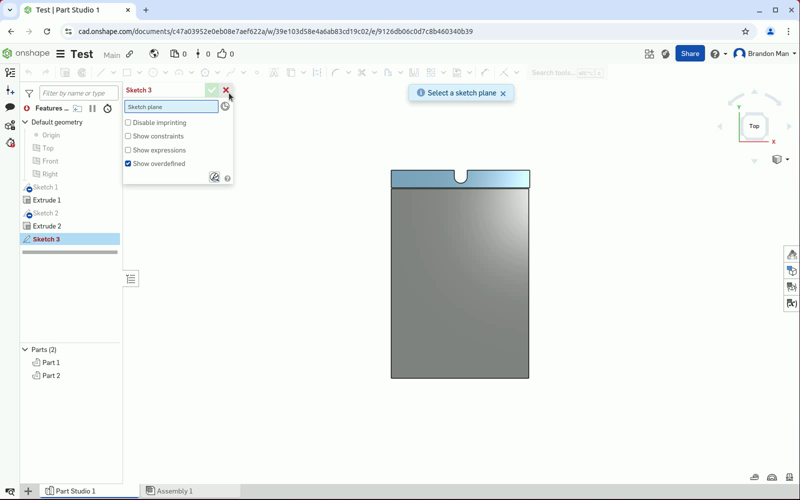
mouse_move(73, 150)
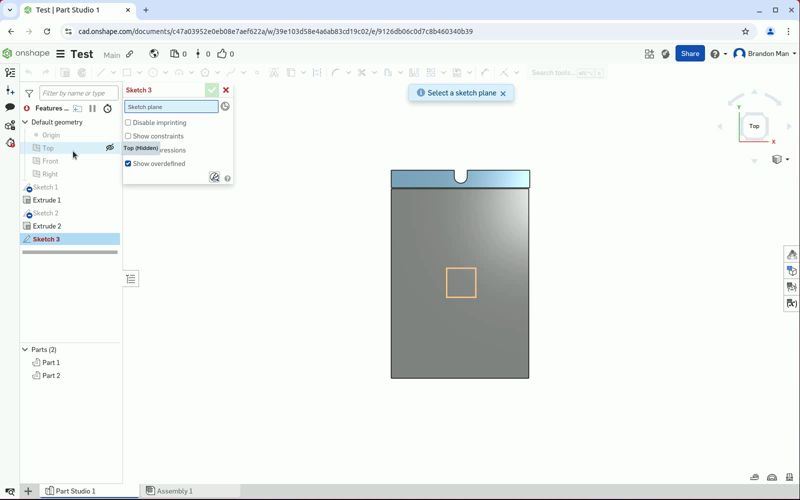
click(73, 150)
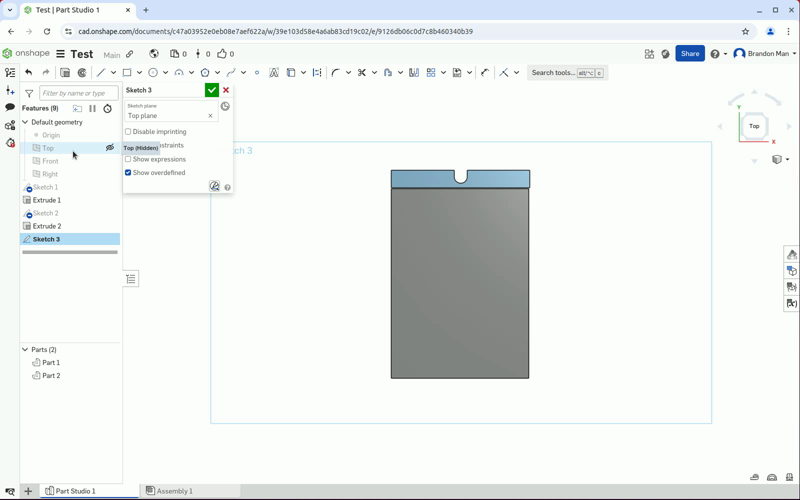
mouse_move(73, 352)
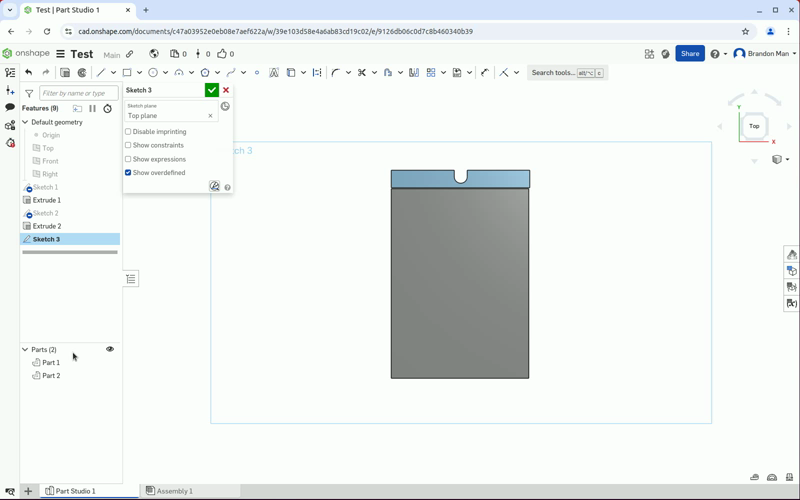
key(y)
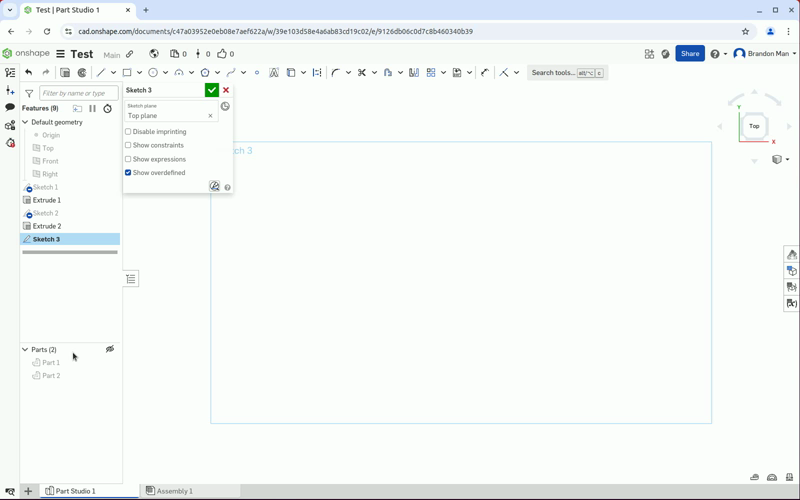
key(l)
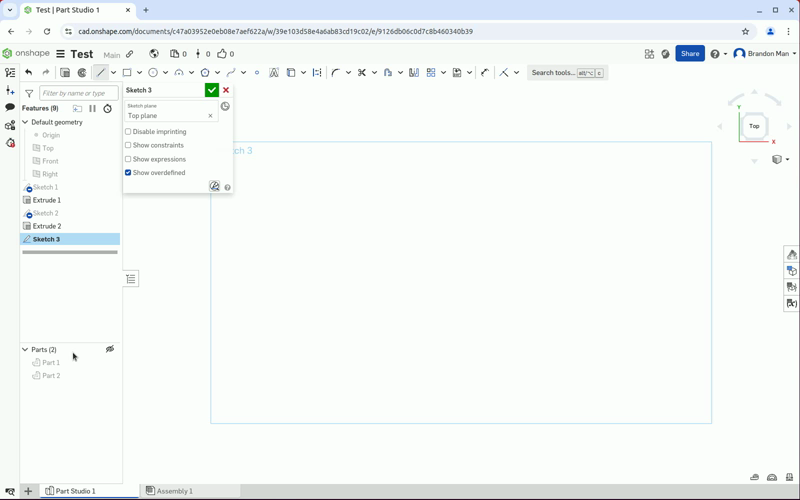
key_down(shift)
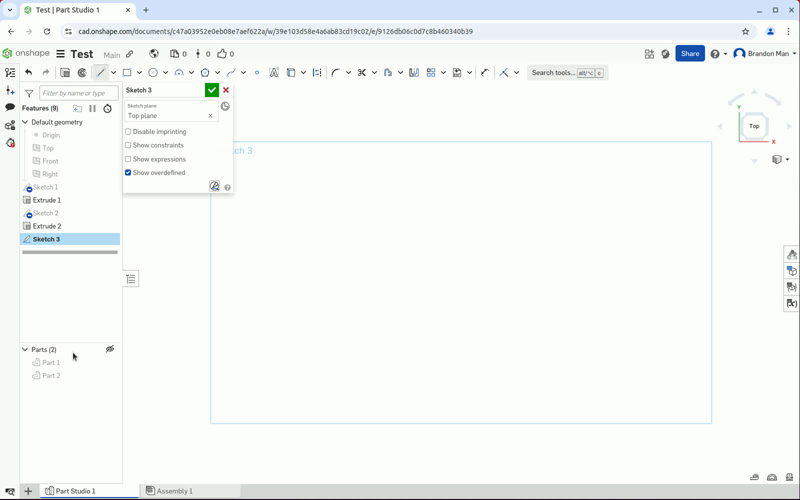
mouse_move(391, 395)
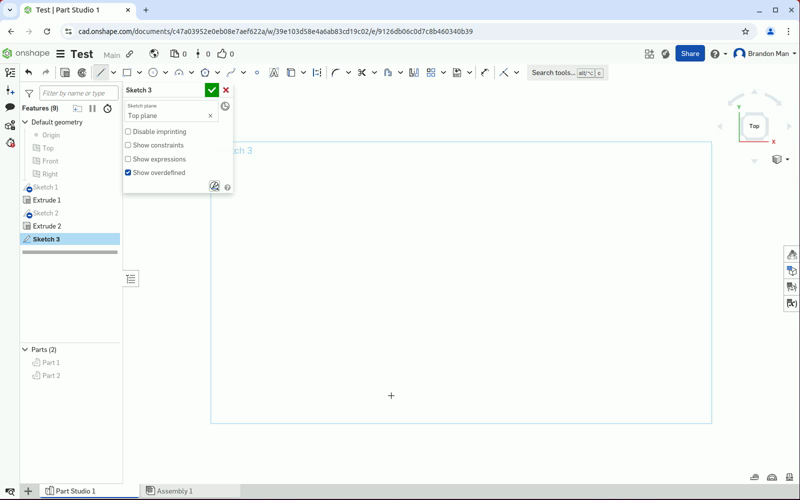
click(391, 395)
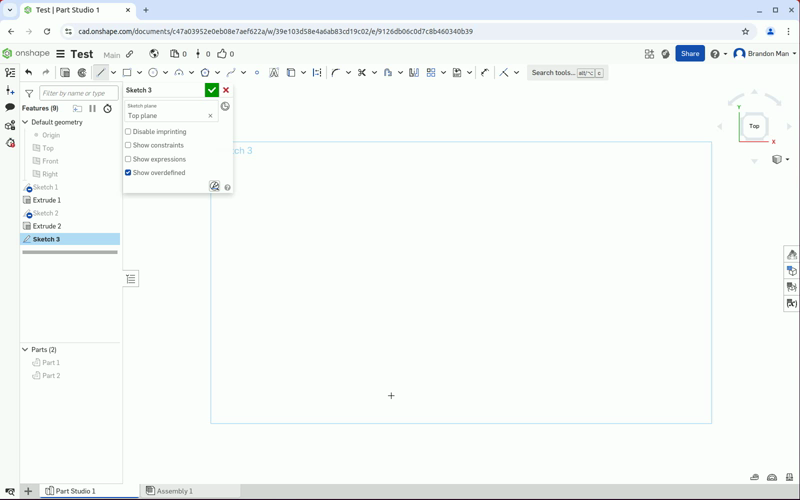
key_up(shift)
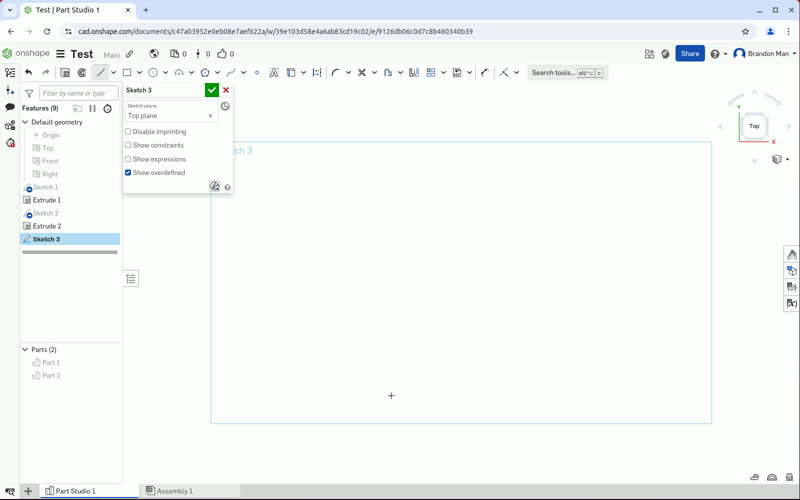
key_down(shift)
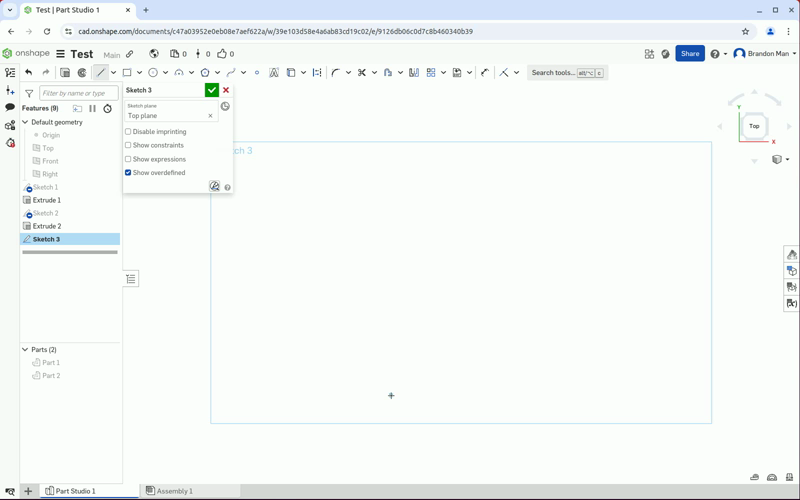
mouse_move(454, 395)
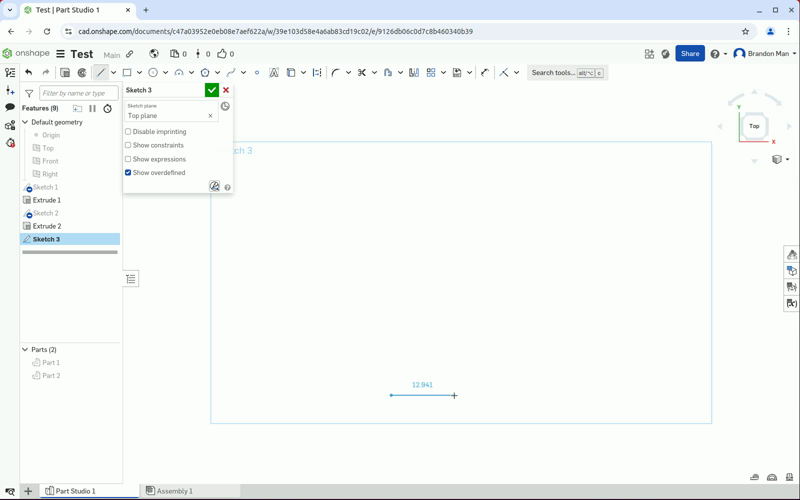
click(454, 395)
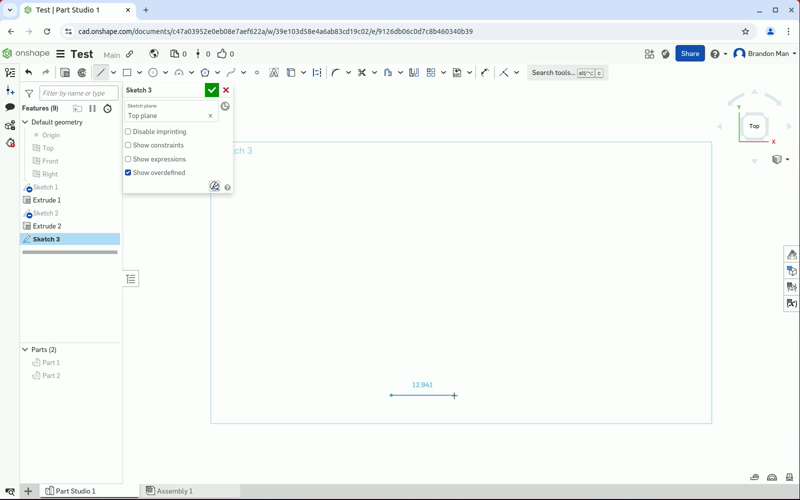
key_up(shift)
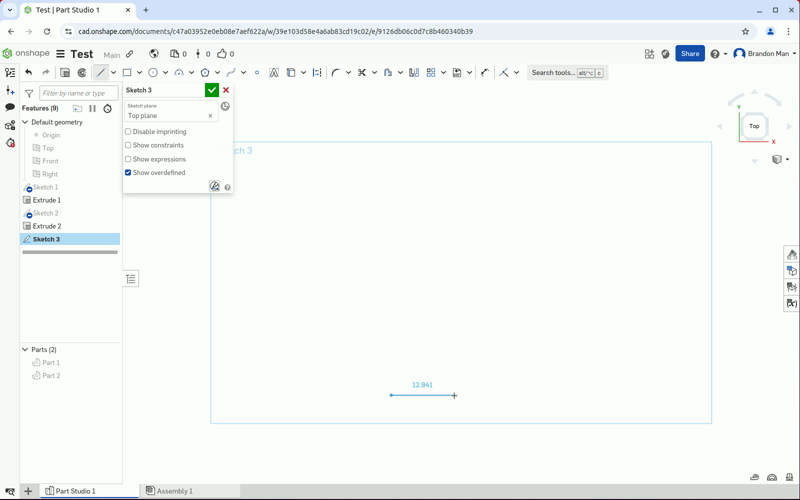
key_down(shift)
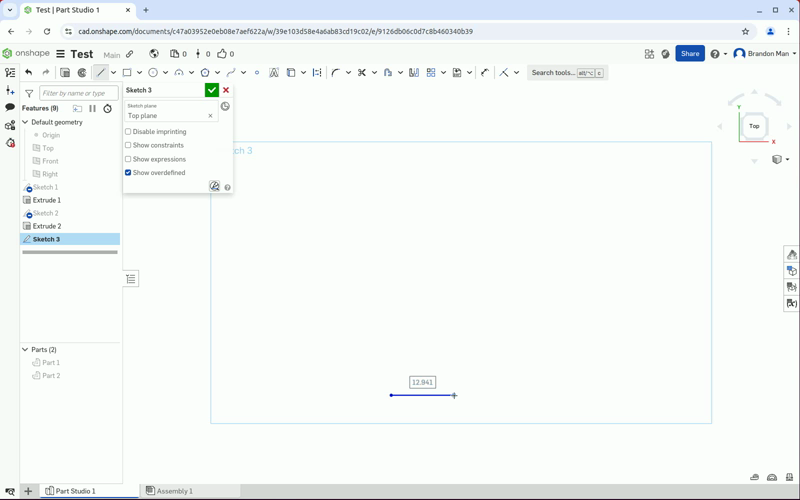
mouse_move(484, 395)
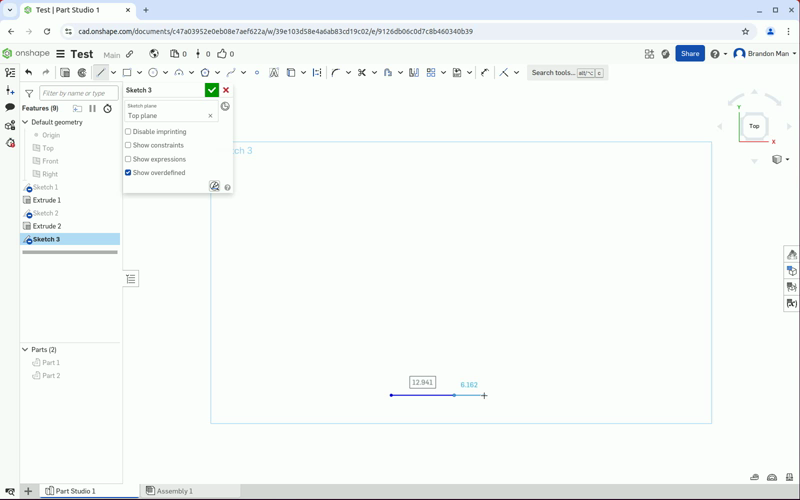
mouse_move(454, 389)
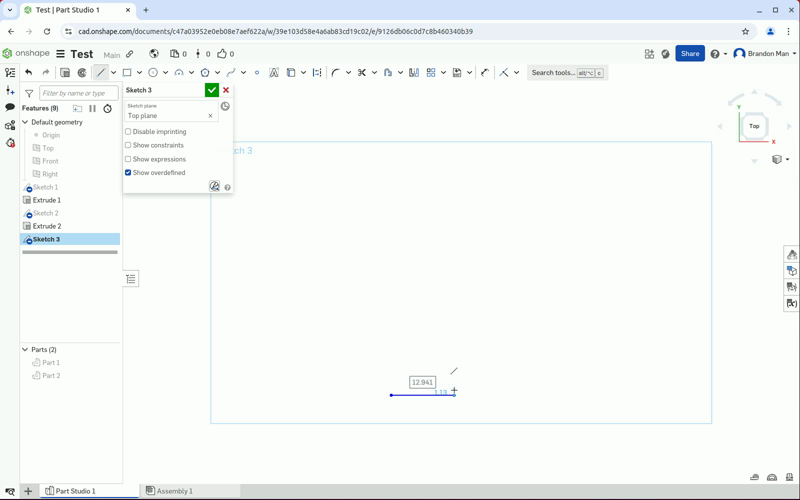
scroll(6)
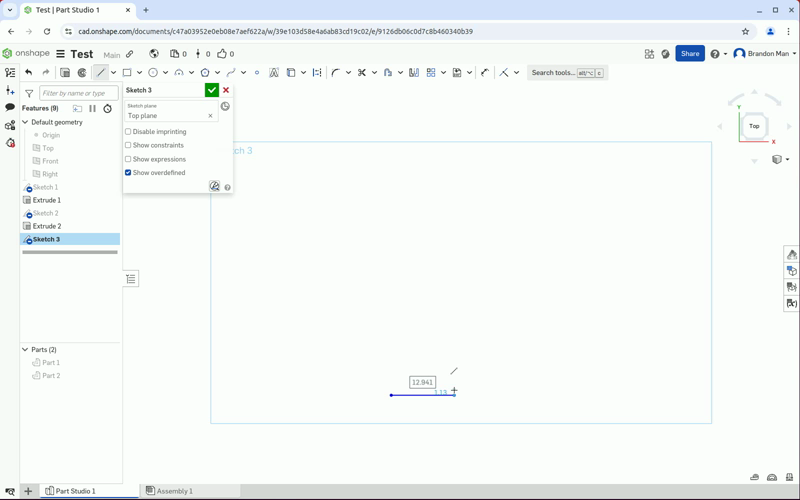
scroll(6)
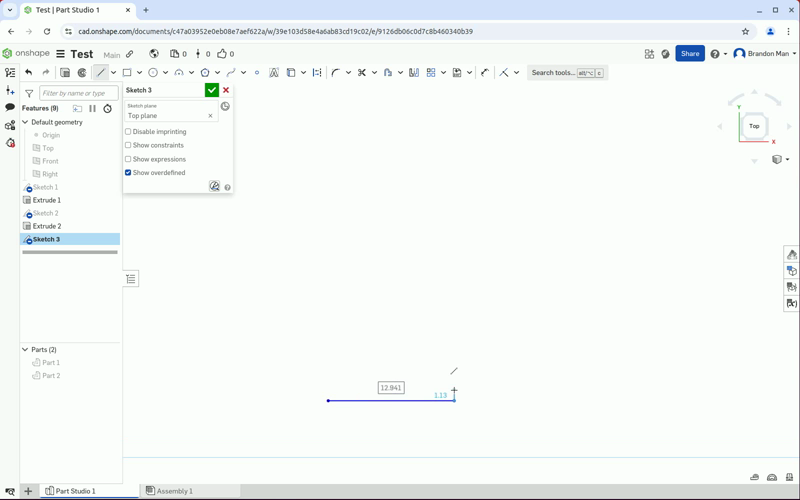
scroll(6)
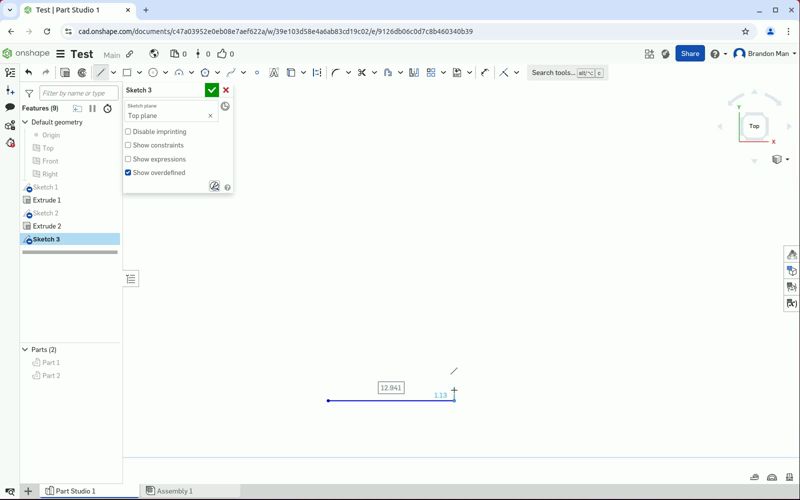
scroll(6)
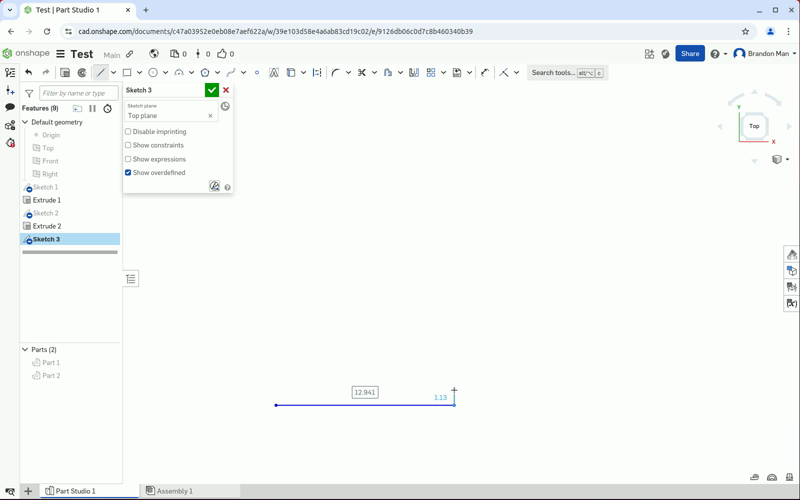
scroll(6)
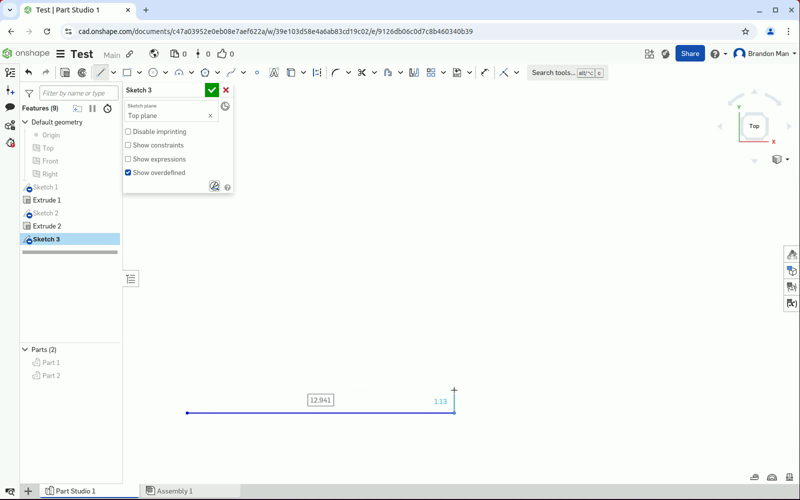
scroll(6)
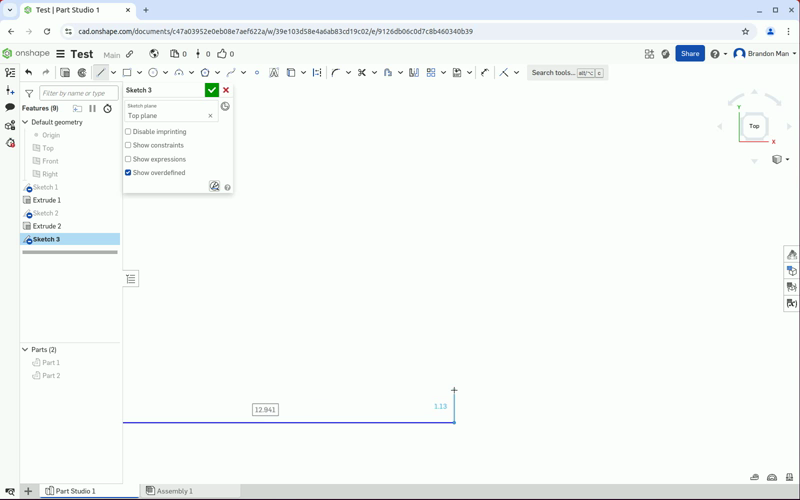
scroll(6)
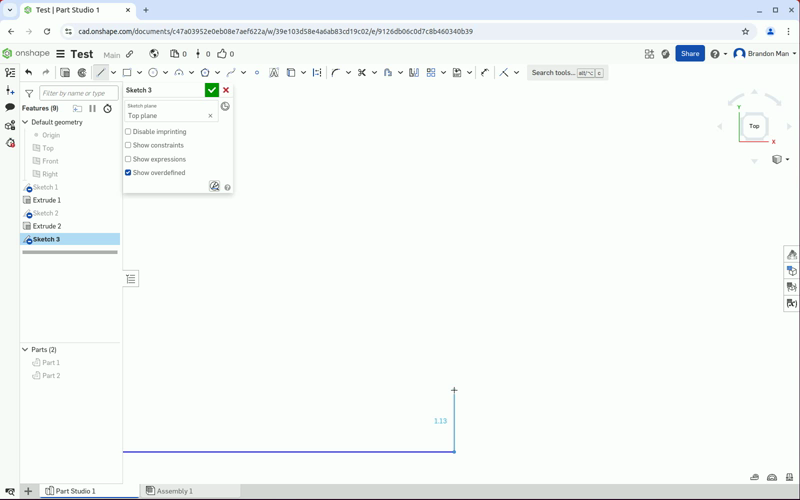
click(454, 389)
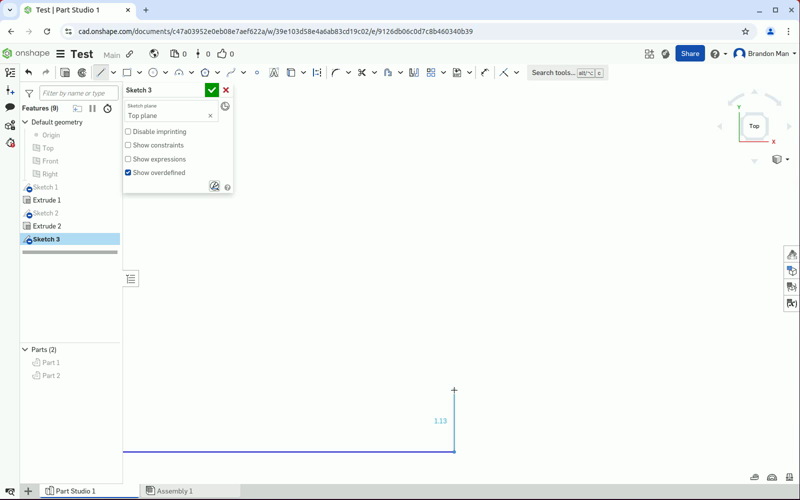
scroll(-6)
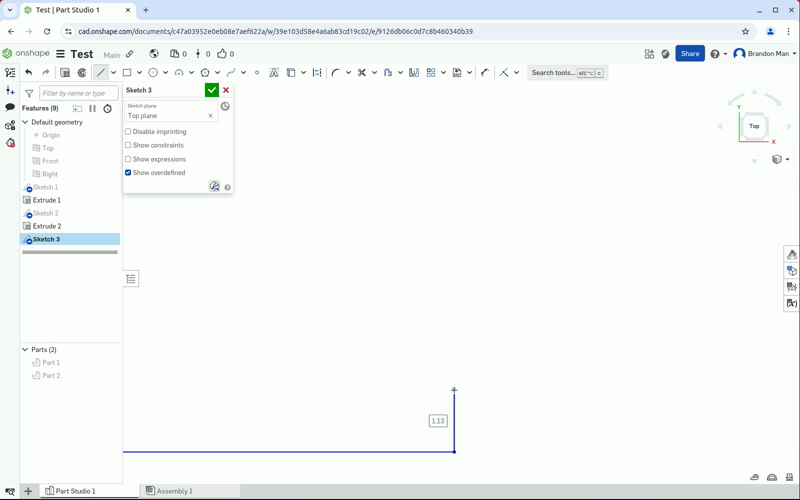
scroll(-6)
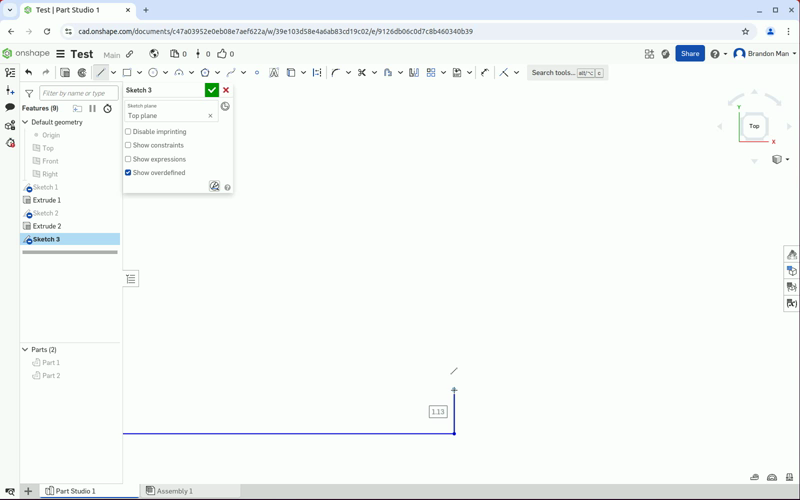
scroll(-6)
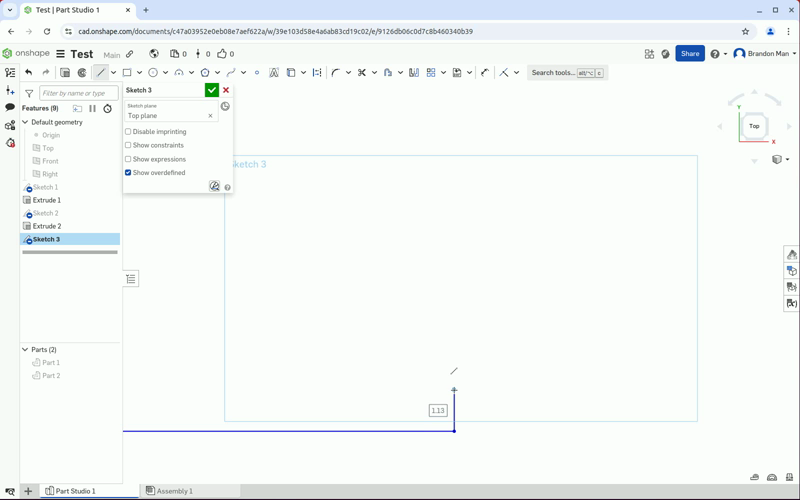
scroll(-6)
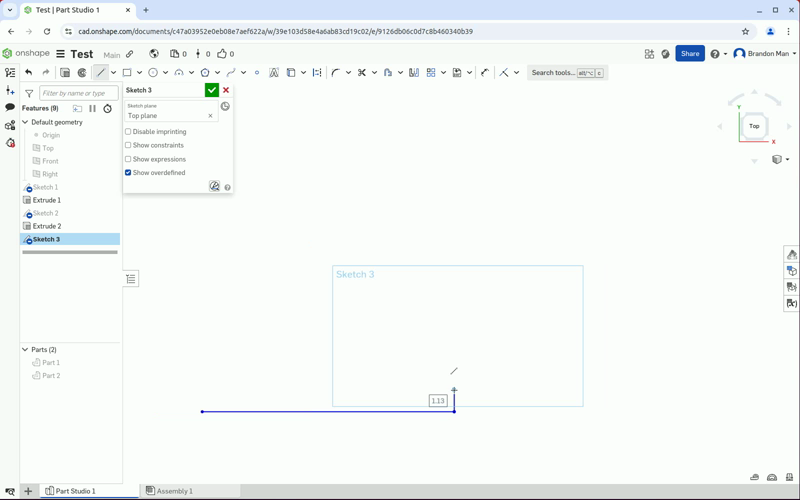
scroll(-6)
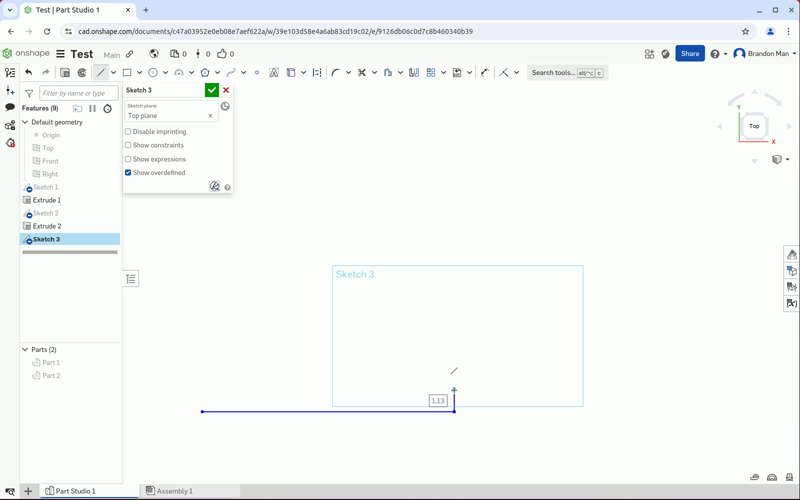
scroll(-6)
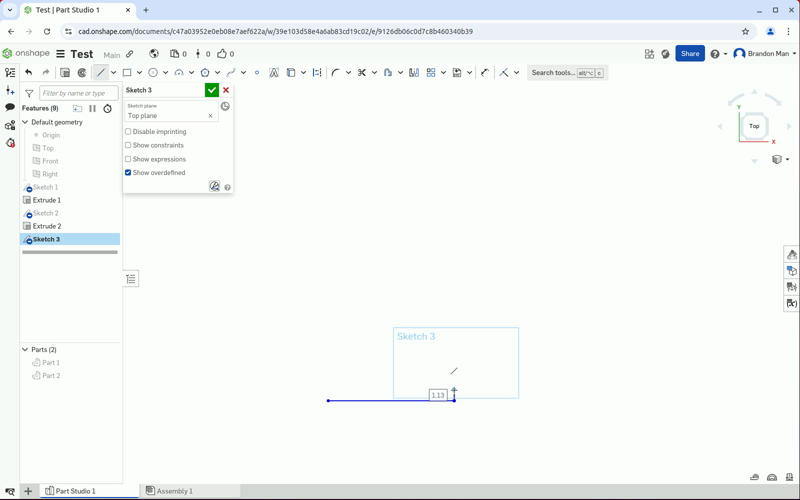
scroll(-6)
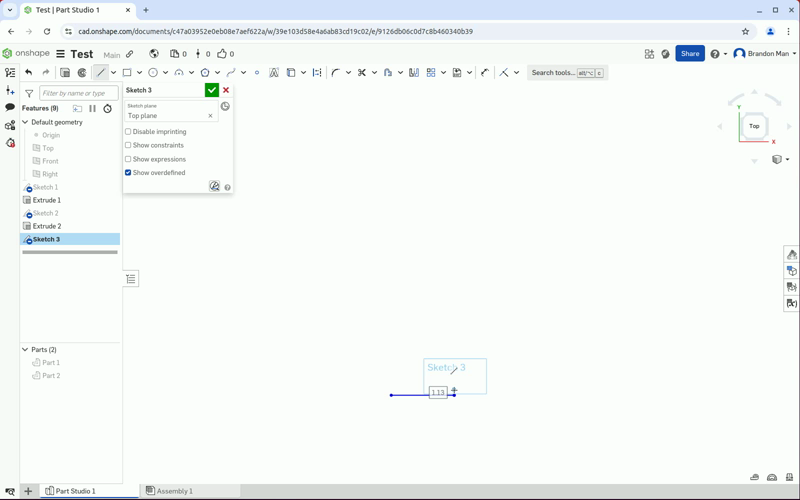
key_up(shift)
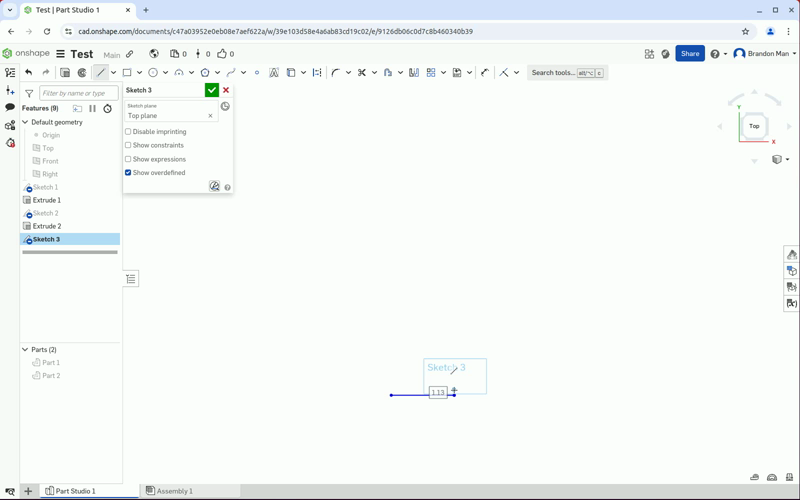
key(esc)
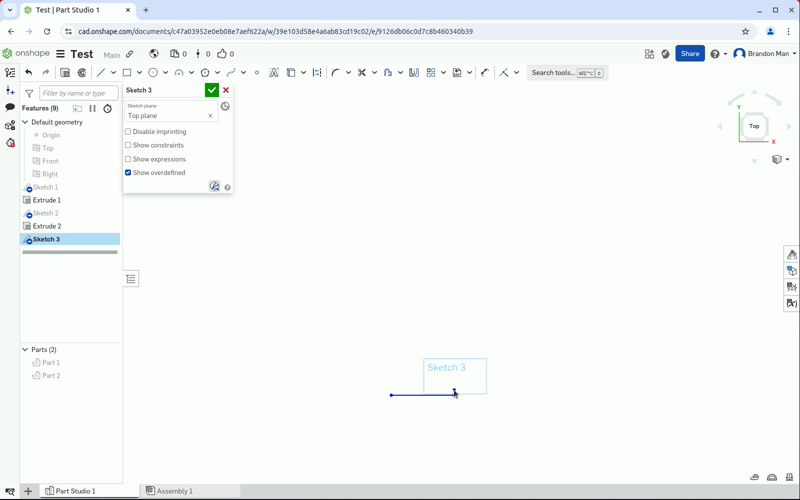
key(a)
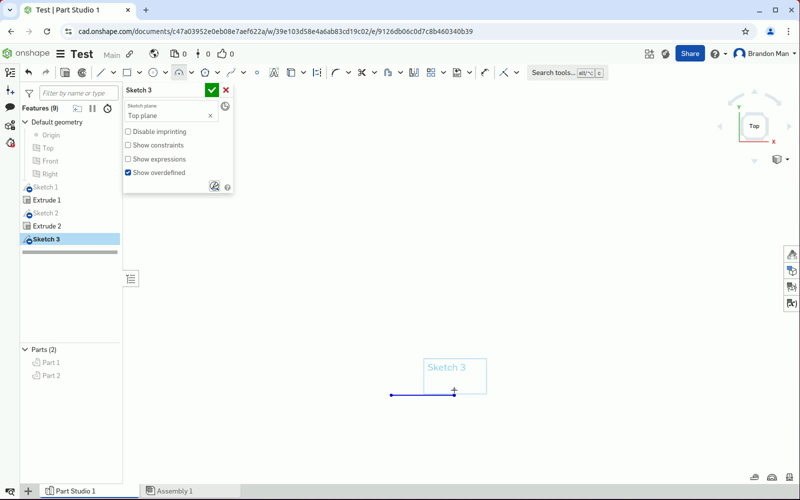
mouse_move(454, 389)
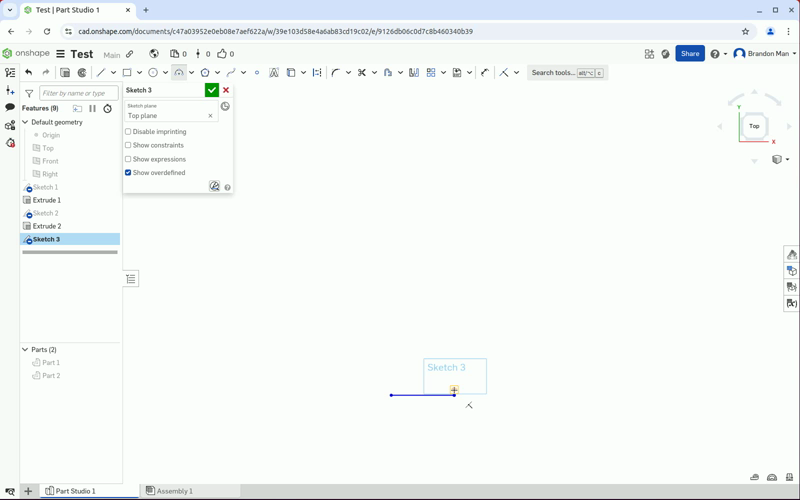
click(454, 389)
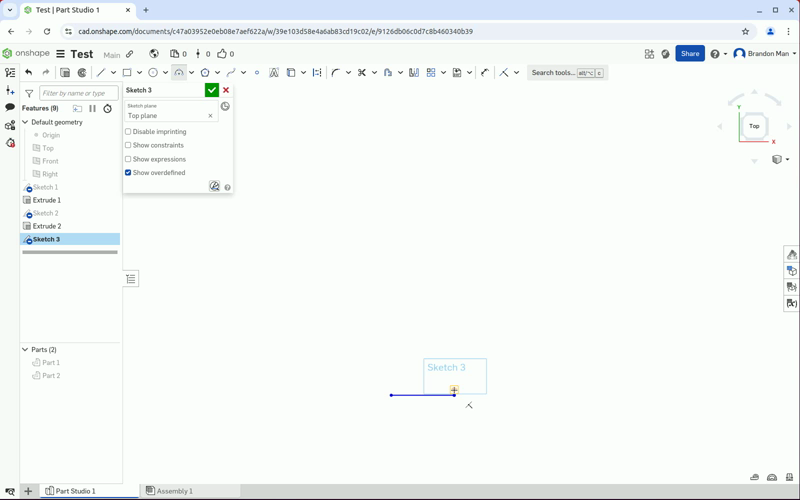
key_down(shift)
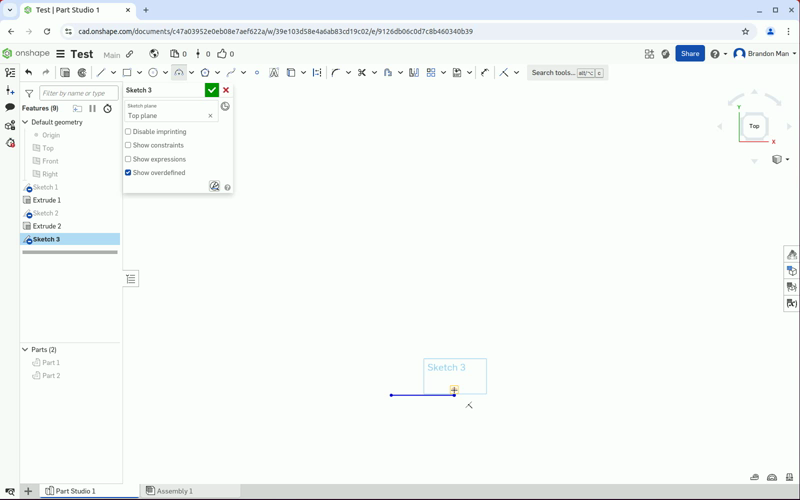
mouse_move(467, 389)
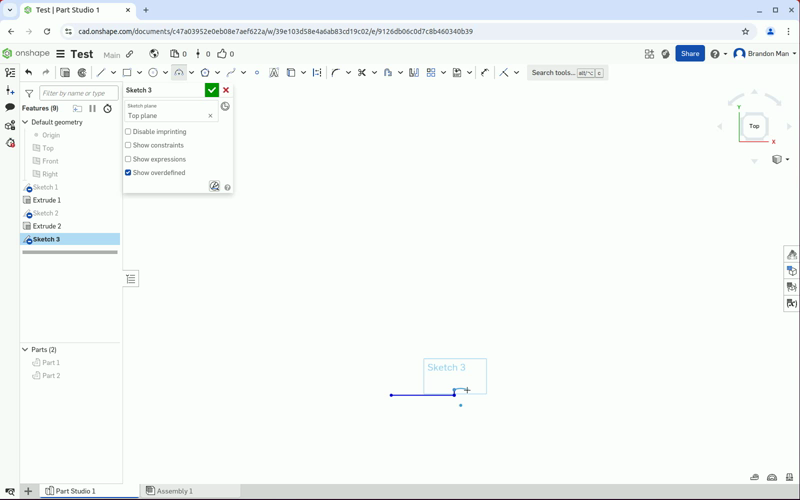
click(467, 389)
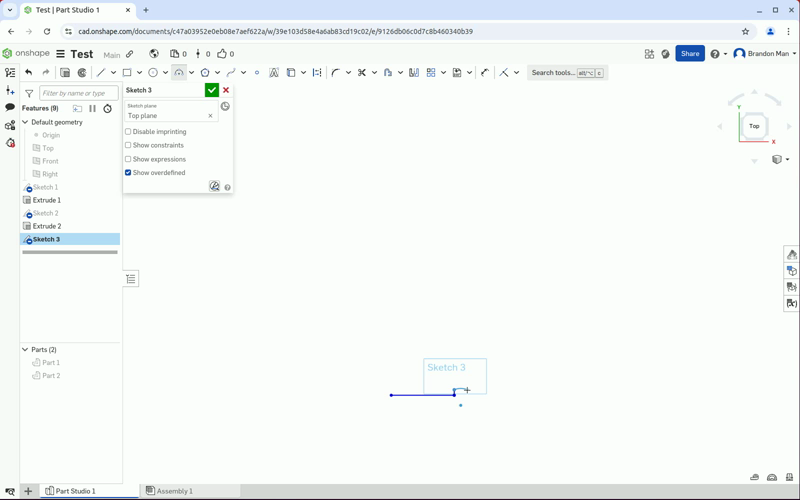
mouse_move(460, 383)
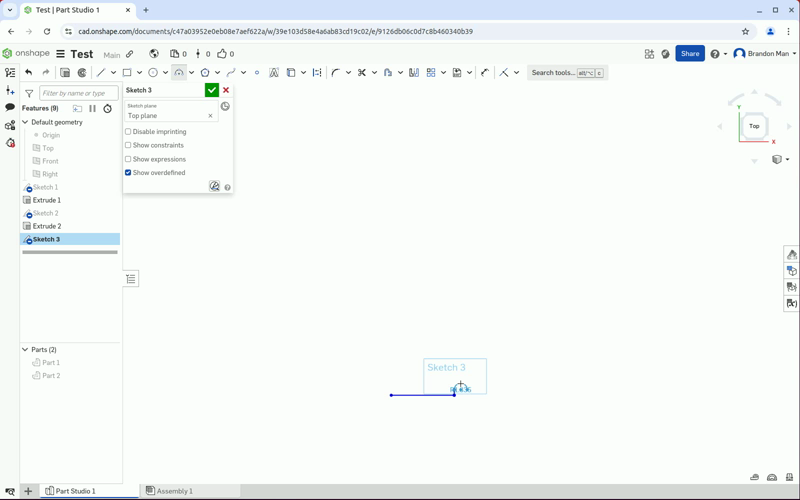
click(460, 383)
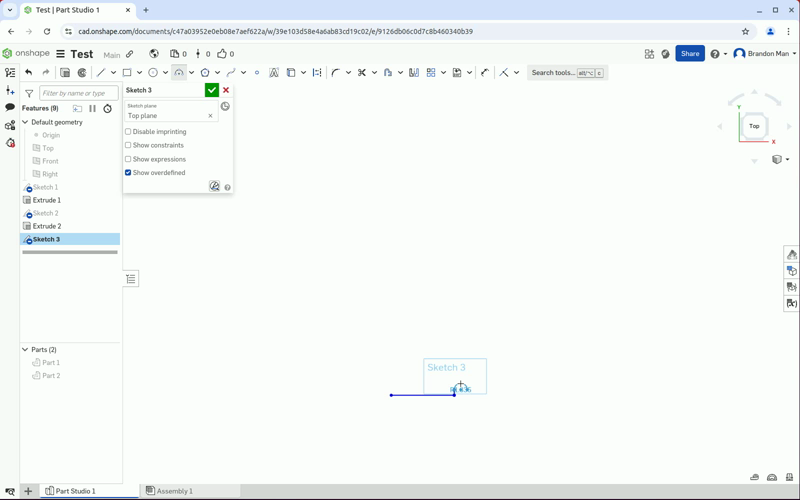
key_up(shift)
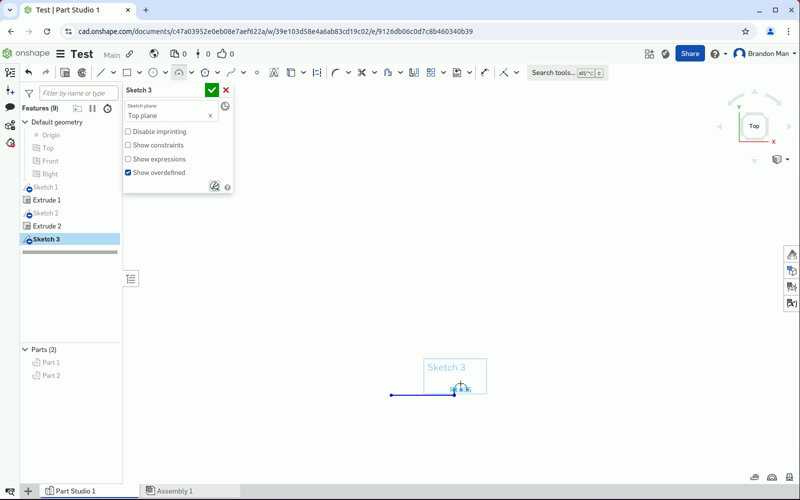
key(esc)
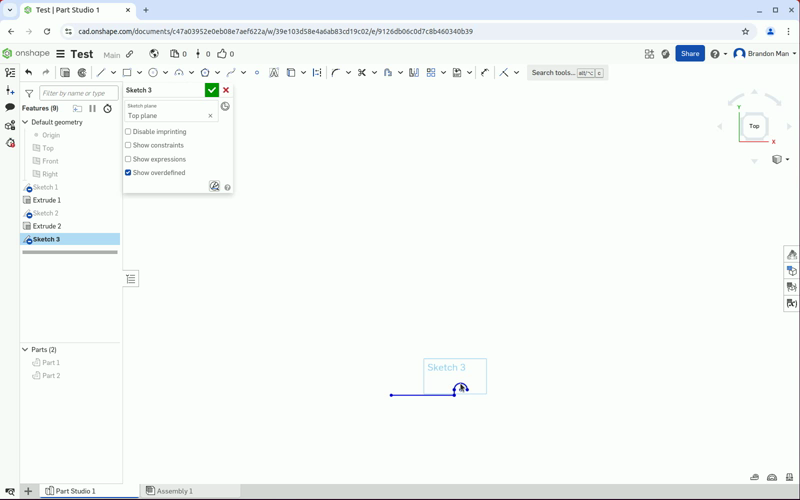
key(l)
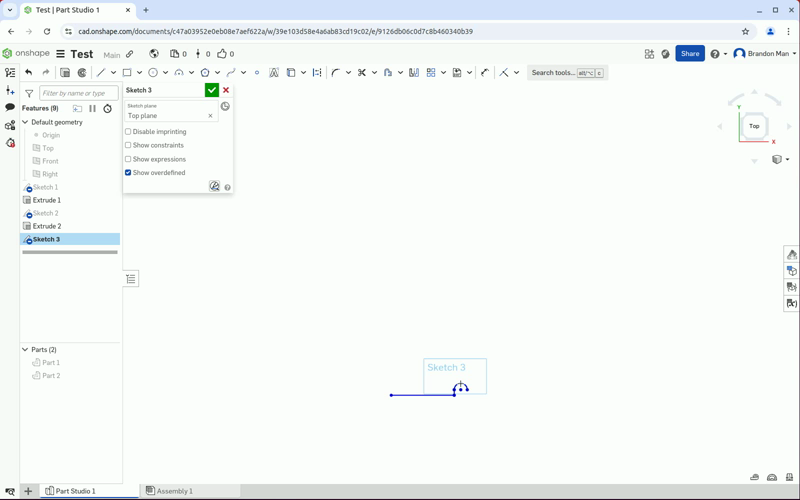
mouse_move(467, 389)
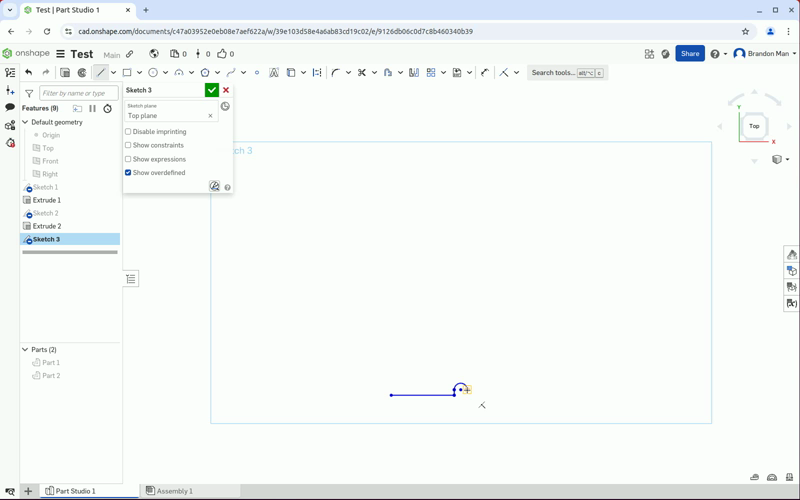
click(467, 389)
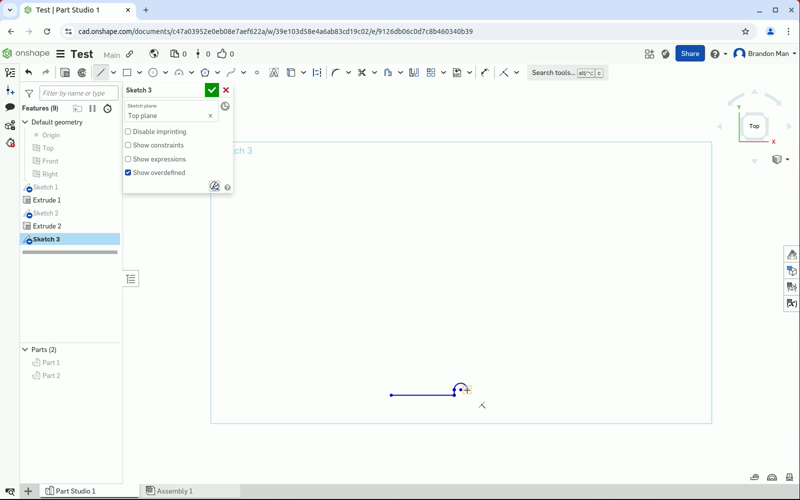
key_down(shift)
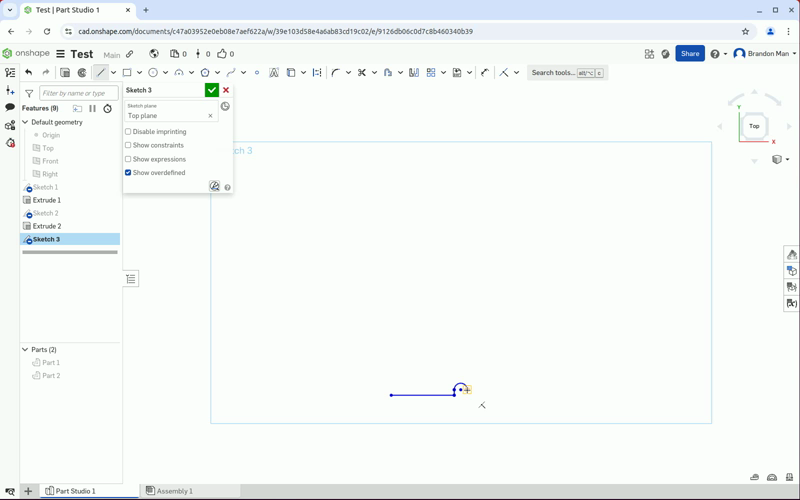
mouse_move(497, 389)
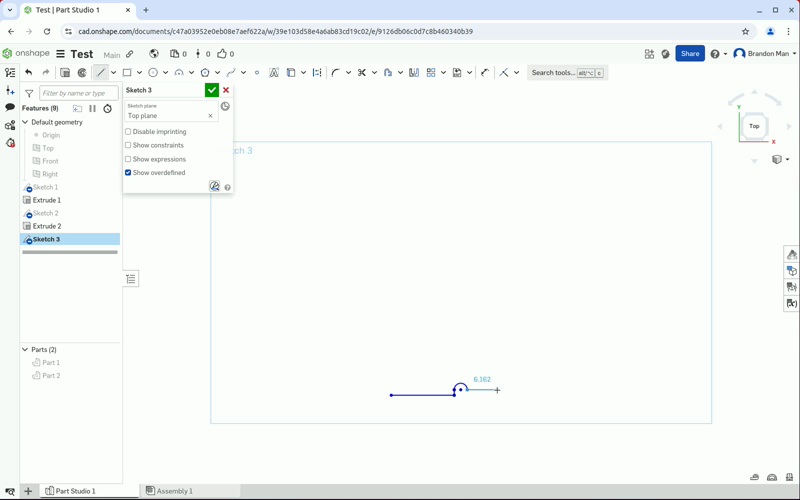
mouse_move(467, 395)
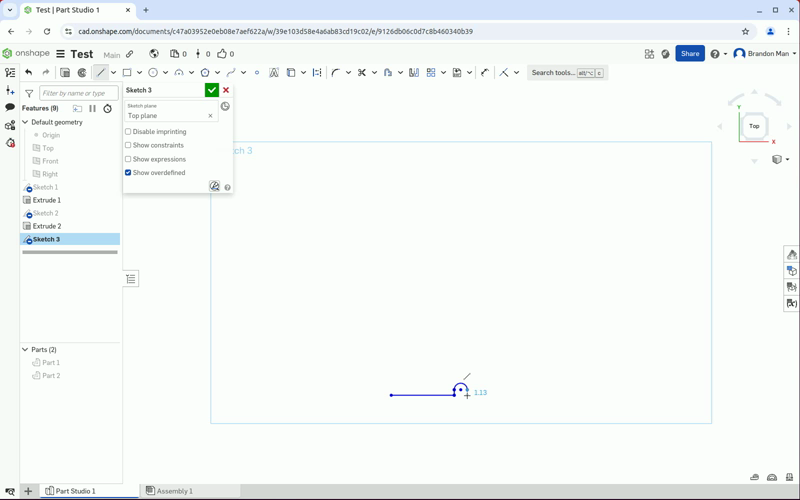
scroll(6)
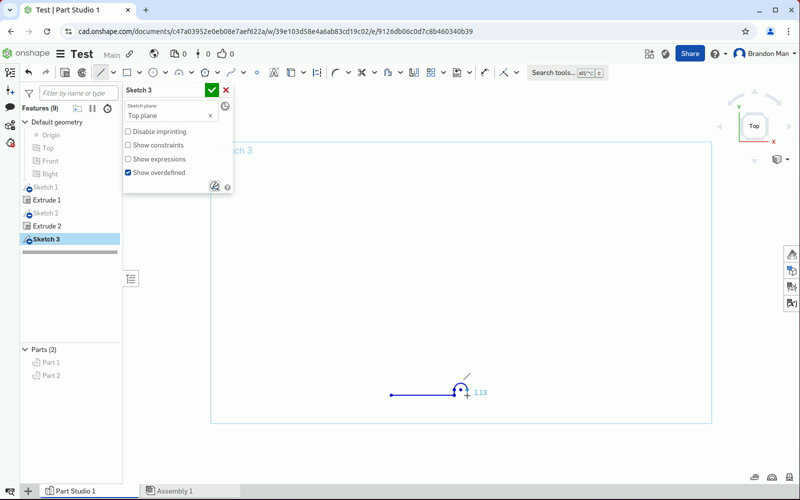
scroll(6)
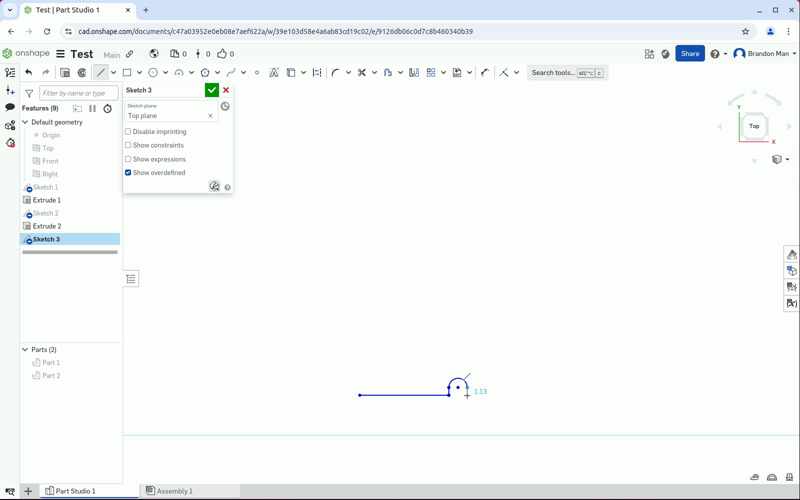
scroll(6)
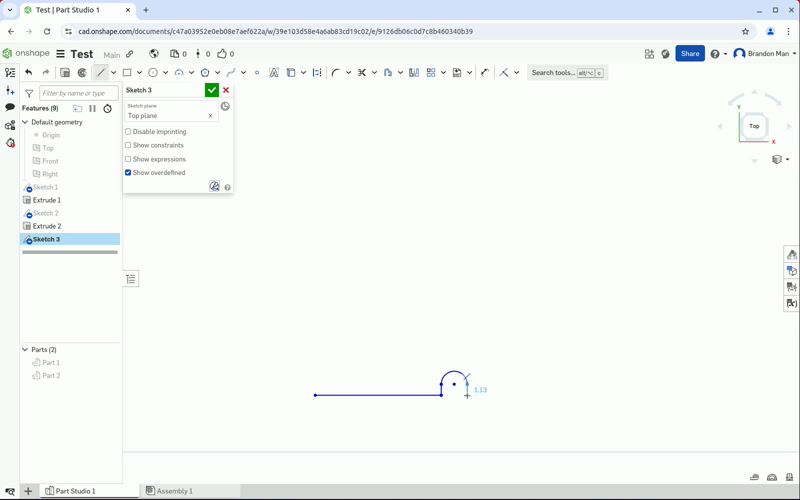
scroll(6)
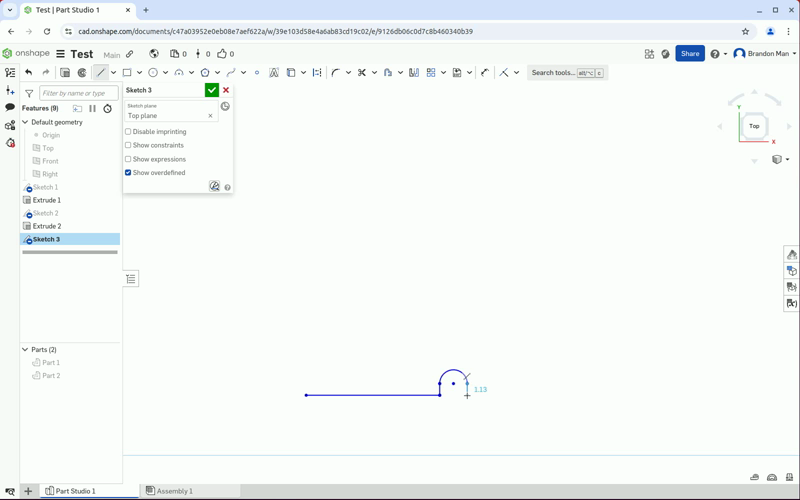
scroll(6)
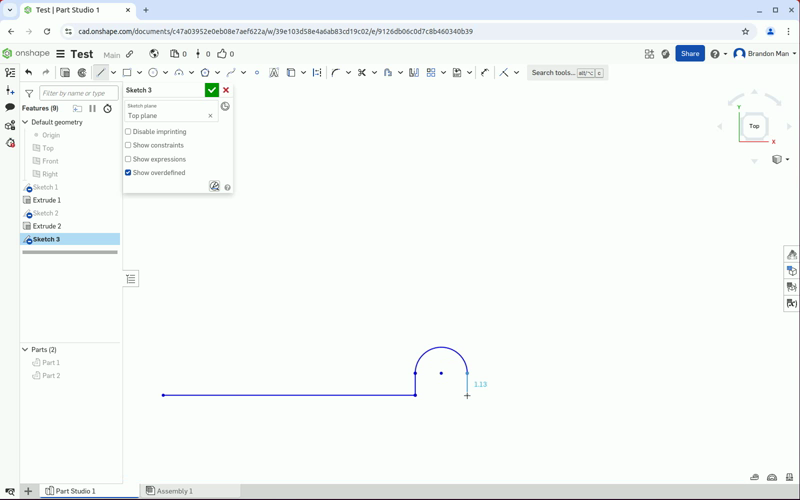
scroll(6)
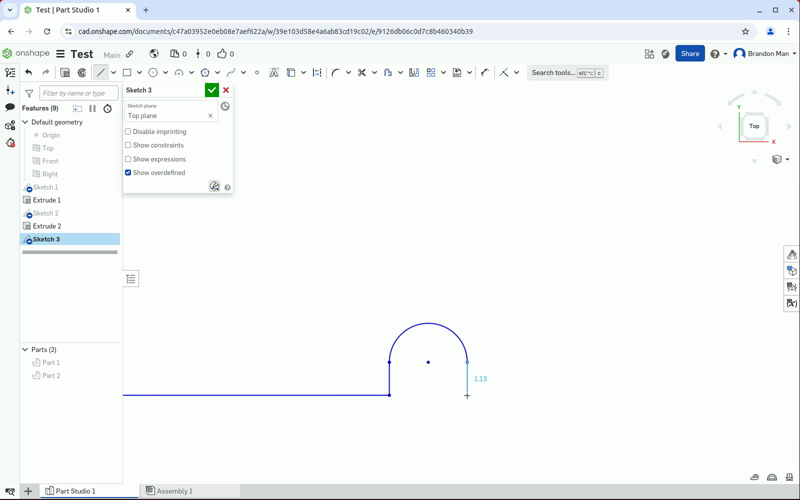
scroll(6)
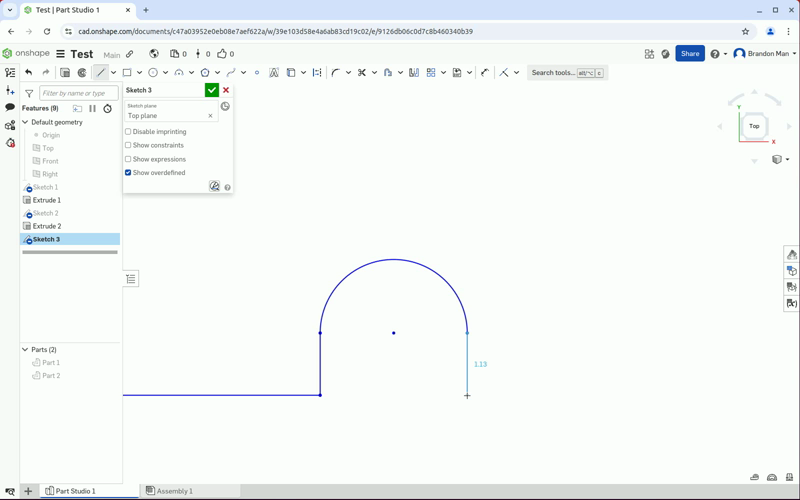
click(467, 395)
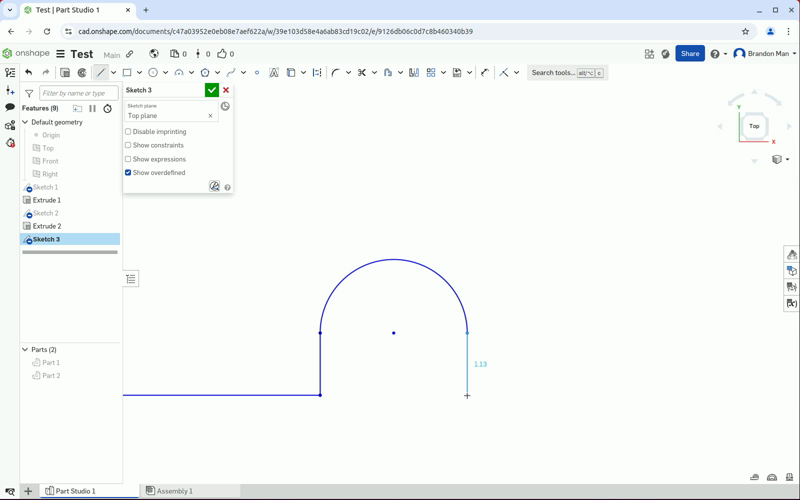
scroll(-6)
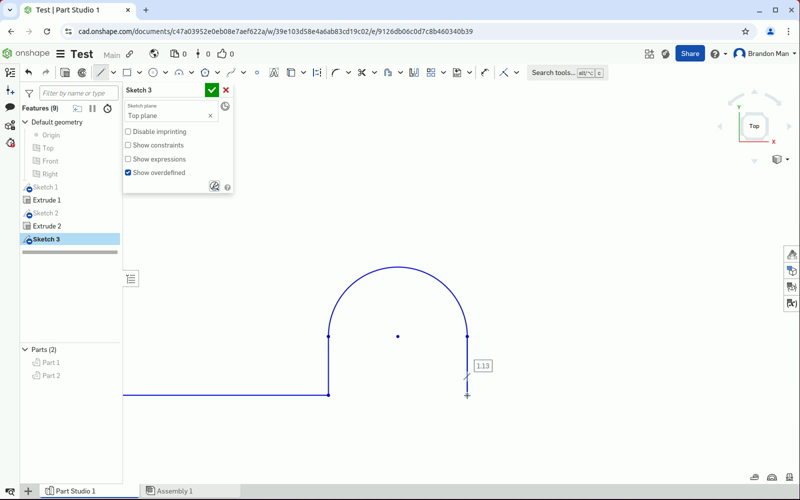
scroll(-6)
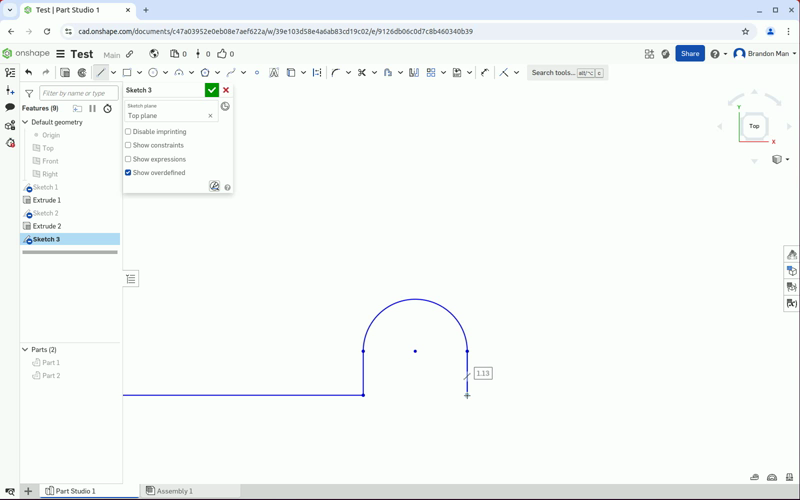
scroll(-6)
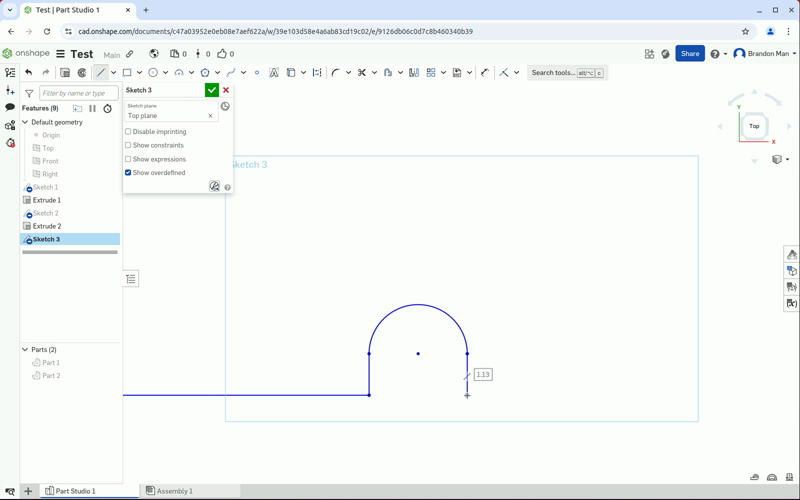
scroll(-6)
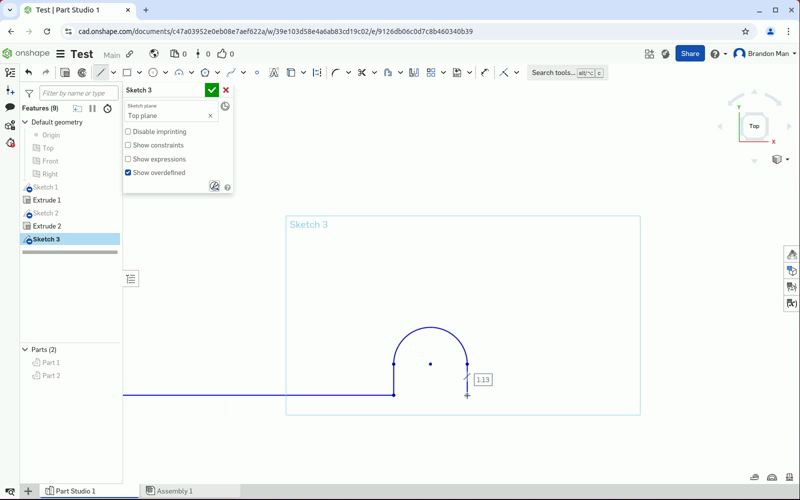
scroll(-6)
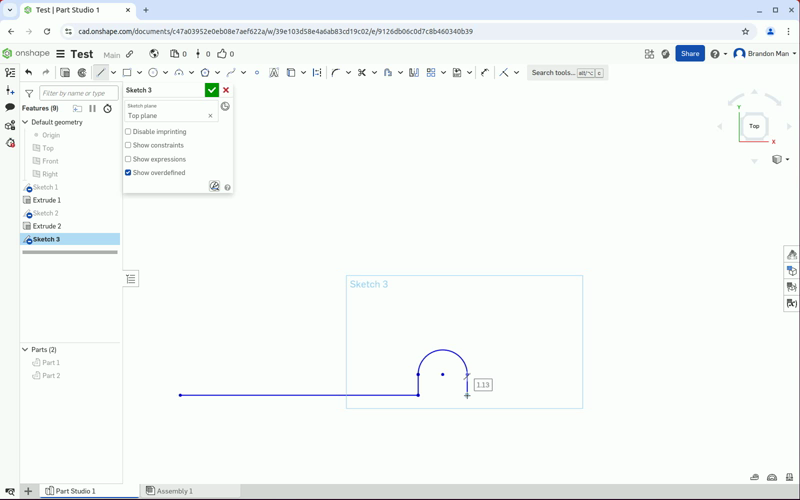
scroll(-6)
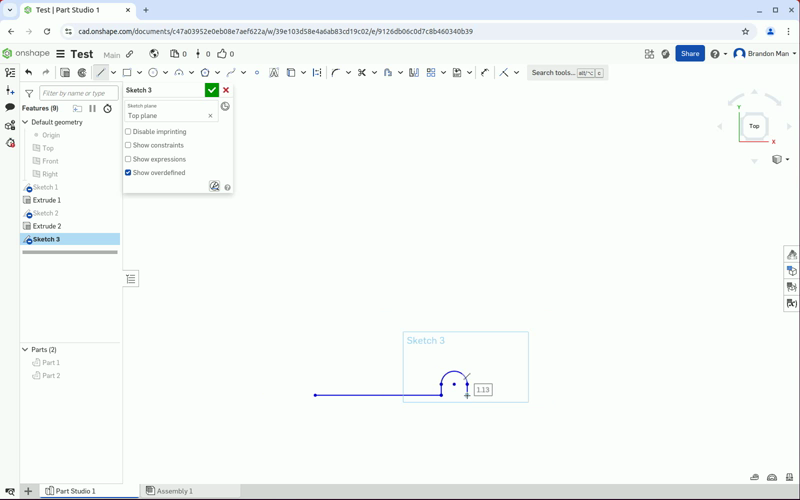
scroll(-6)
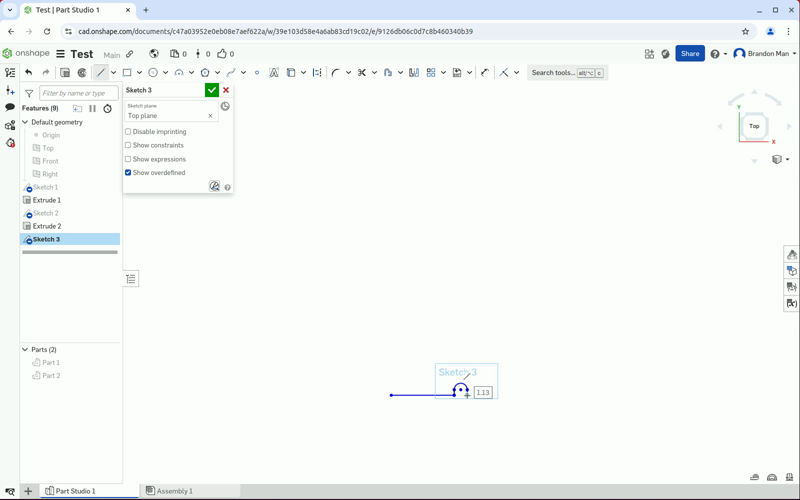
key_up(shift)
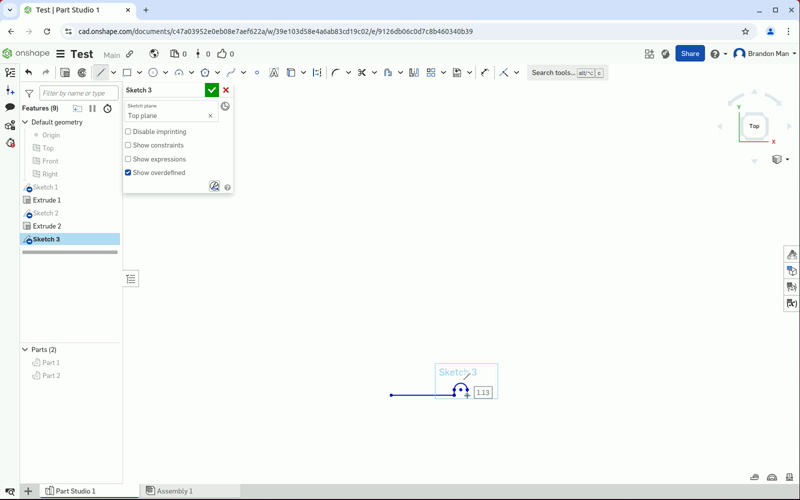
key_down(shift)
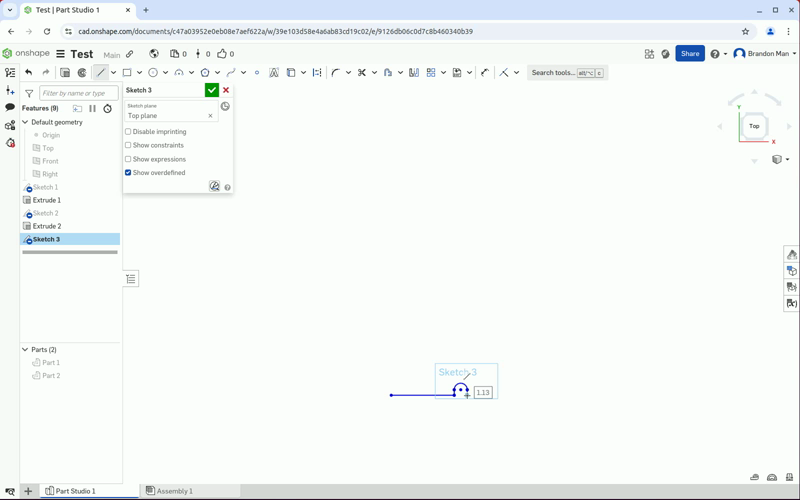
mouse_move(529, 395)
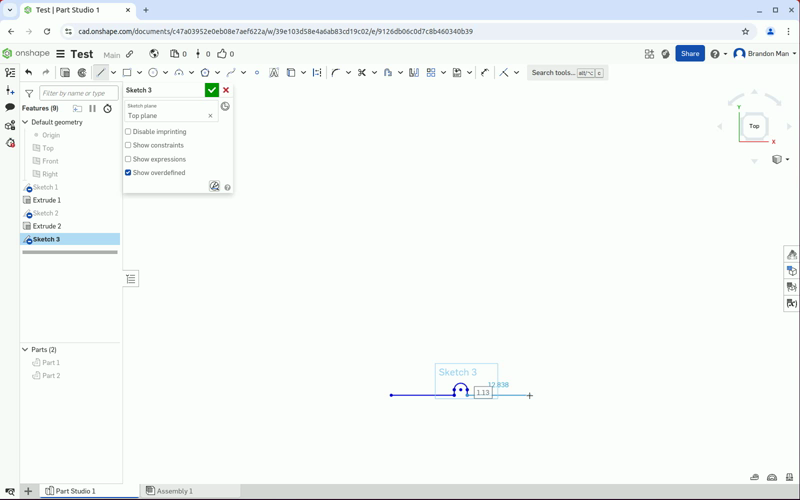
click(529, 395)
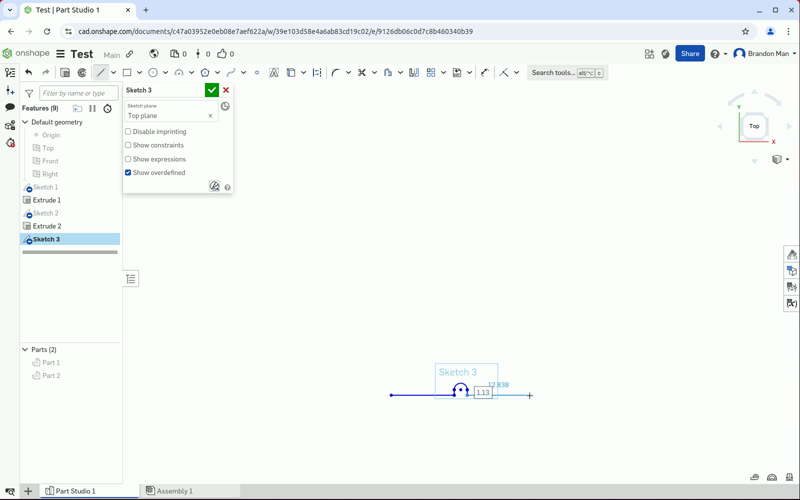
key_up(shift)
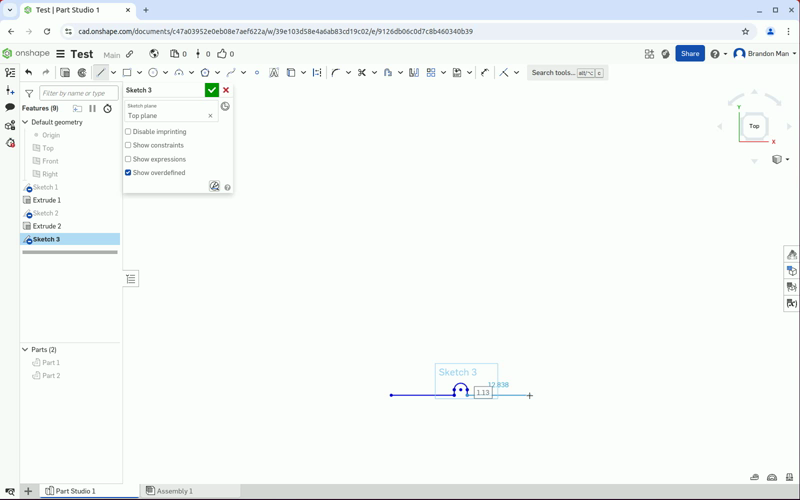
key_down(shift)
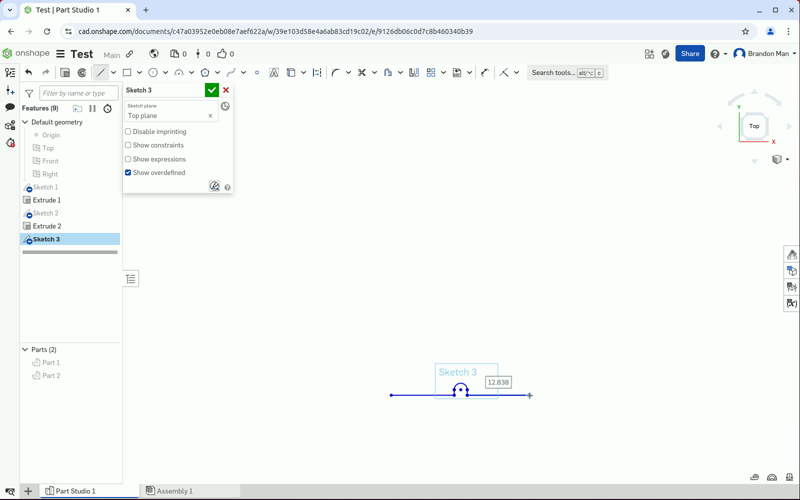
mouse_move(559, 395)
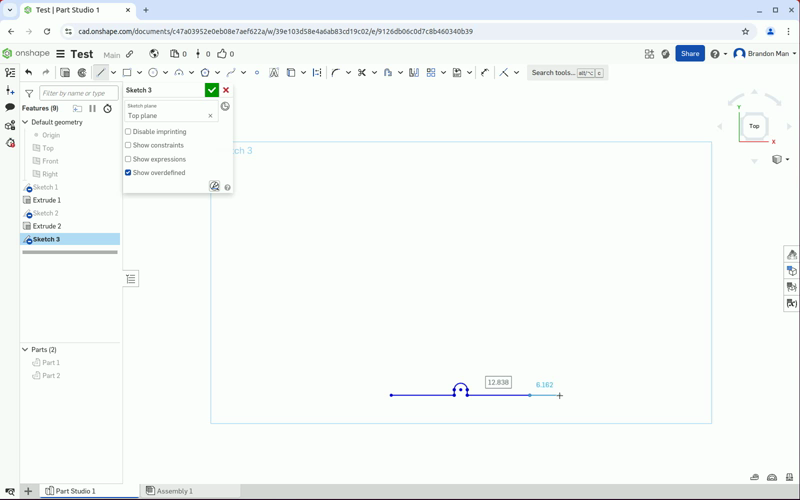
mouse_move(529, 378)
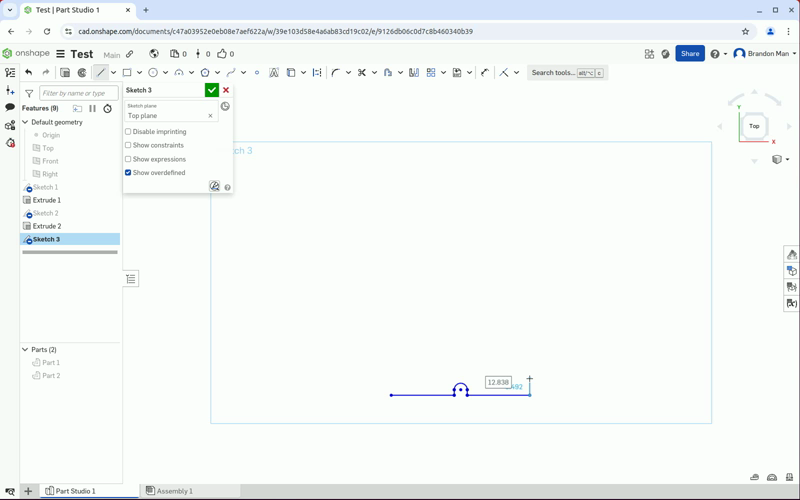
click(529, 378)
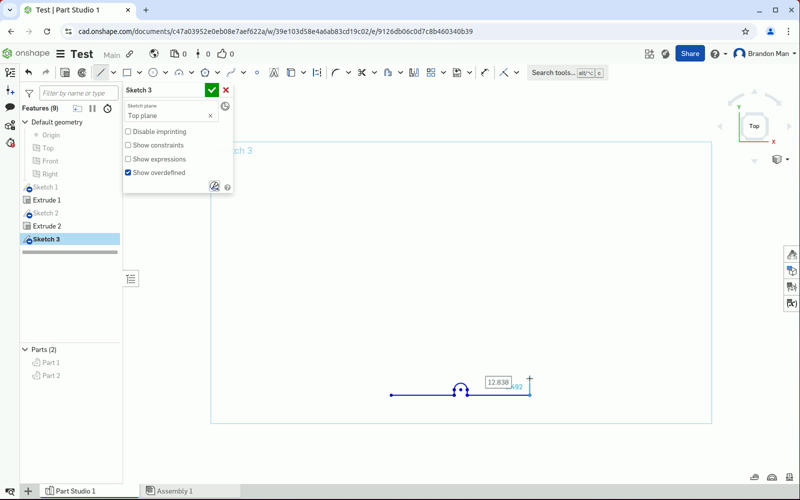
key_up(shift)
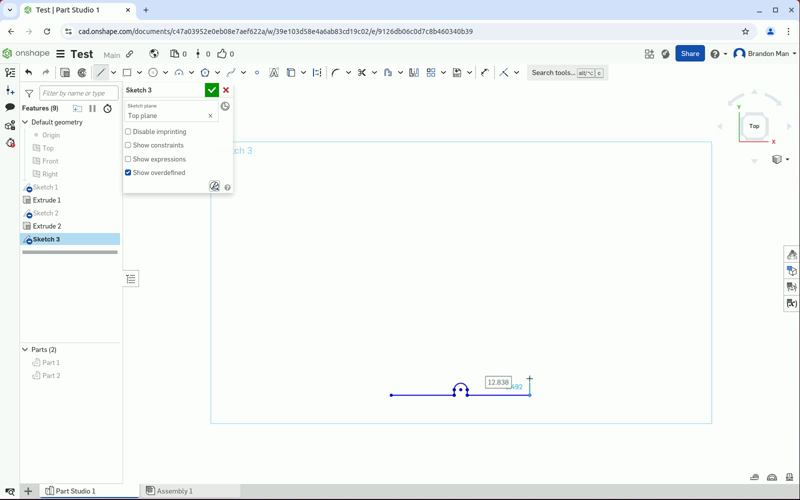
key_down(shift)
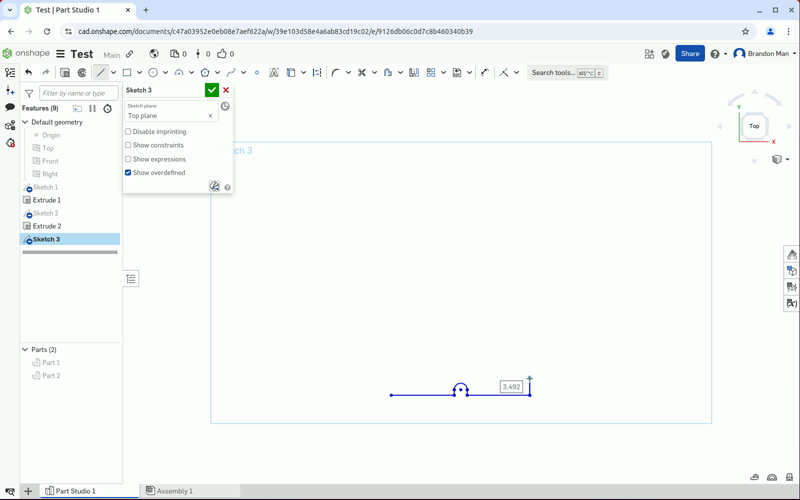
mouse_move(391, 378)
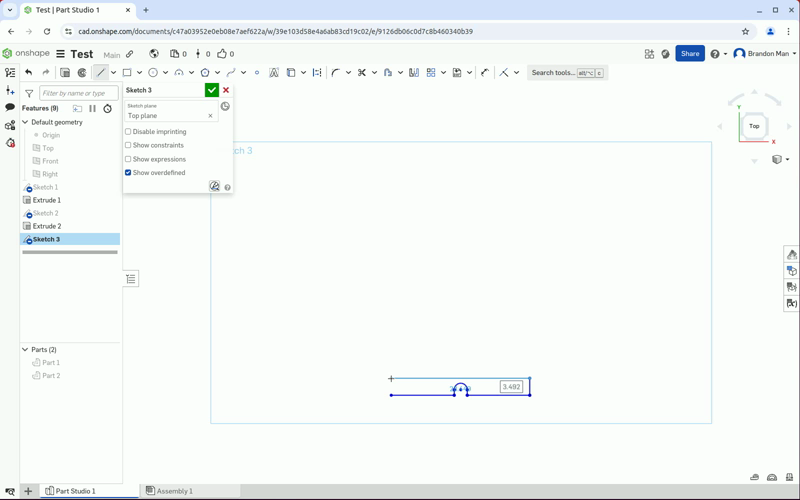
click(391, 378)
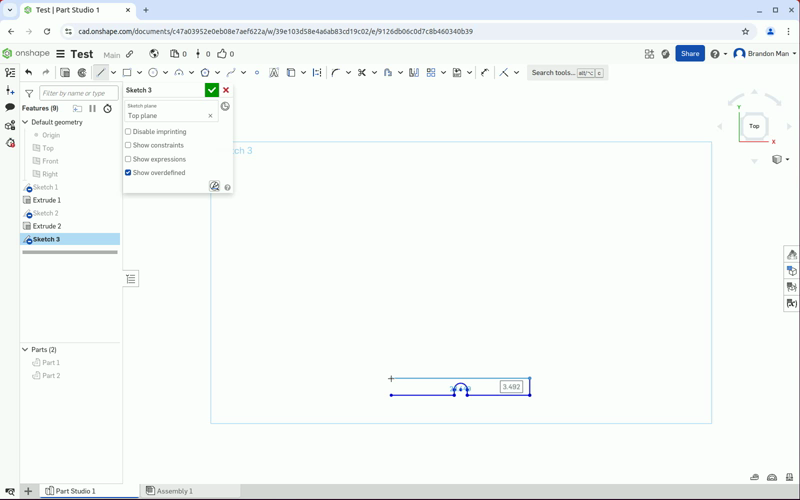
key_up(shift)
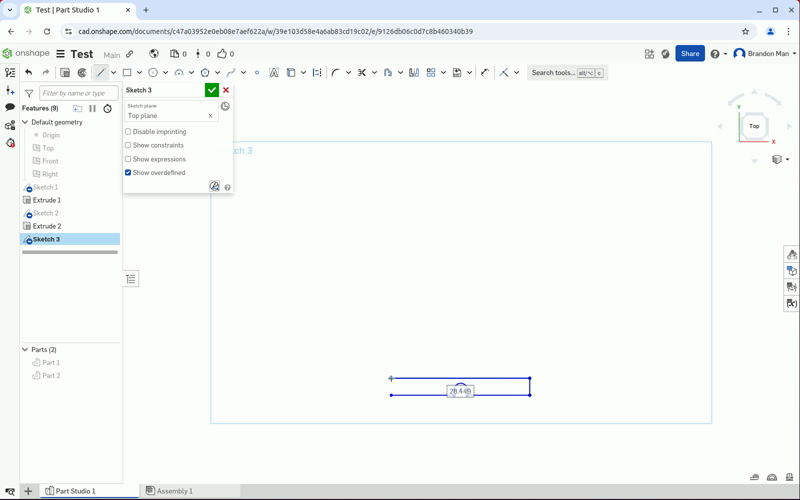
mouse_move(421, 378)
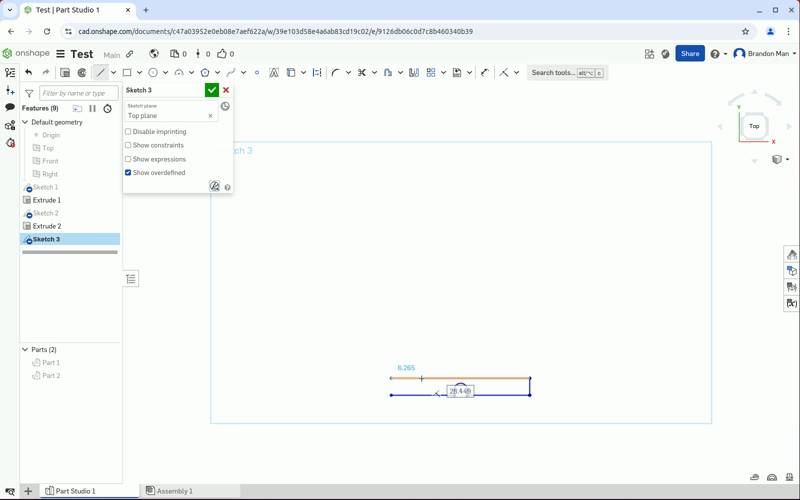
key_down(shift)
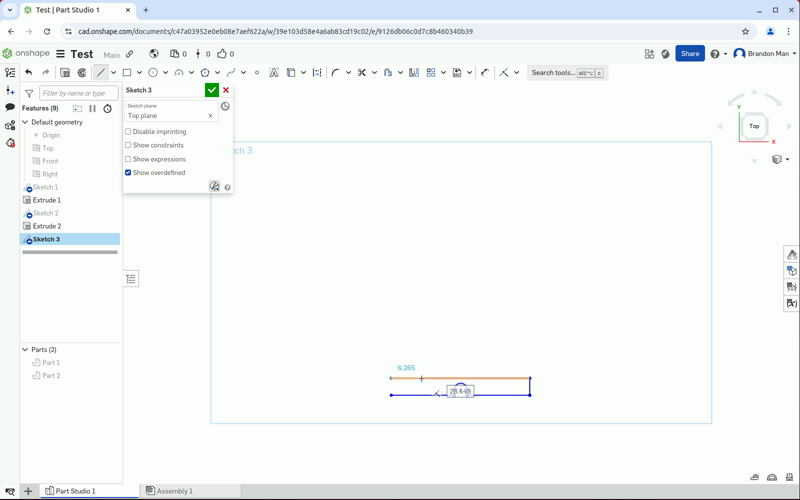
mouse_move(391, 395)
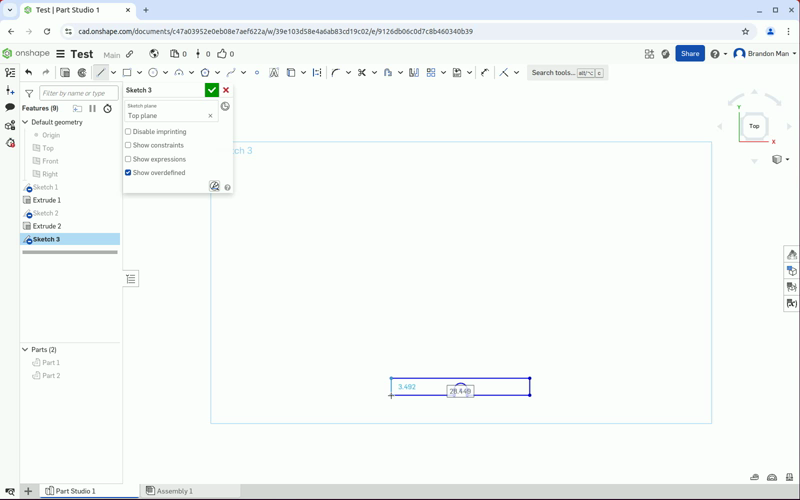
key_up(shift)
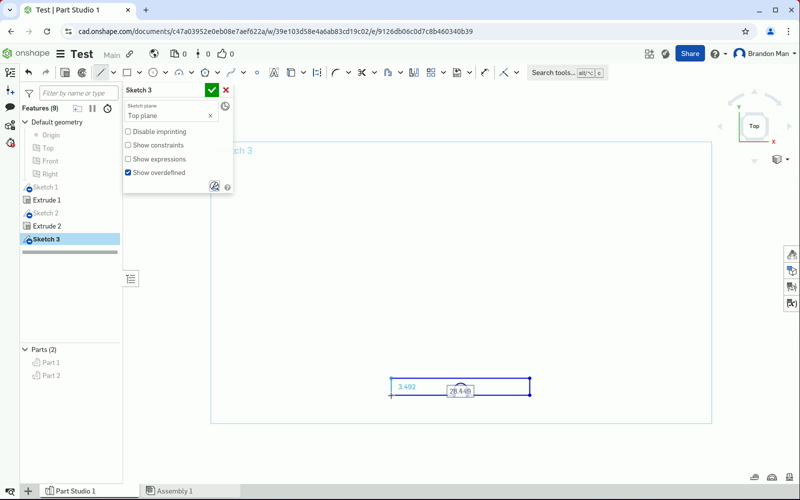
click(391, 395)
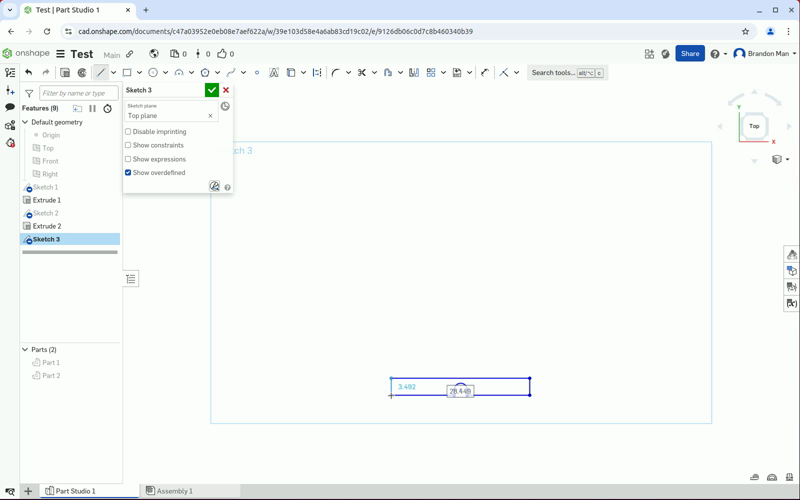
key(esc)
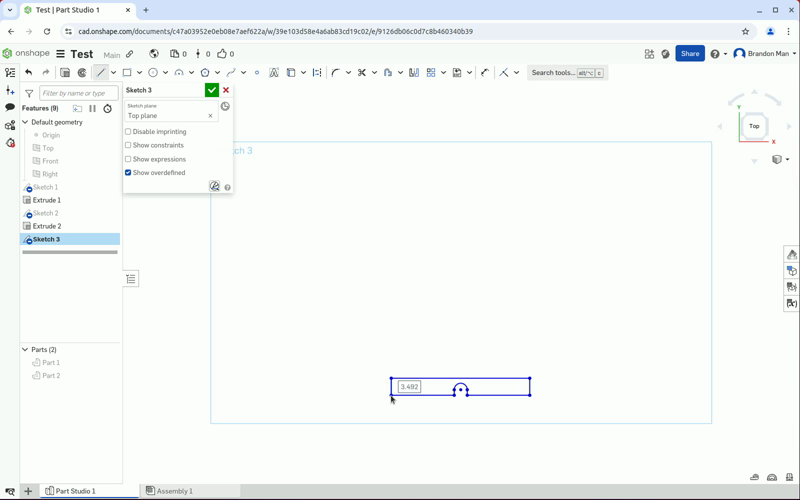
mouse_move(513, 387)
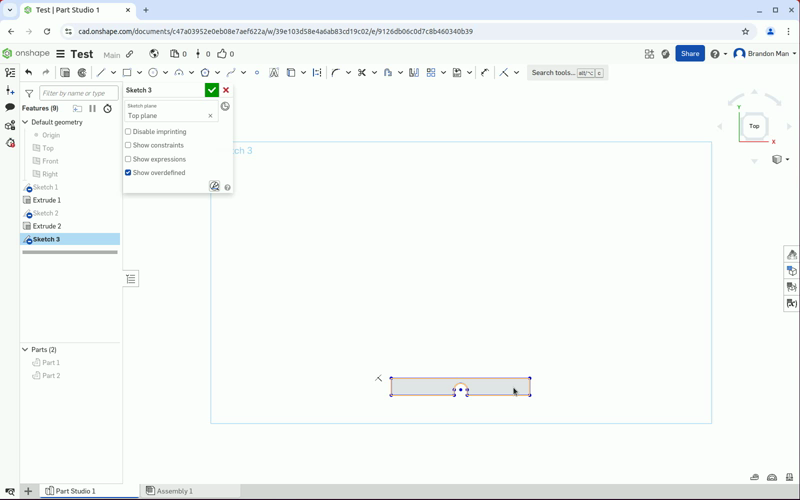
scroll(6)
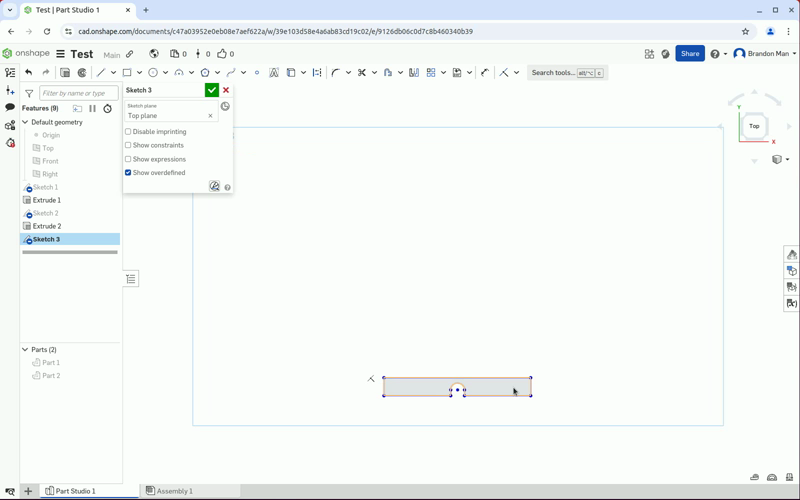
scroll(6)
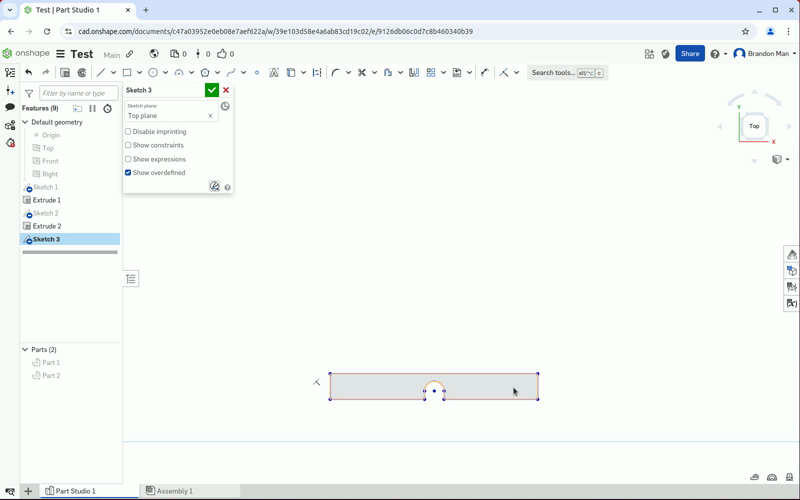
scroll(6)
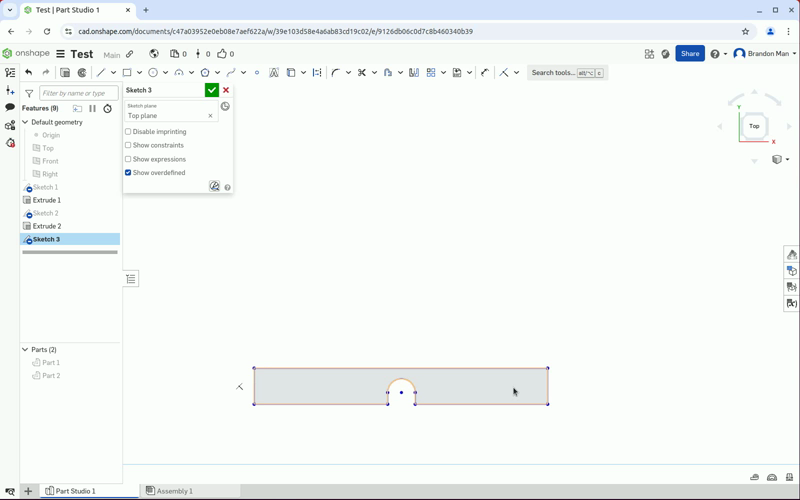
scroll(6)
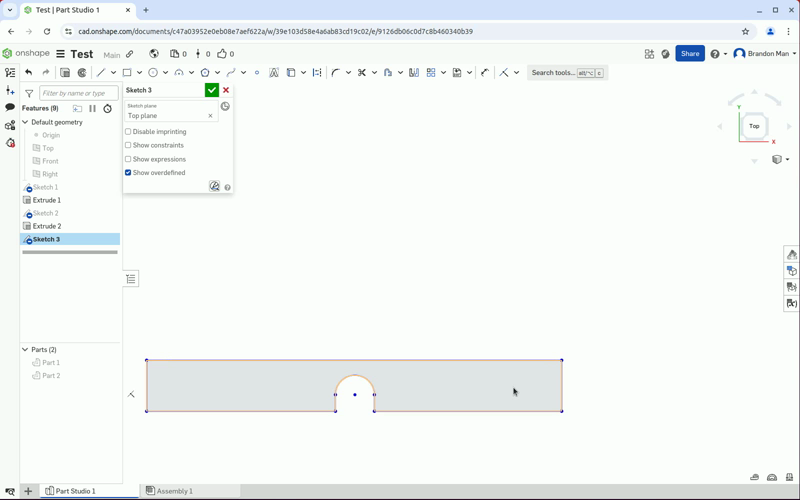
scroll(6)
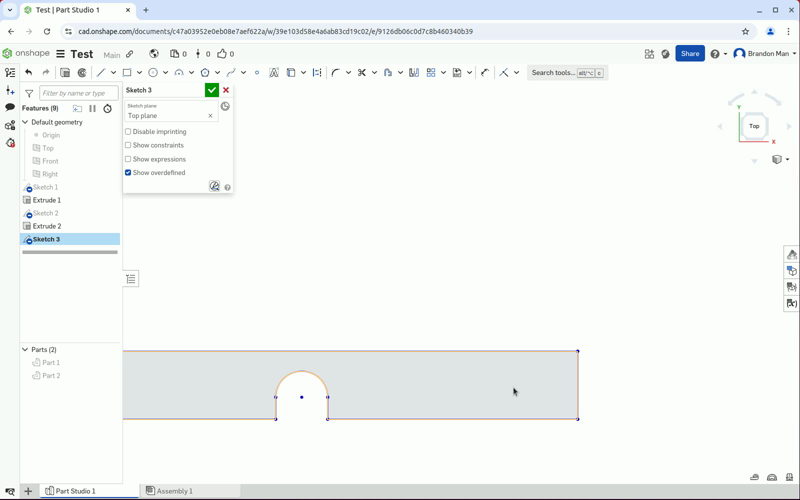
scroll(6)
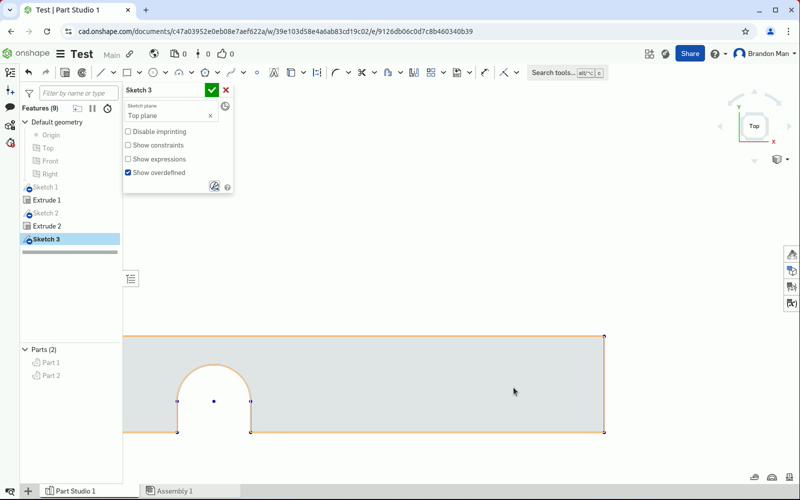
scroll(6)
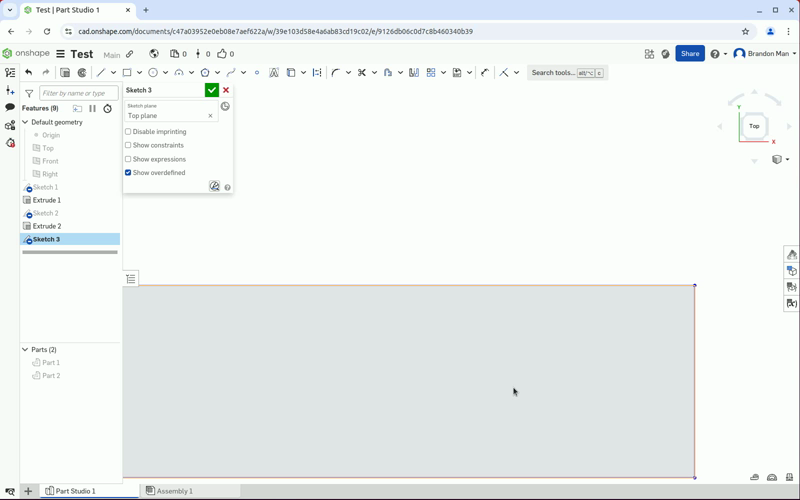
click(513, 387)
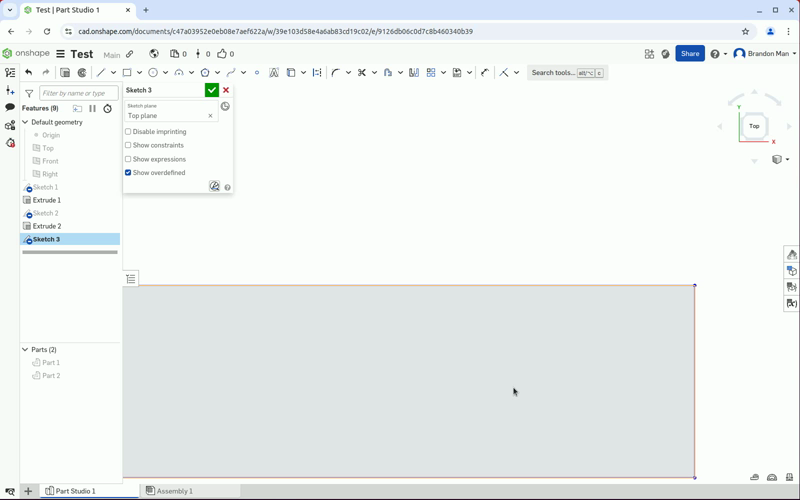
scroll(-6)
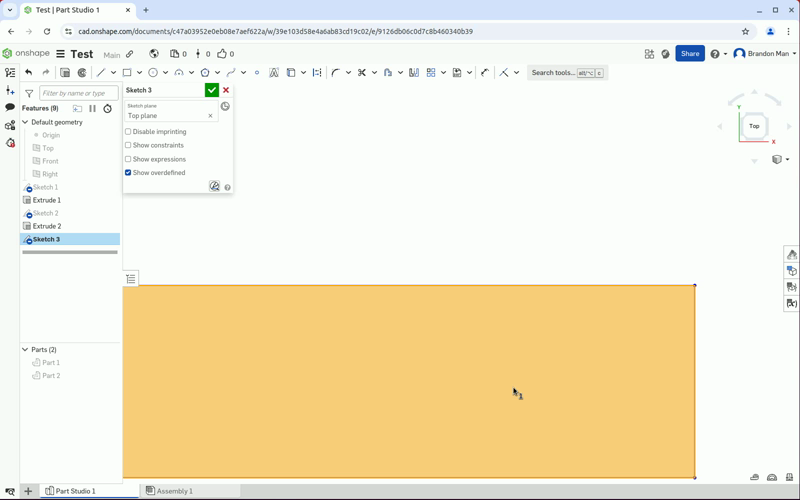
scroll(-6)
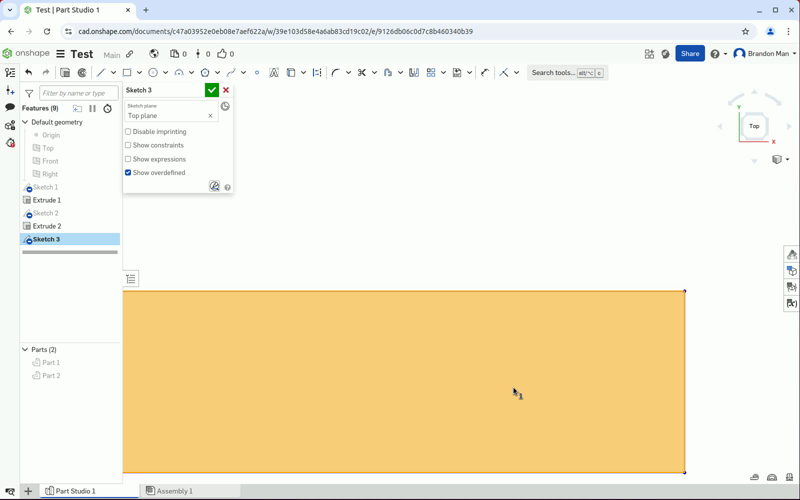
scroll(-6)
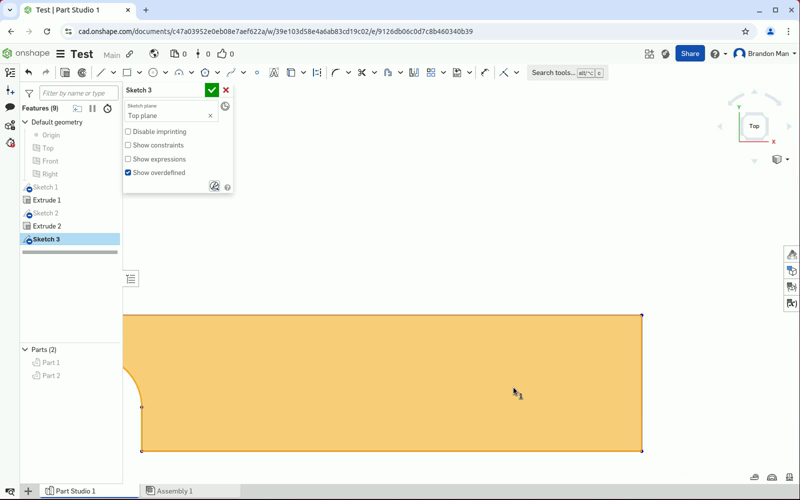
scroll(-6)
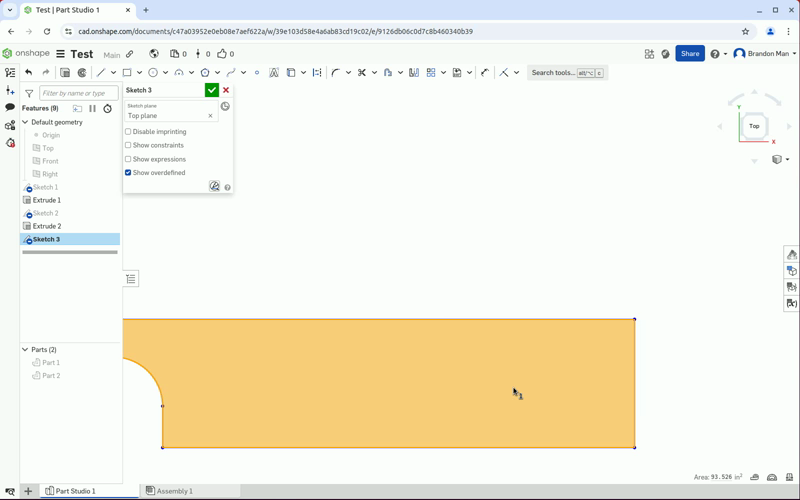
scroll(-6)
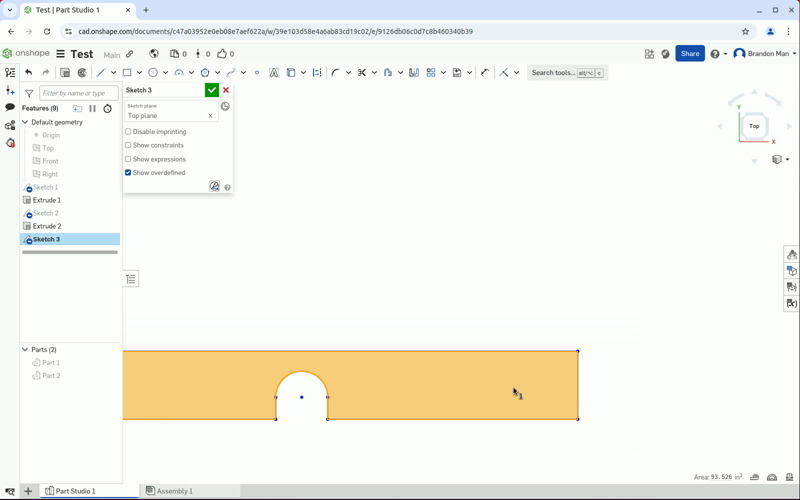
scroll(-6)
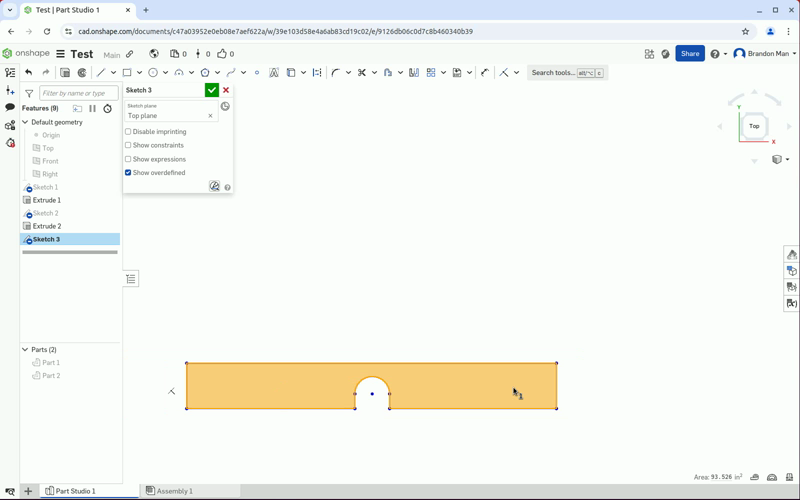
scroll(-6)
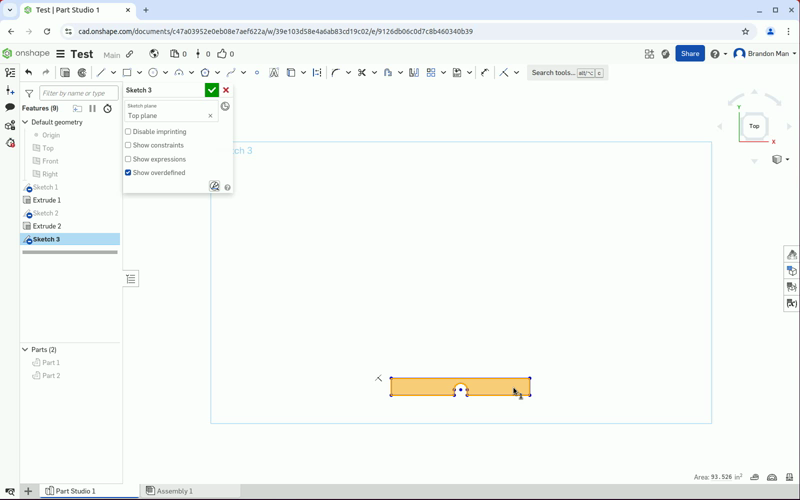
mouse_move(73, 352)
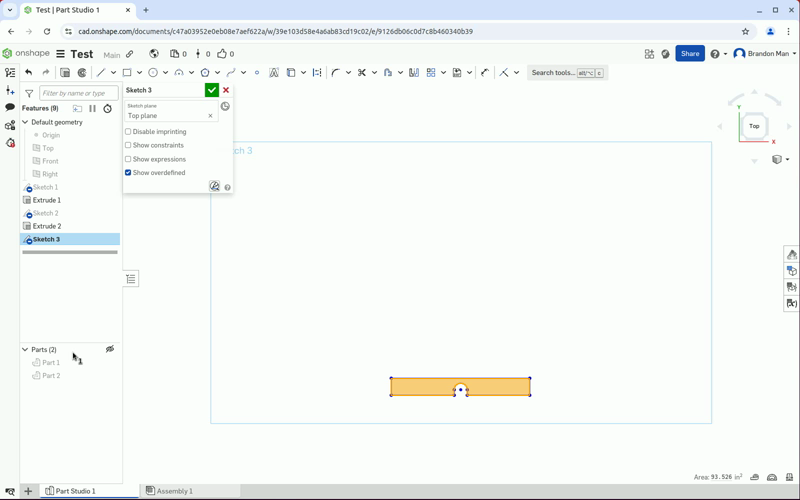
key(shift+y)
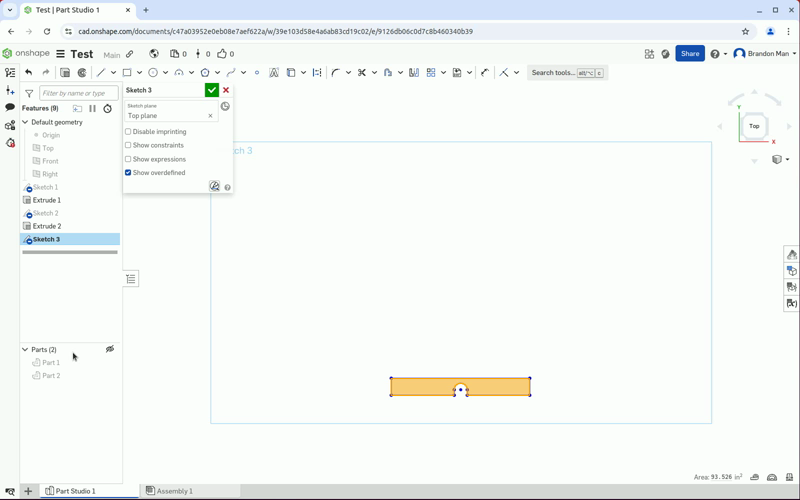
key(shift+e)
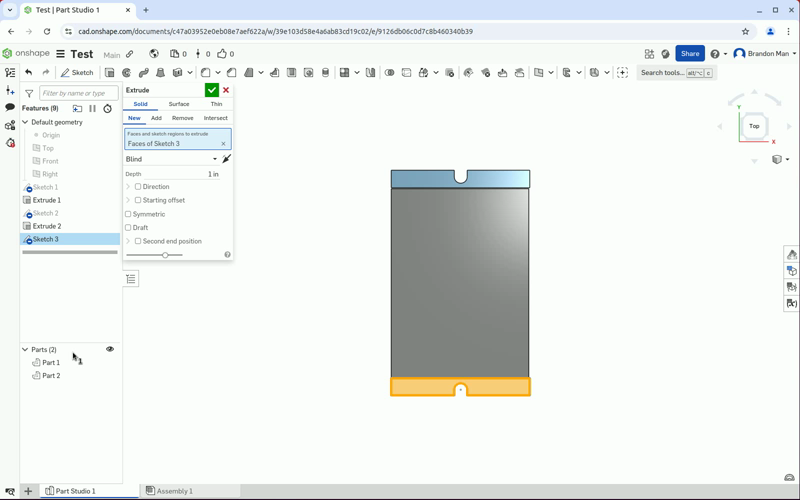
mouse_move(143, 106)
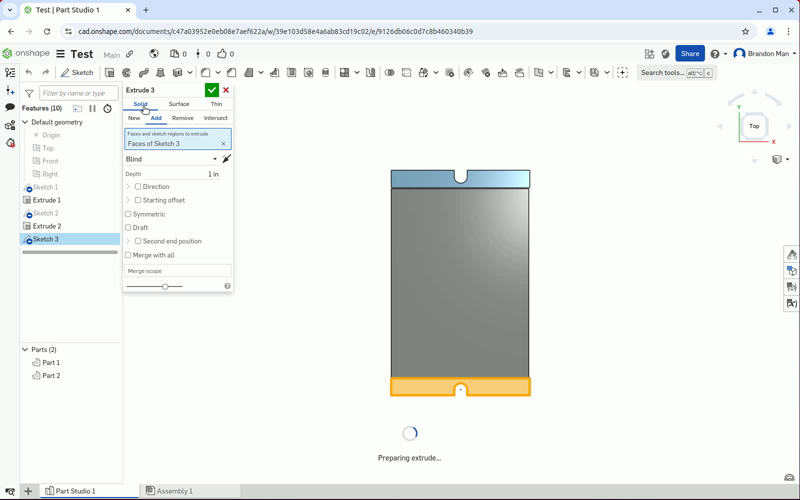
click(143, 106)
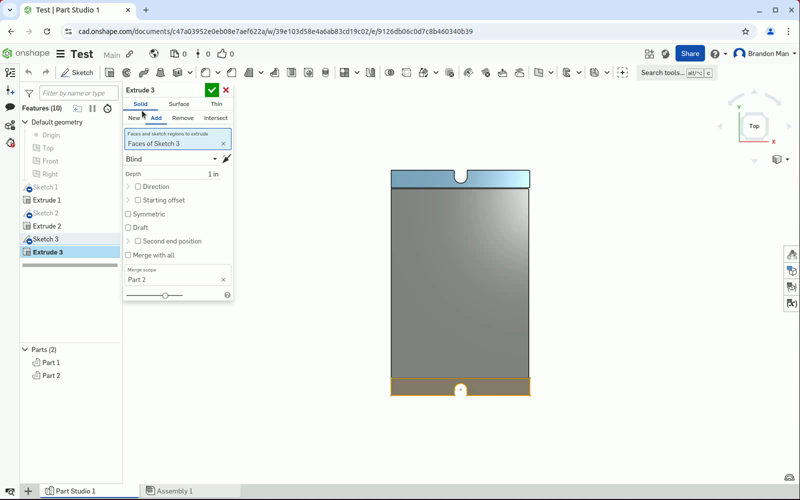
mouse_move(137, 120)
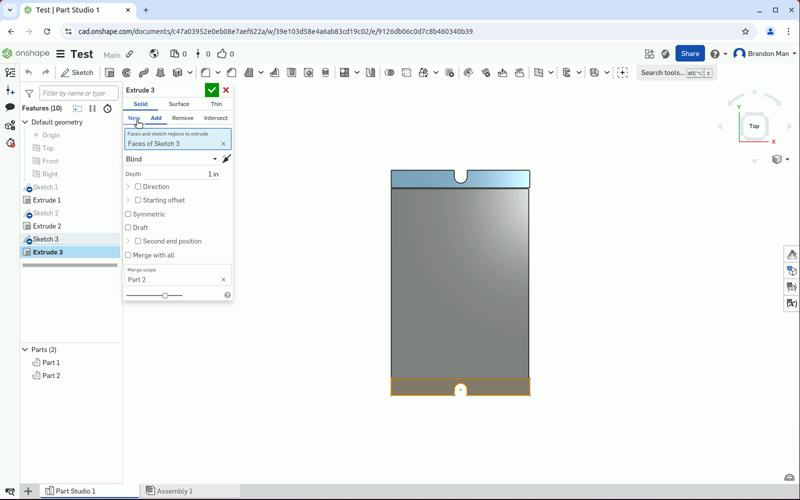
click(137, 120)
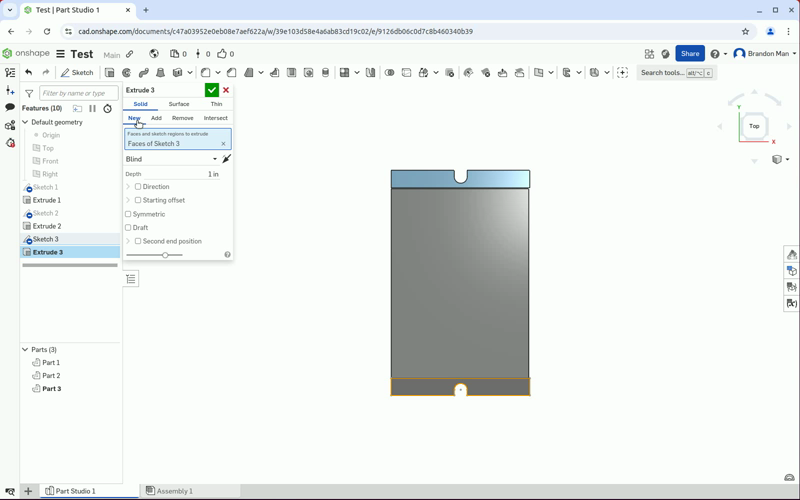
key(tab, 4)
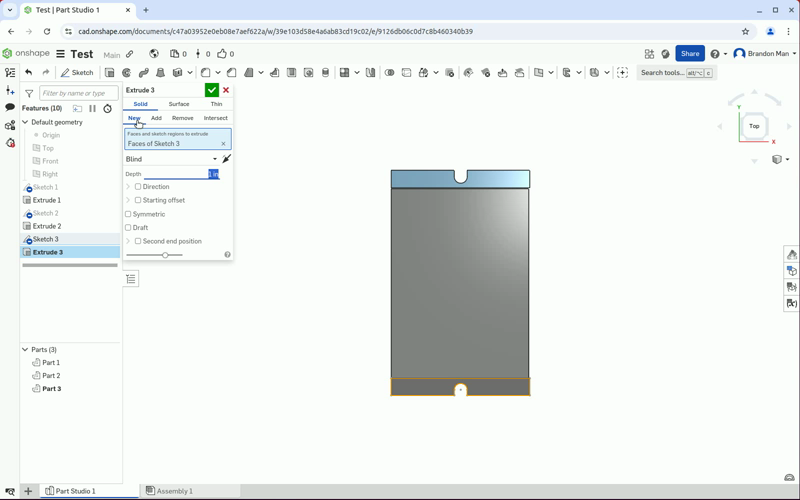
text(0.722)
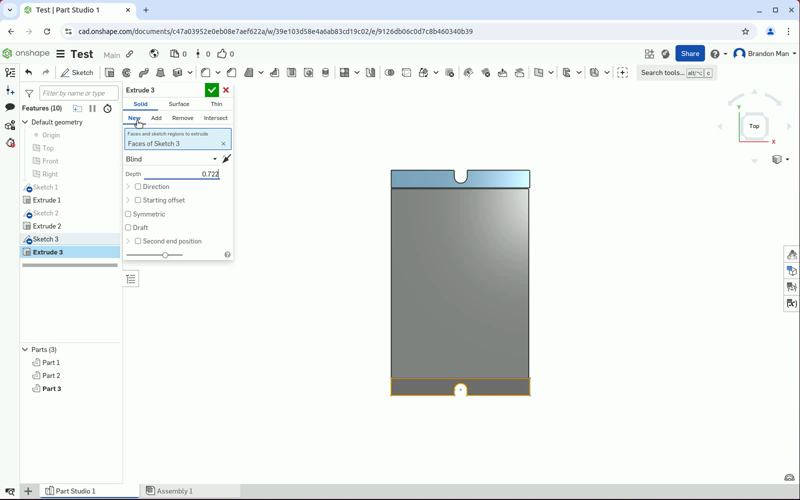
key(enter)
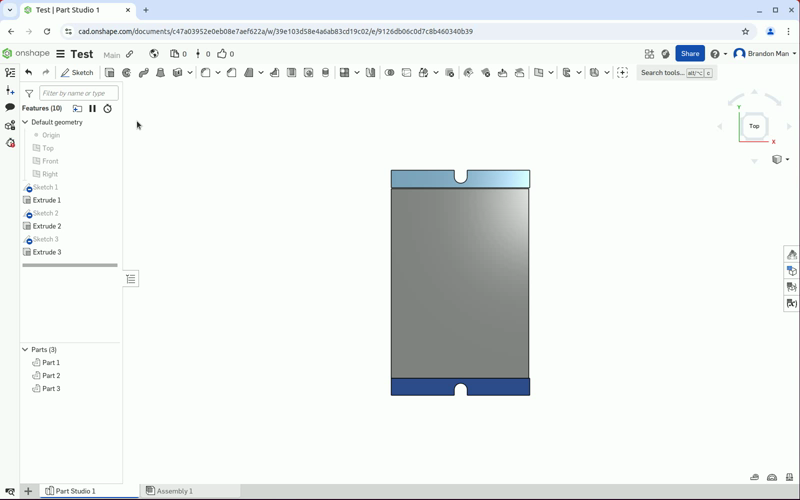
key(shift+h)
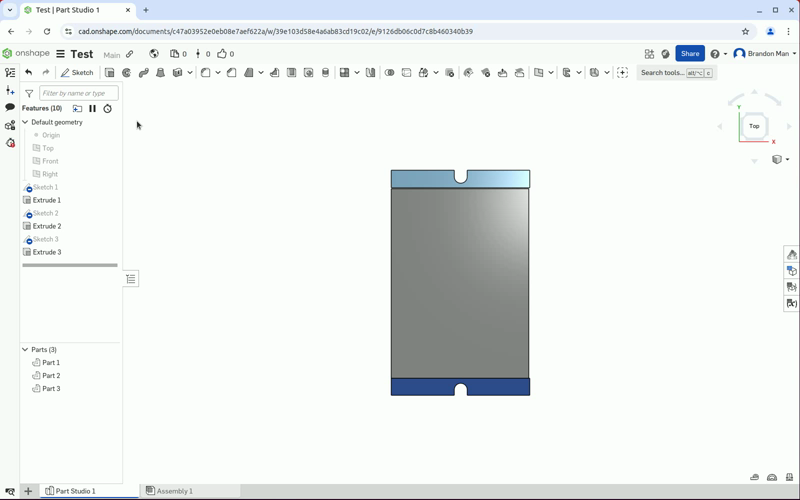
key(shift+h)
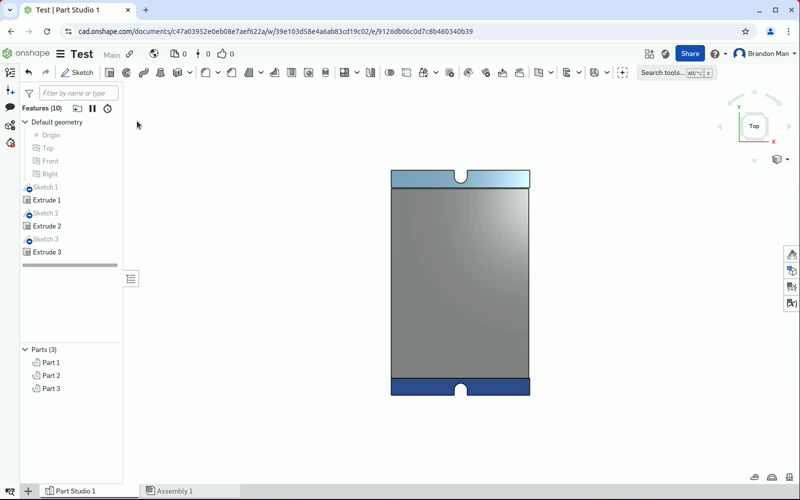
mouse_move(73, 189)
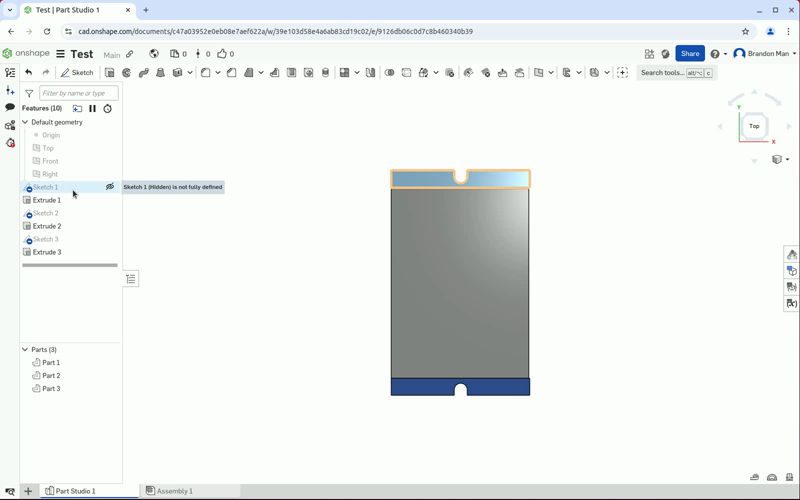
click(73, 189)
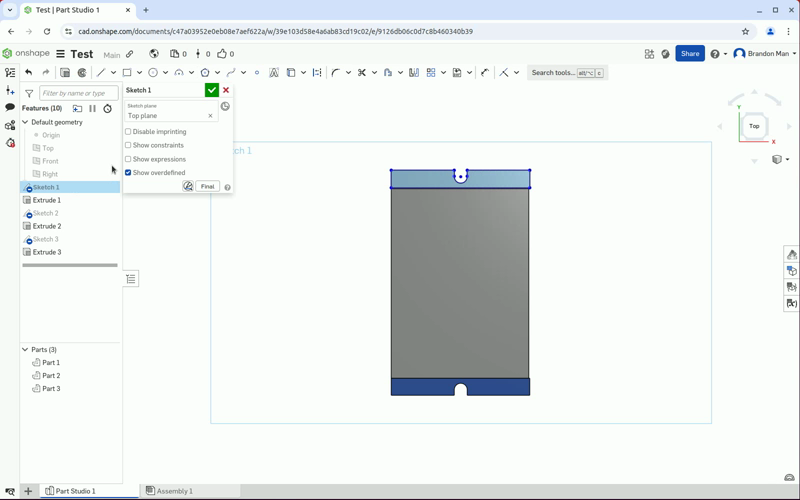
mouse_move(229, 92)
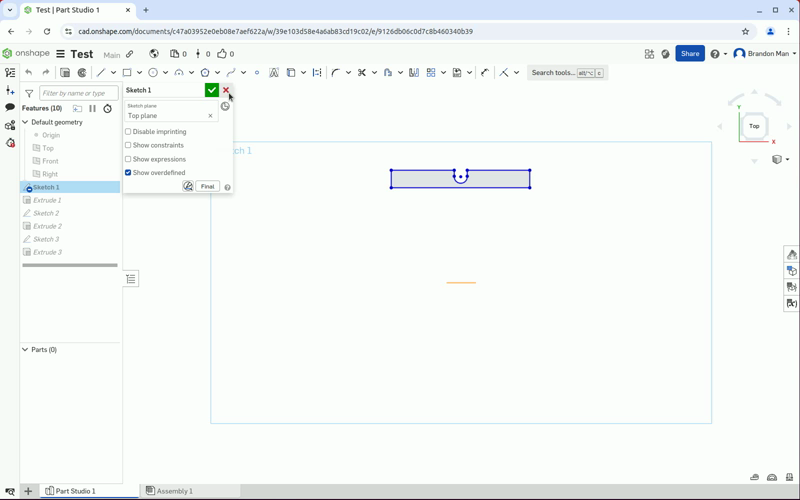
click(229, 92)
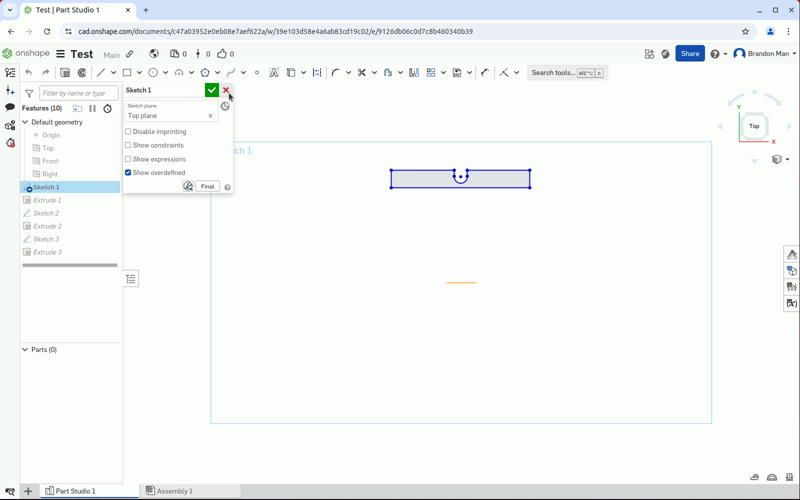
key(shift+s)
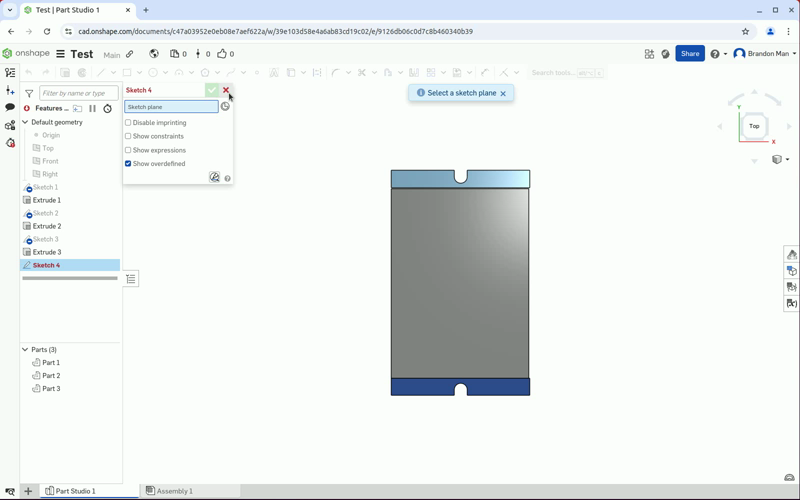
mouse_move(73, 150)
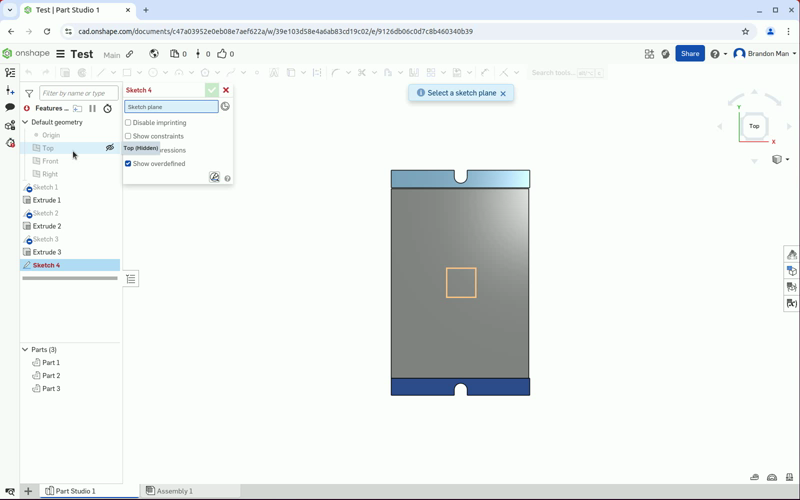
click(73, 150)
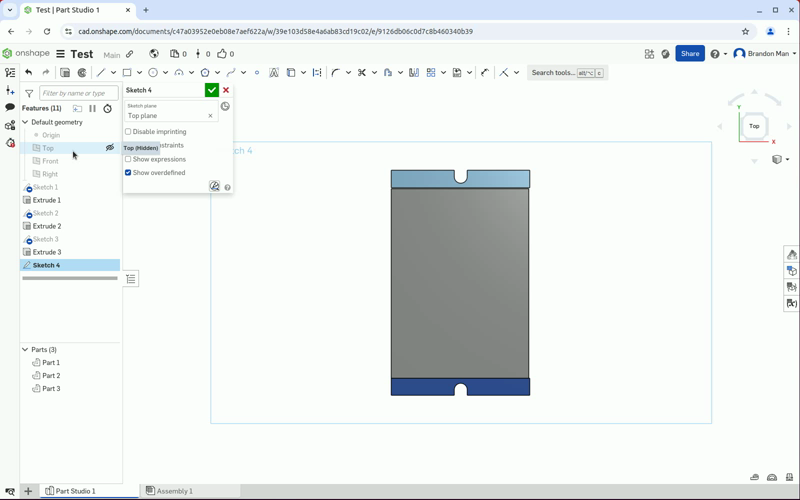
mouse_move(73, 352)
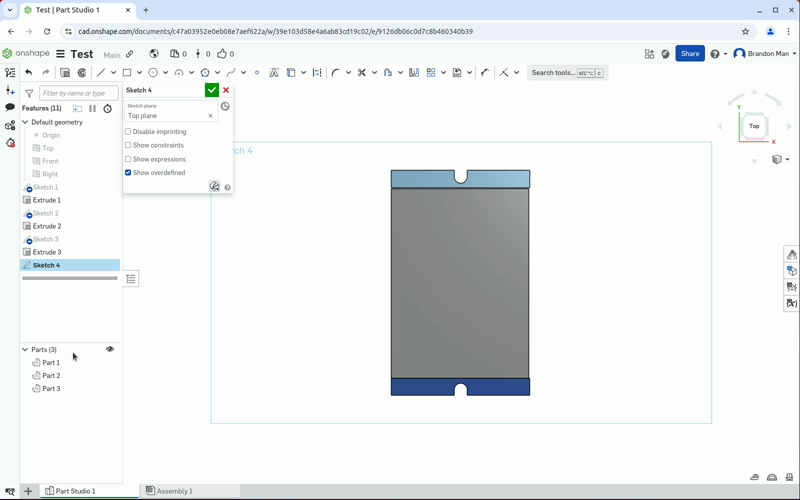
key(y)
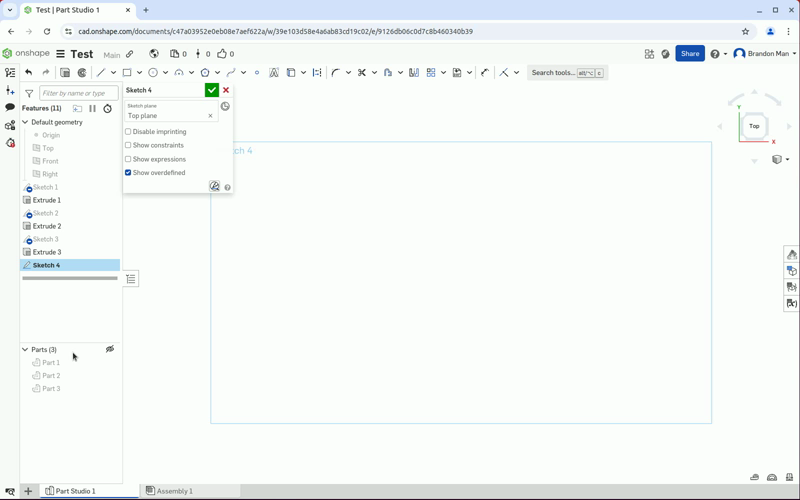
key(l)
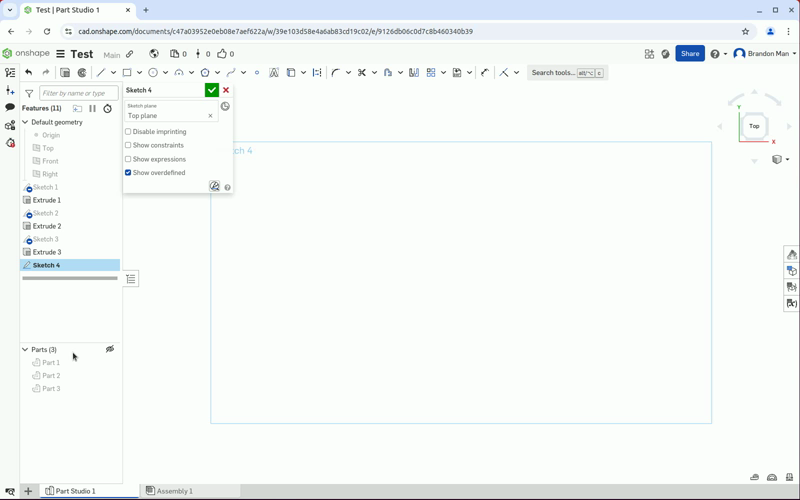
key_down(shift)
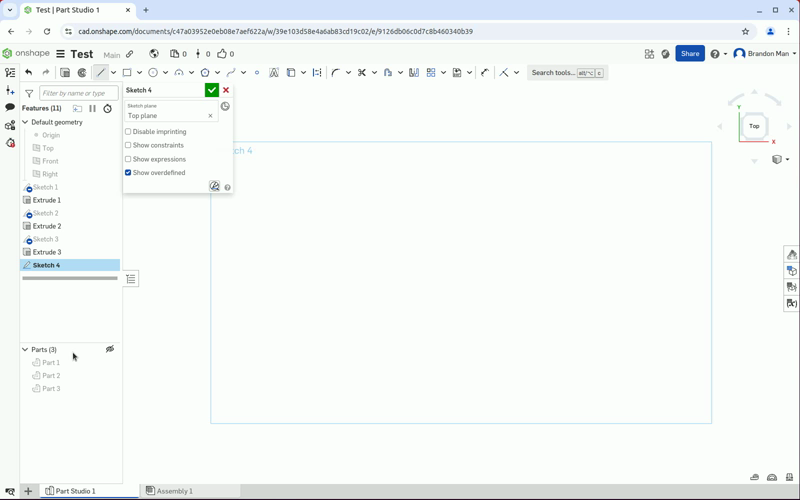
mouse_move(391, 378)
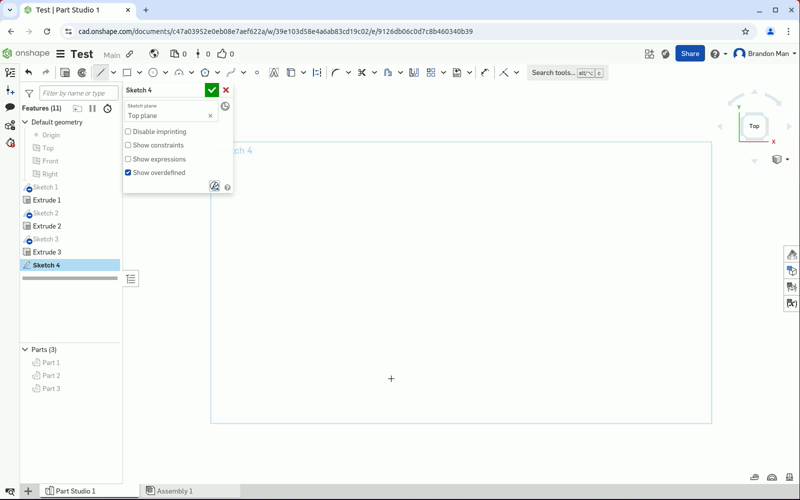
click(391, 378)
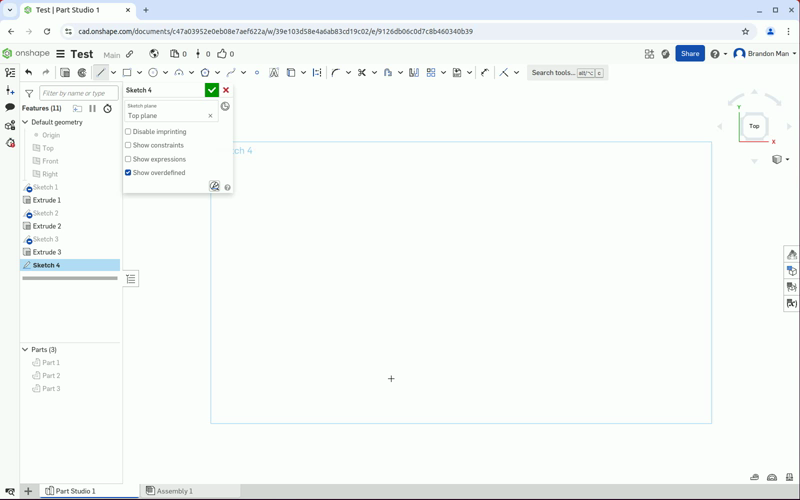
key_up(shift)
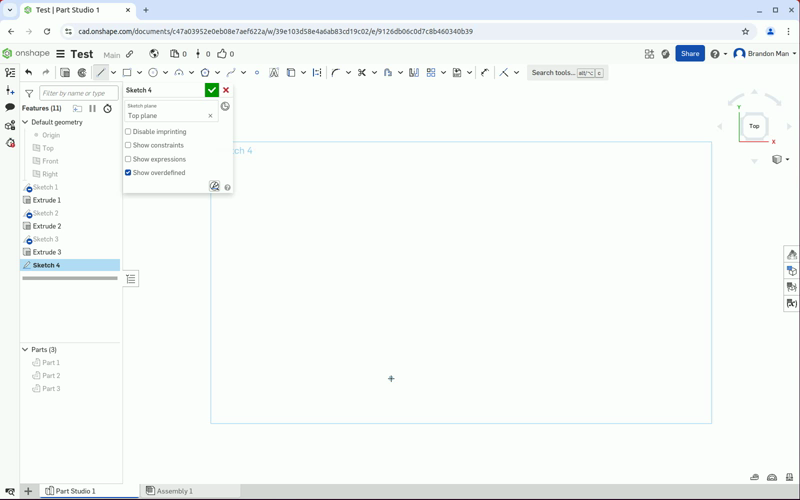
key_down(shift)
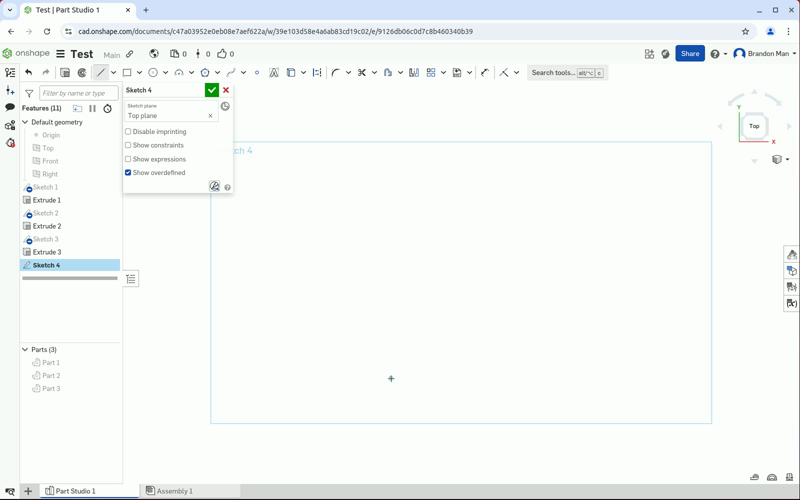
mouse_move(528, 378)
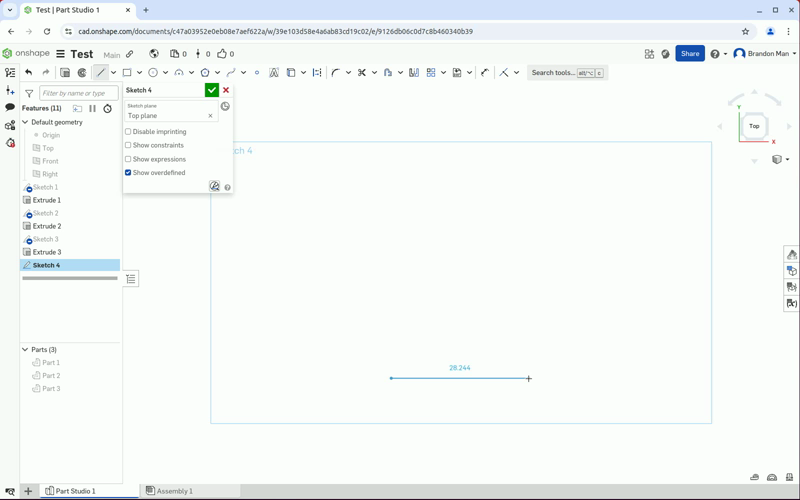
click(528, 378)
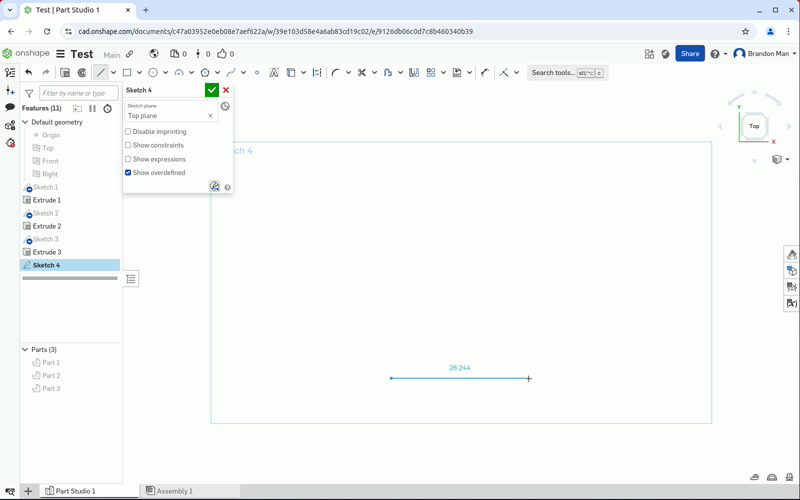
key_up(shift)
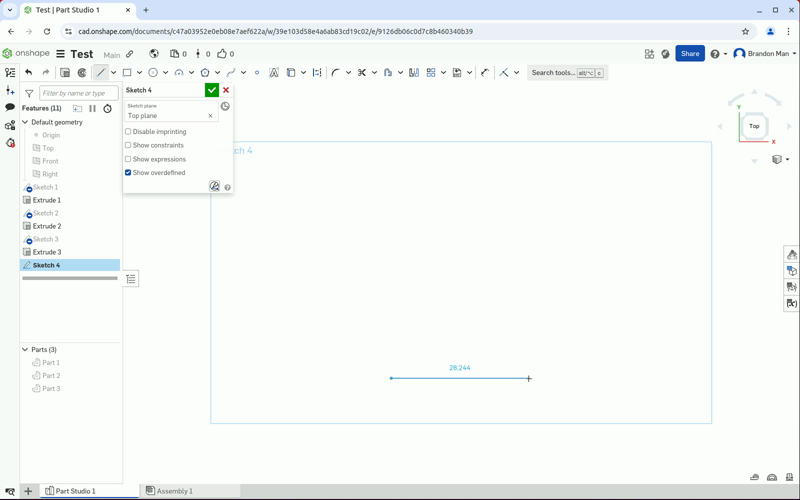
key_down(shift)
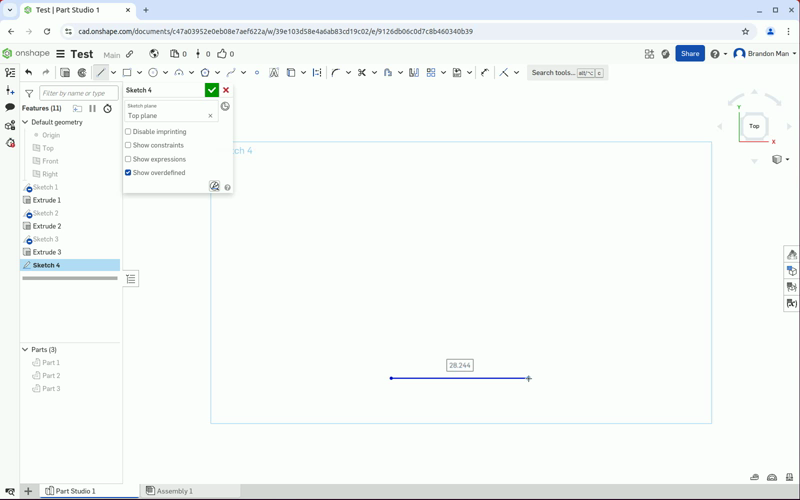
mouse_move(528, 188)
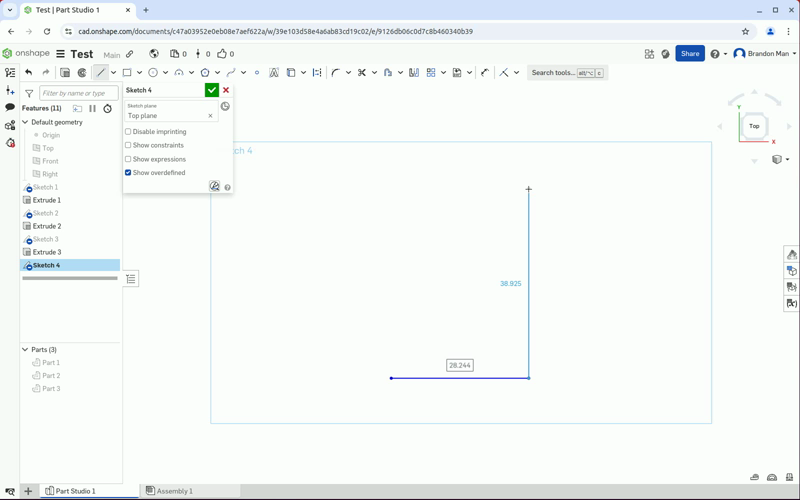
click(528, 188)
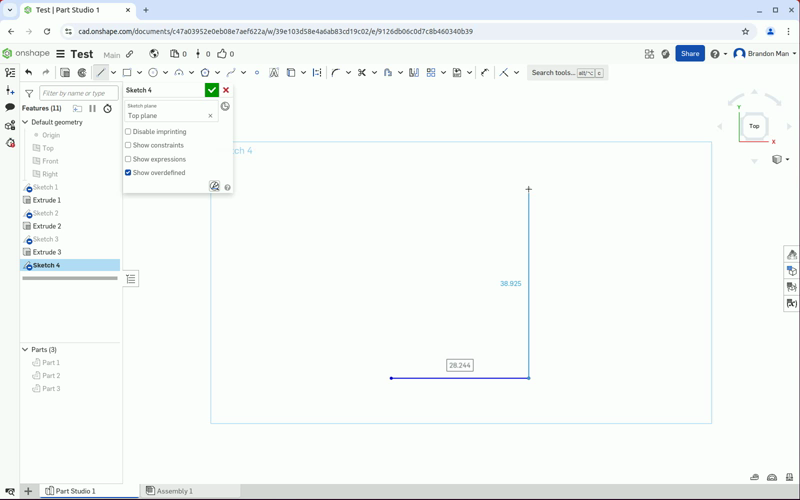
key_up(shift)
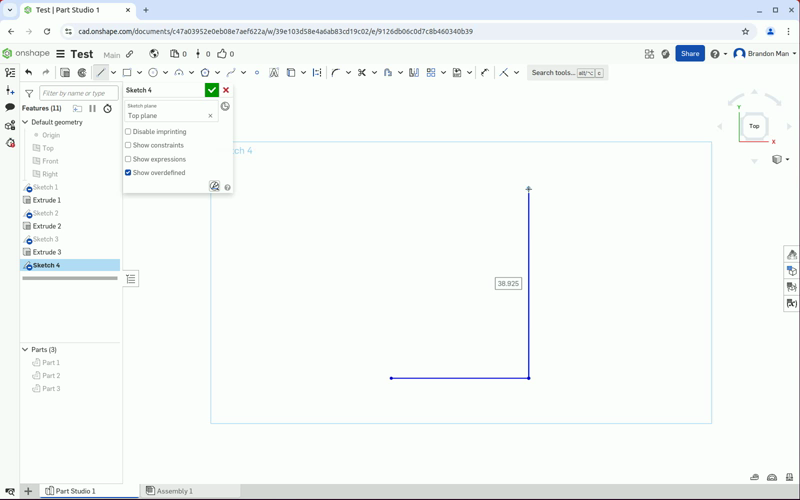
key_down(shift)
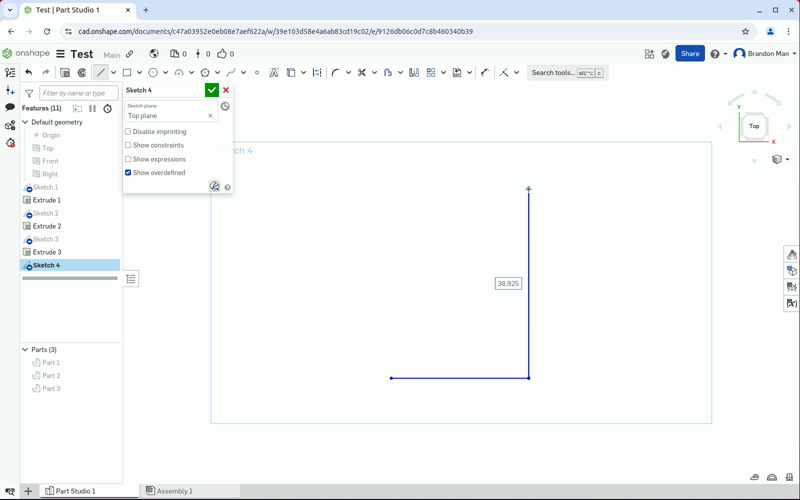
mouse_move(391, 188)
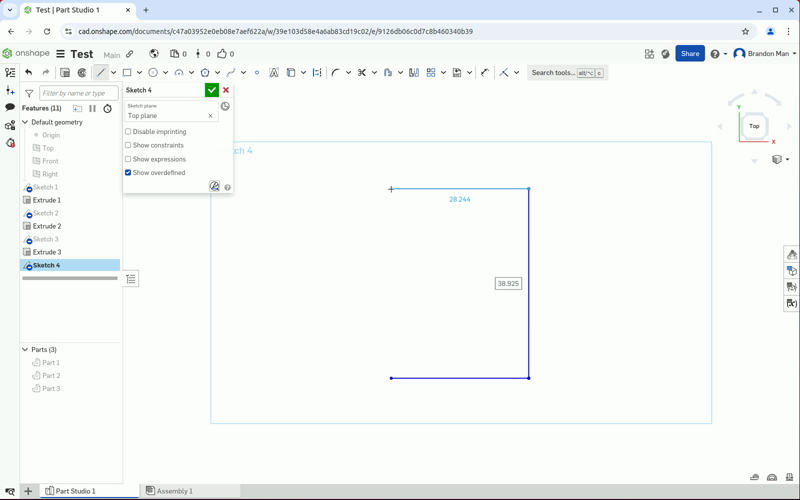
click(391, 188)
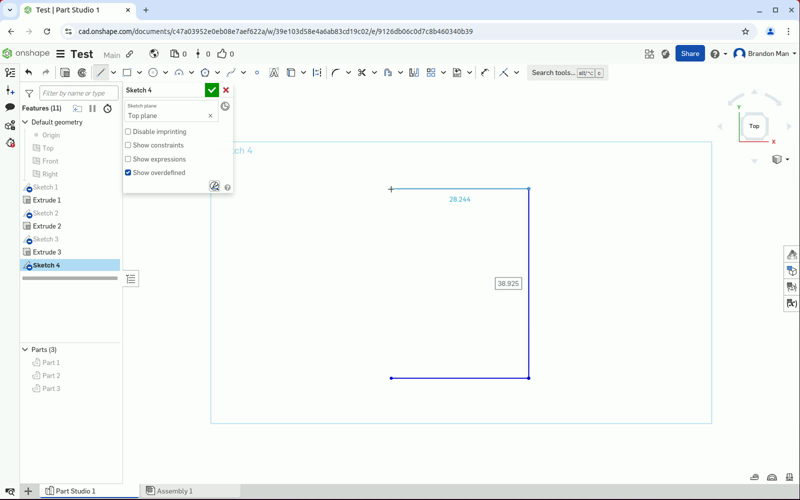
key_up(shift)
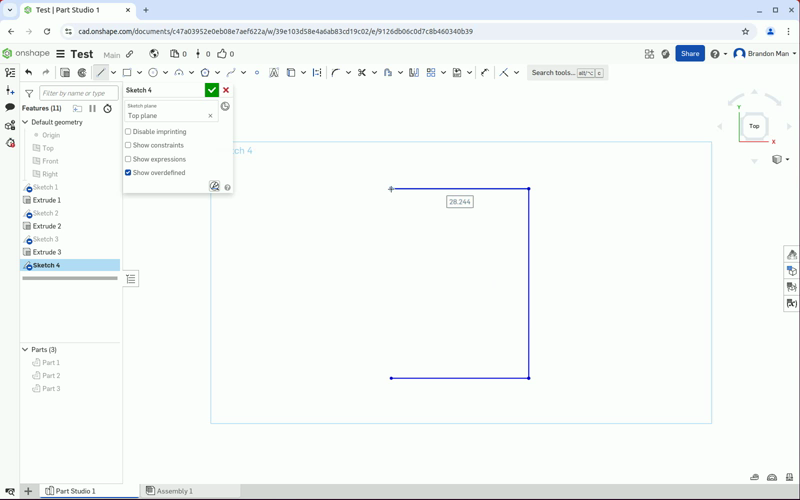
key_down(shift)
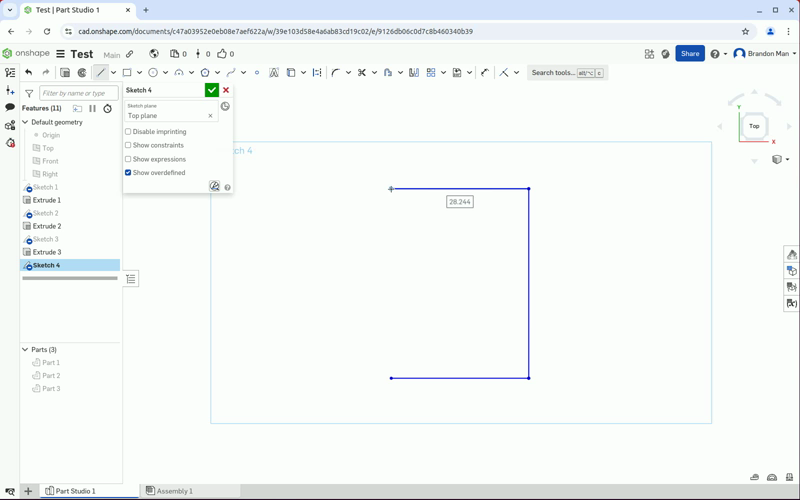
mouse_move(391, 378)
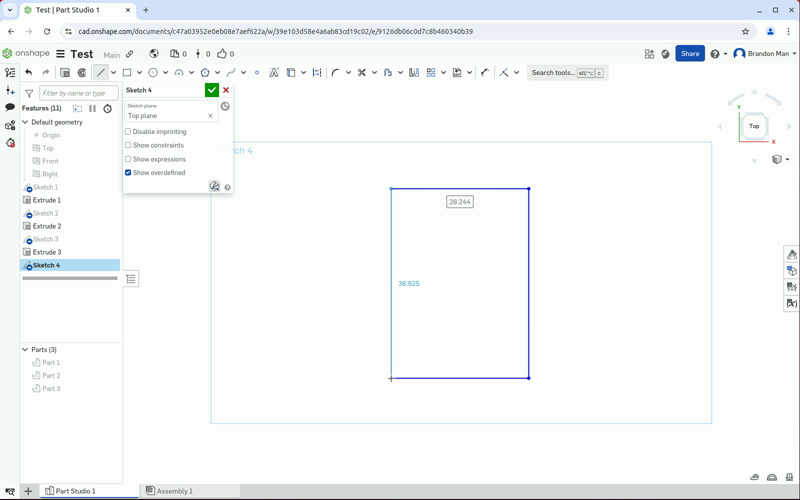
key_up(shift)
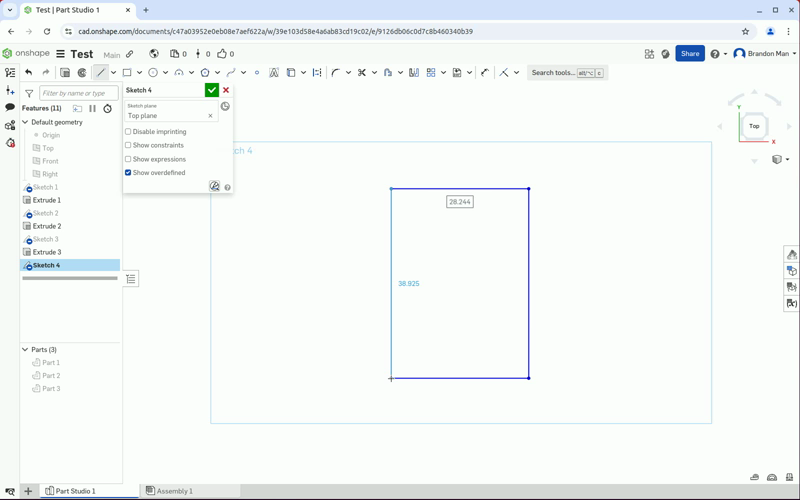
click(391, 378)
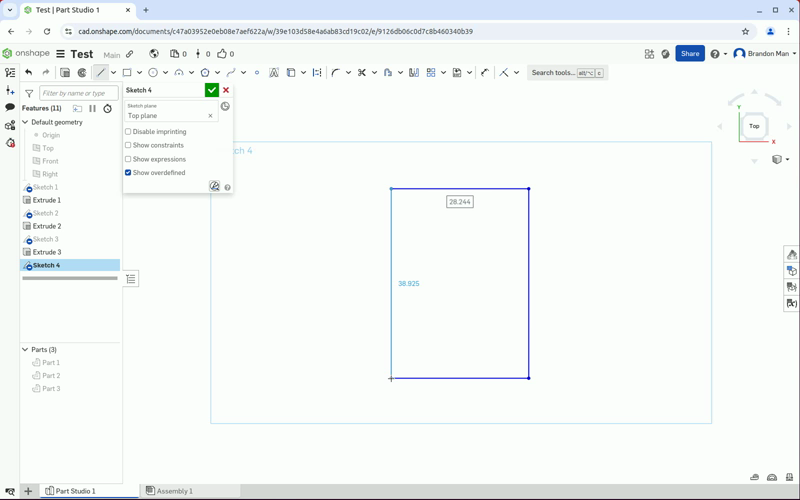
key(esc)
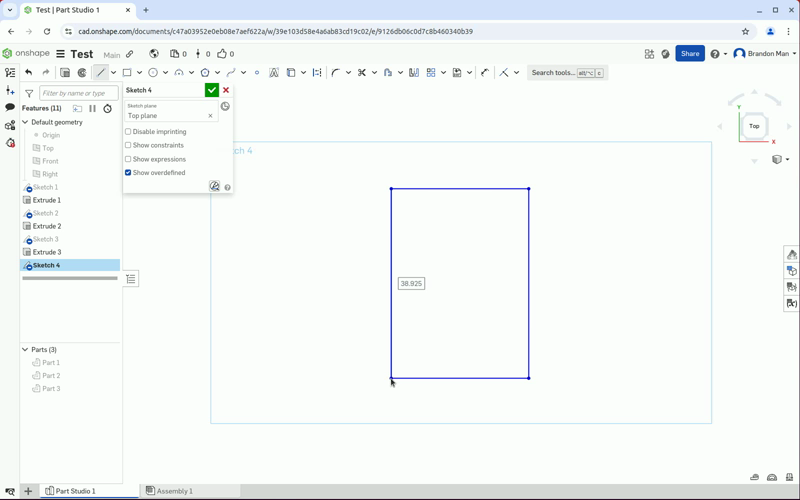
mouse_move(410, 359)
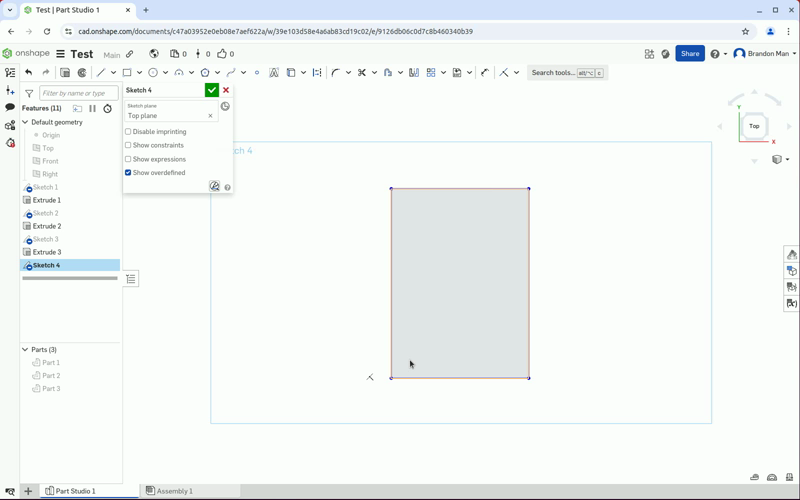
click(410, 359)
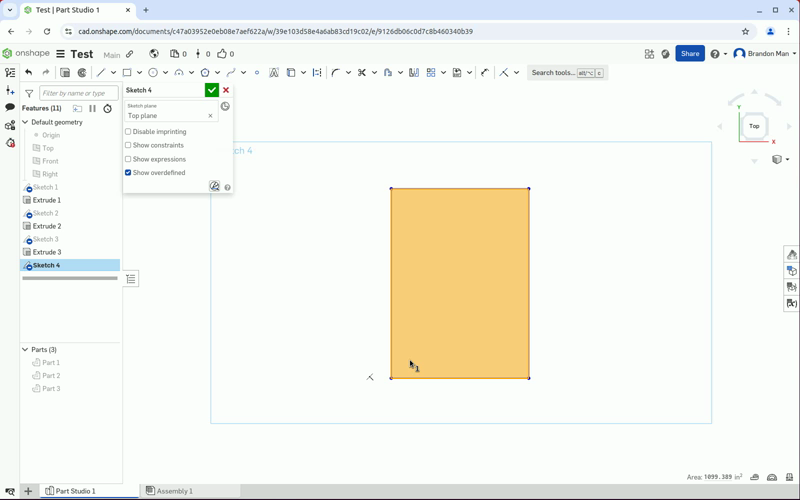
mouse_move(73, 352)
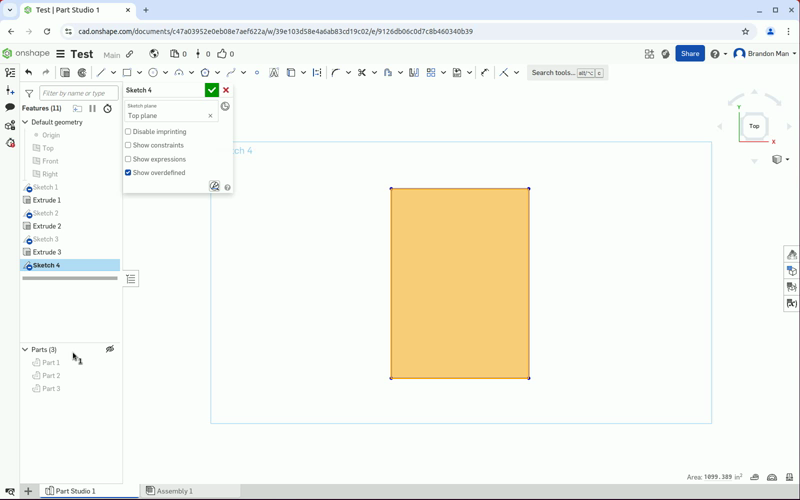
key(shift+y)
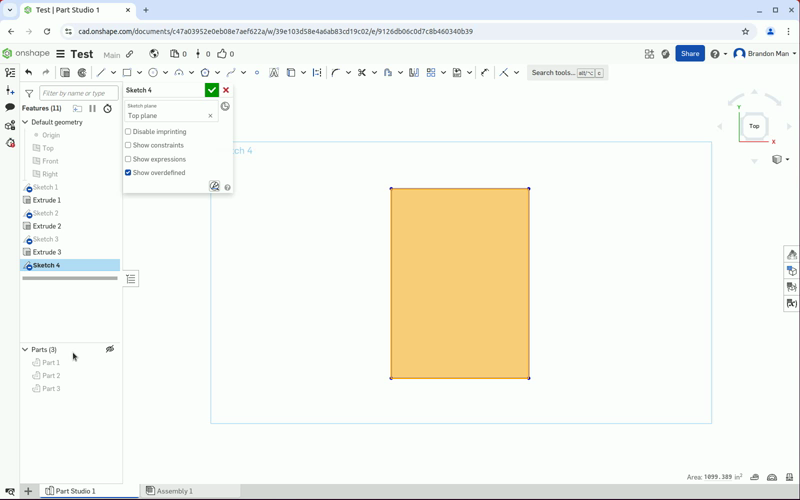
key(shift+e)
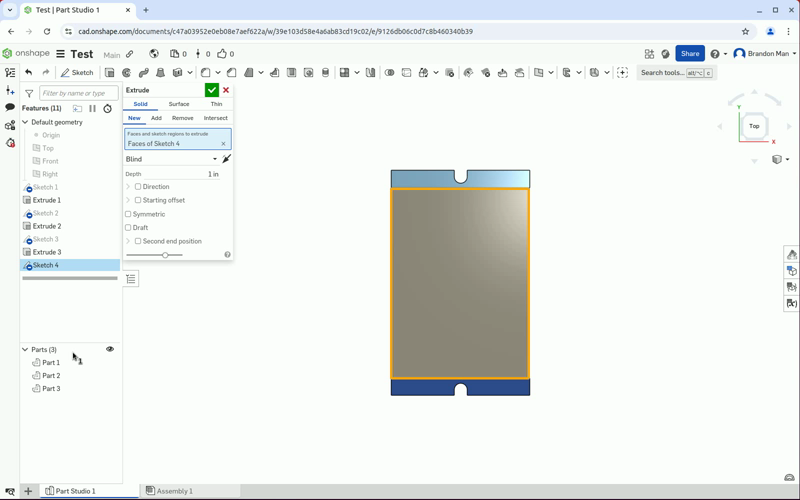
mouse_move(143, 106)
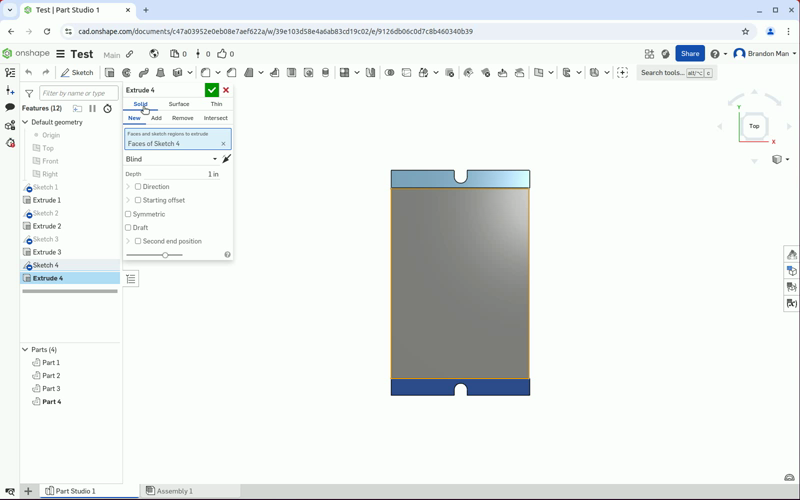
click(143, 106)
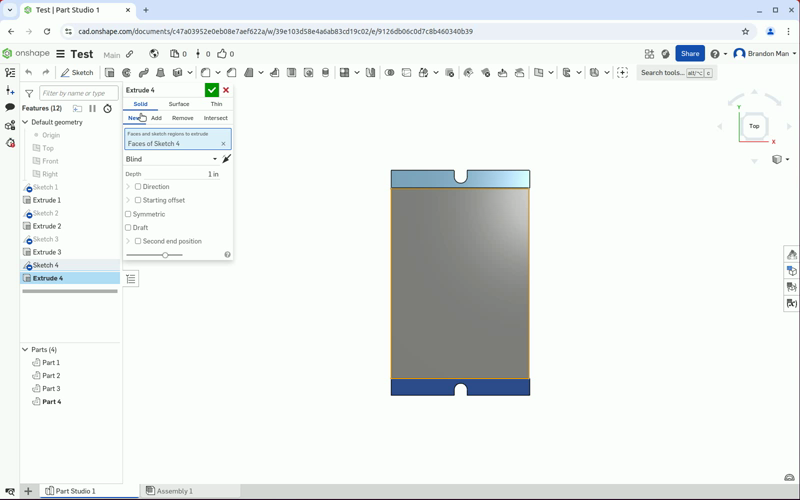
mouse_move(137, 120)
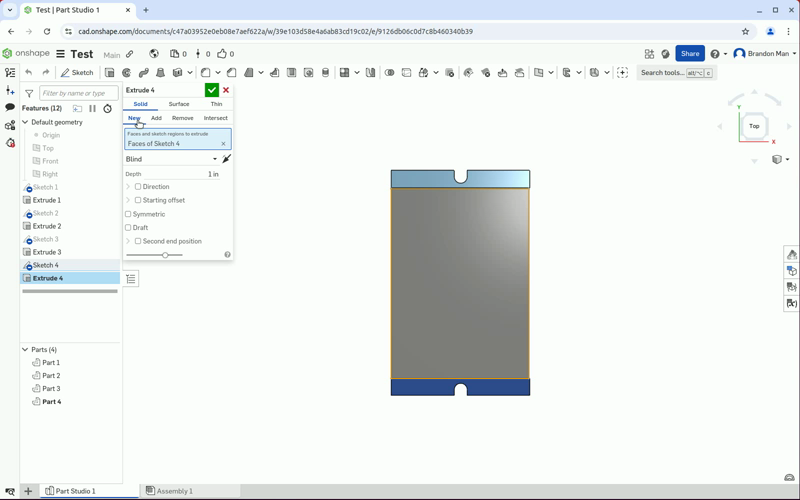
click(137, 120)
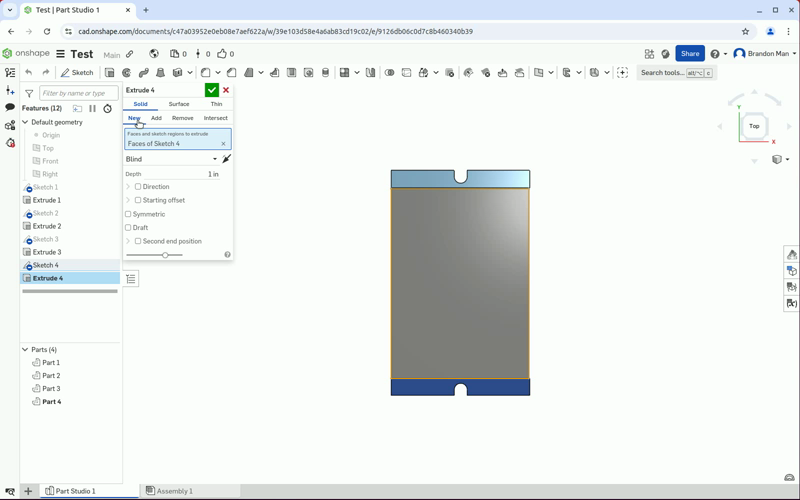
key(tab, 4)
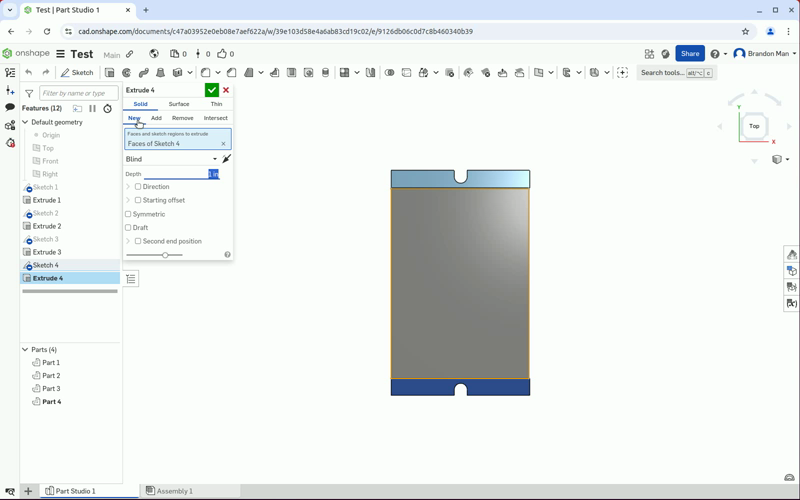
text(-6.499)
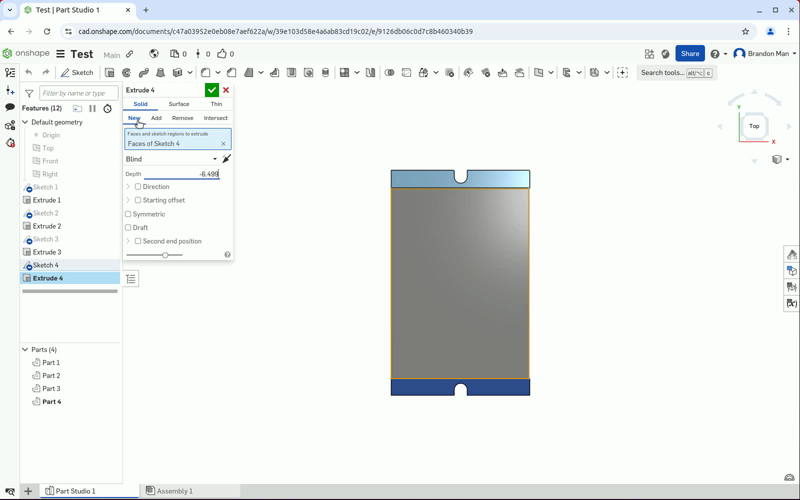
key(enter)
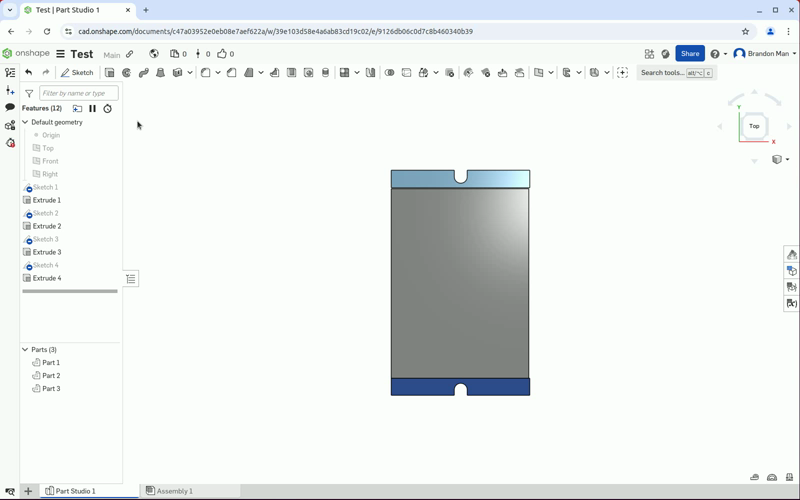
key(shift+h)
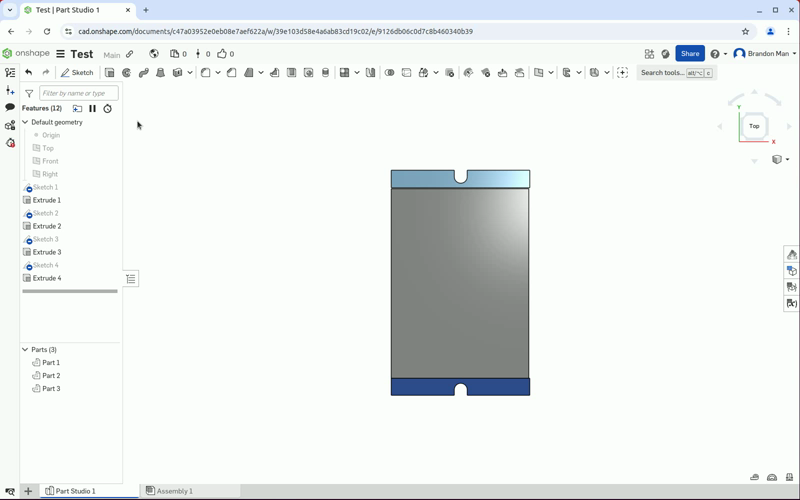
key(shift+h)
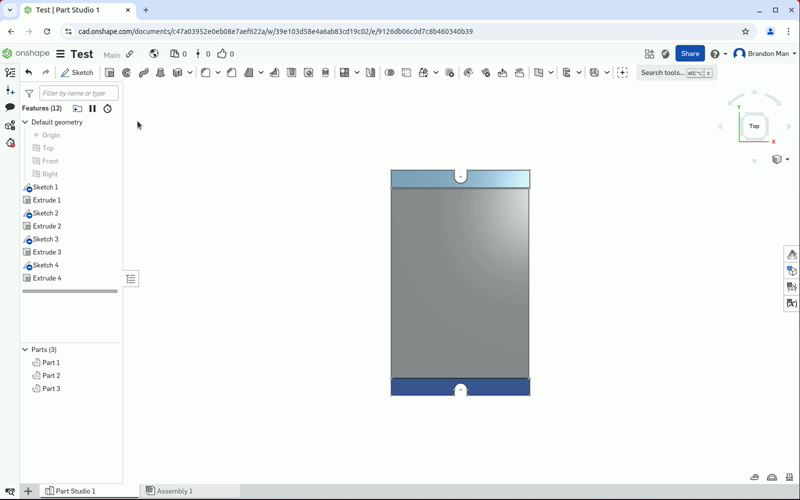
key(shift+7)
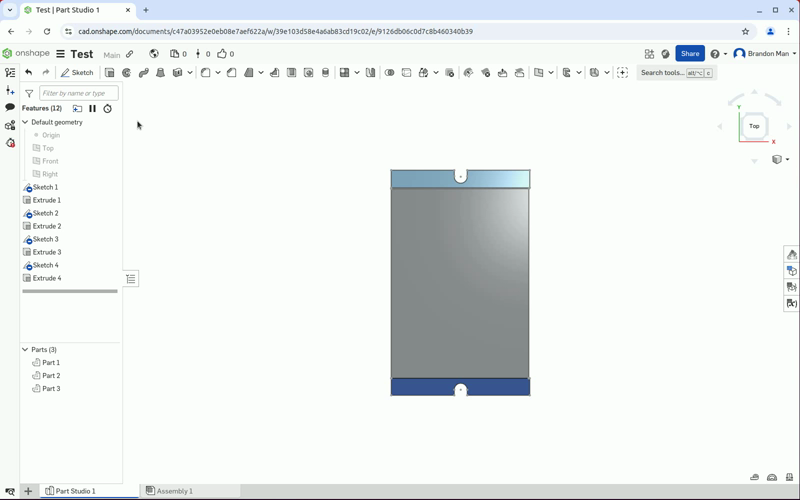
key(up, 3)
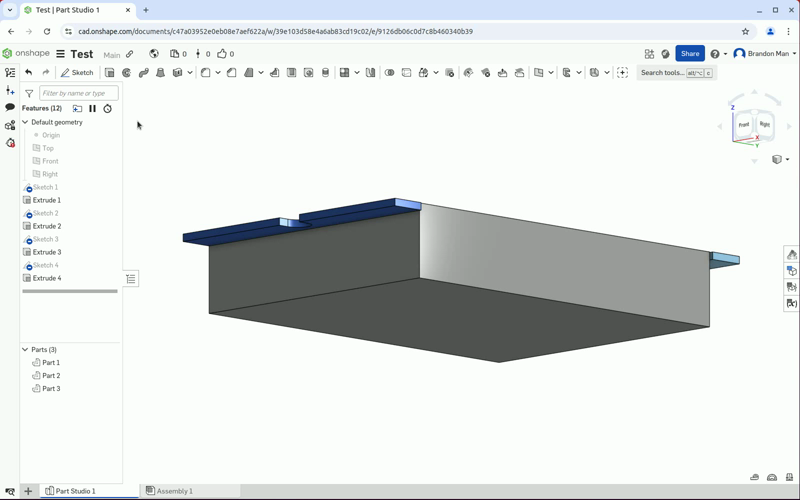
key(left, 3)
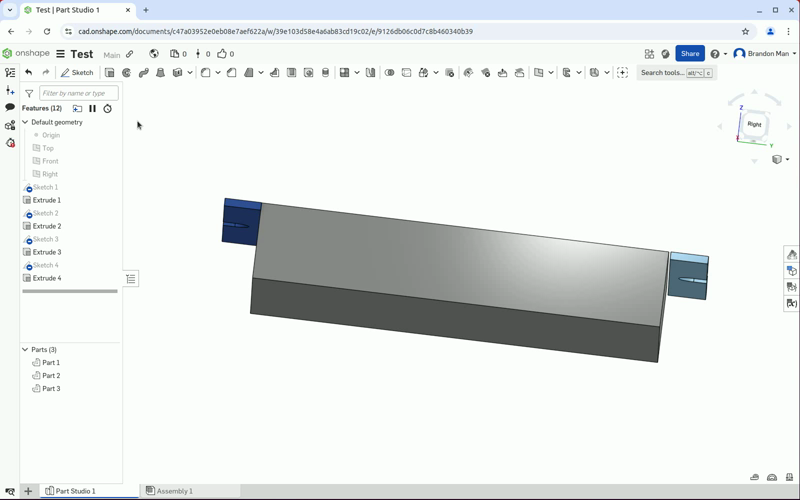
key(right, 3)
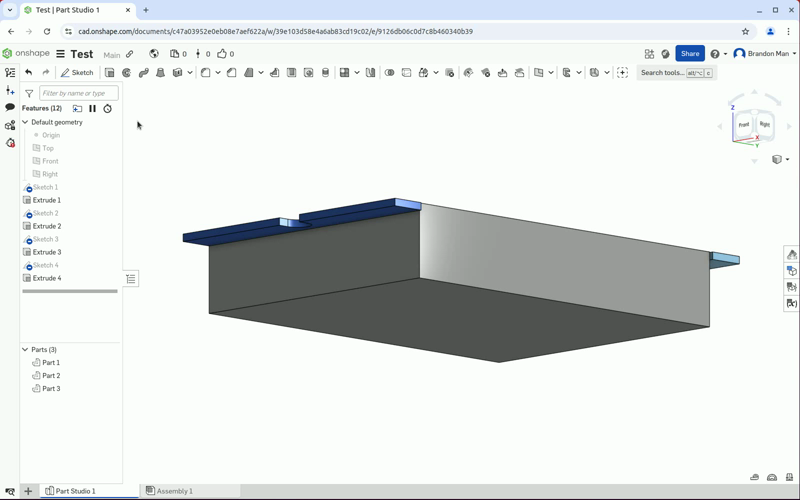
key(down, 3)
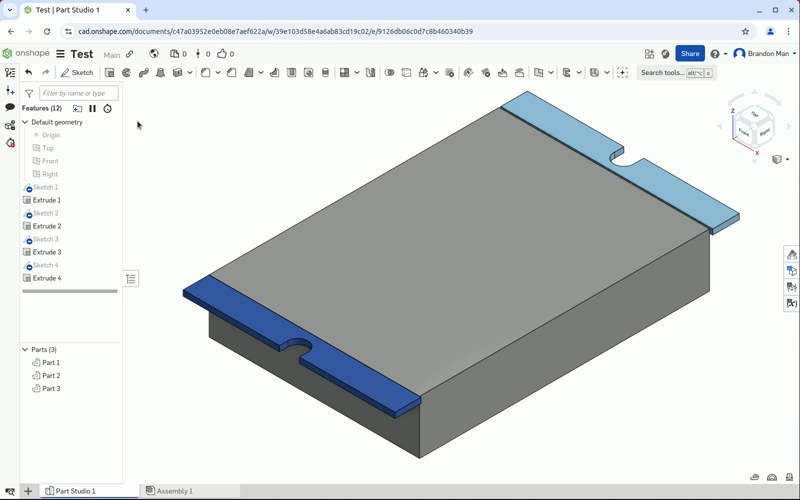
mouse_move(73, 189)
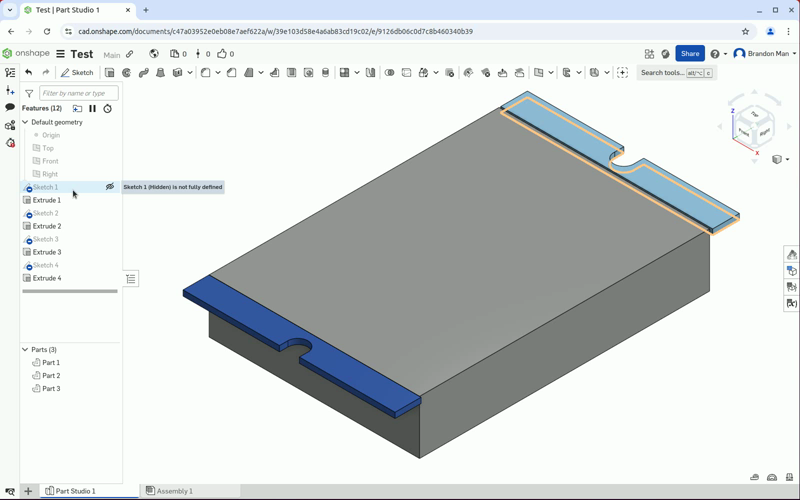
click(73, 189)